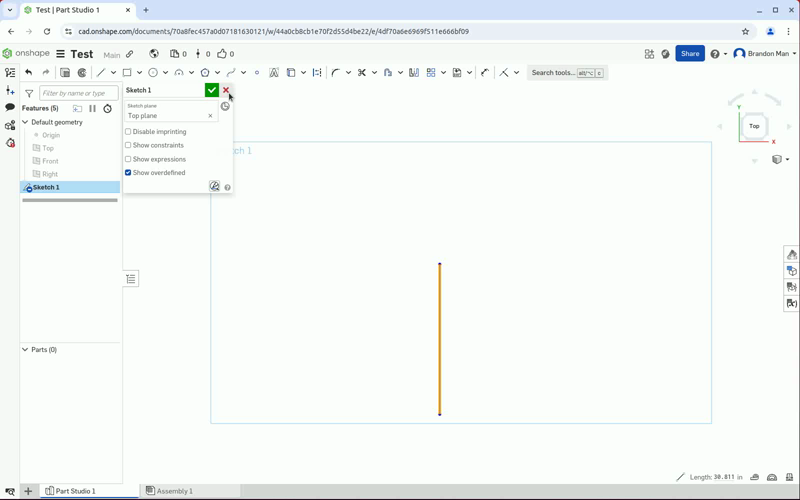
key(shift+h)
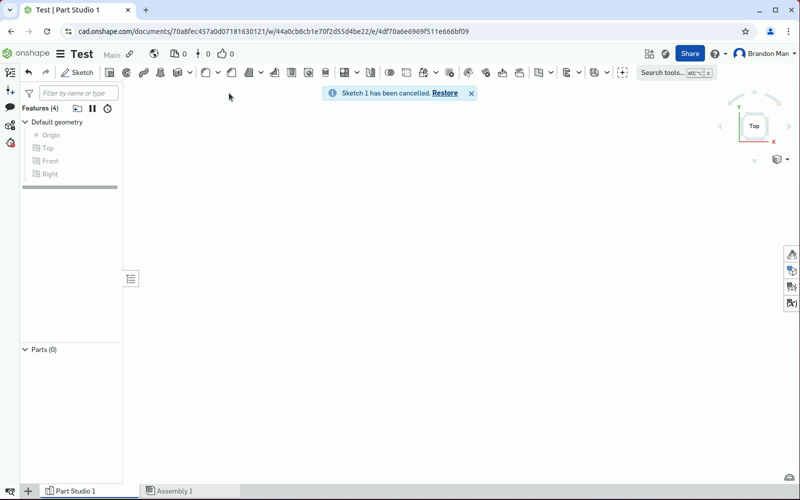
mouse_move(73, 352)
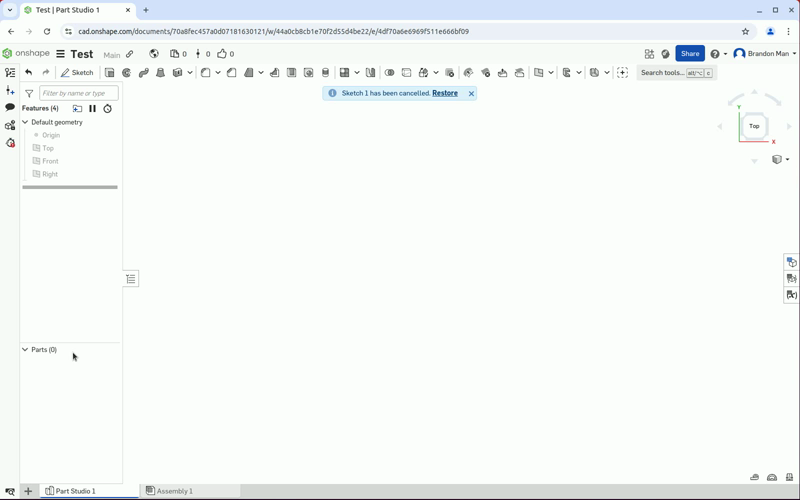
key(y)
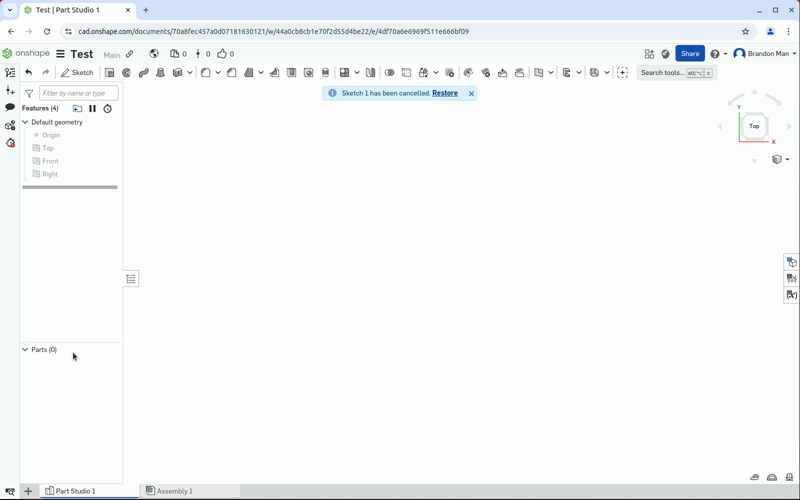
key(shift+p)
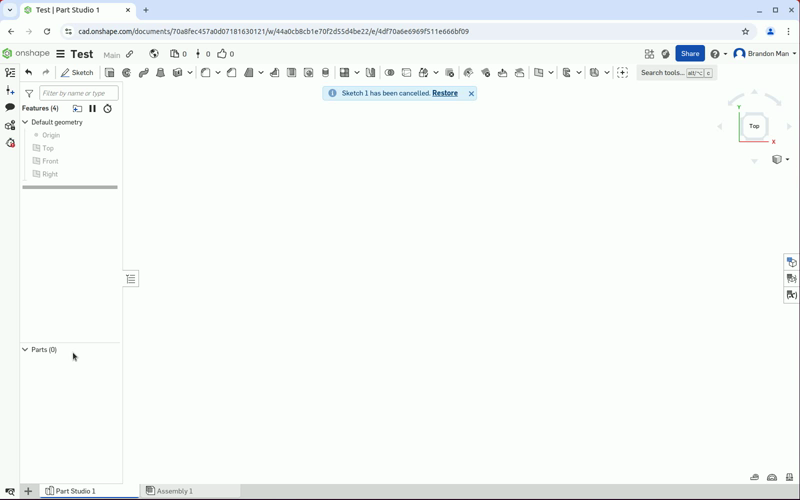
key(space)
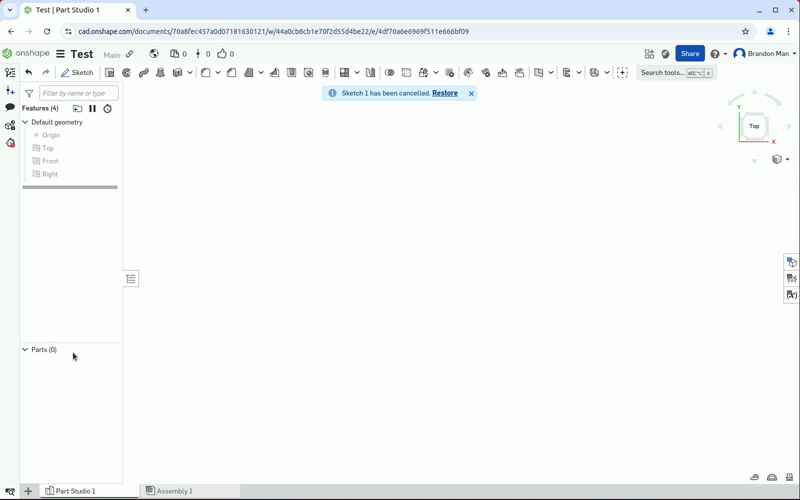
key_down(shift)
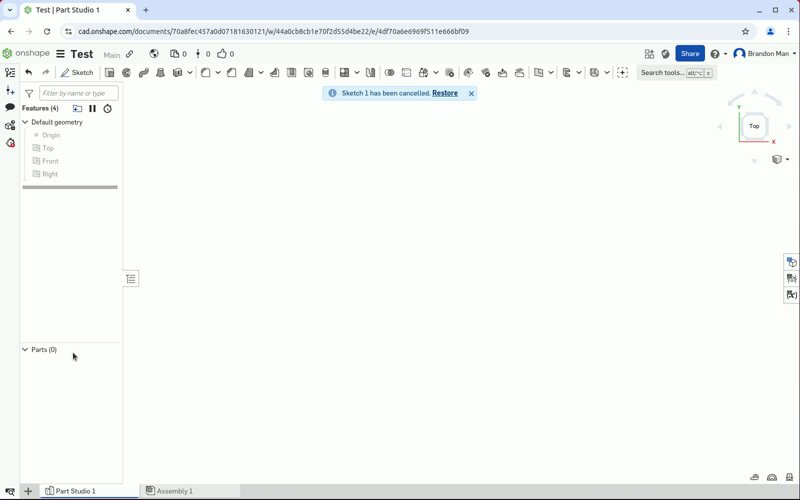
key(up)
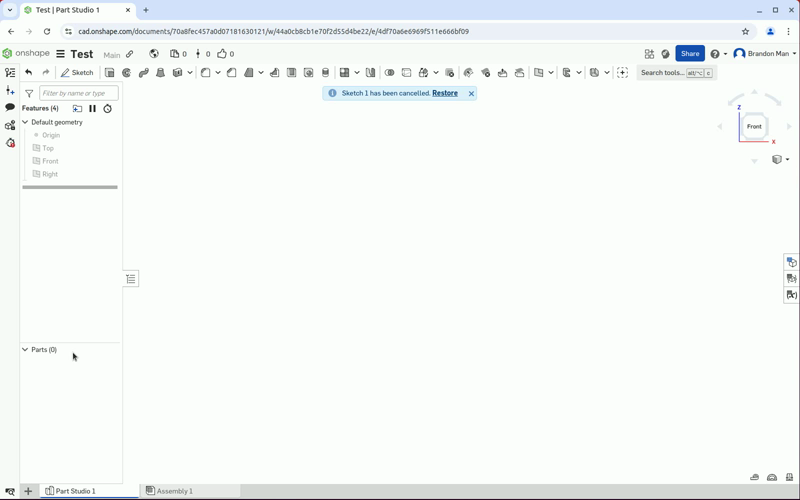
key_up(shift)
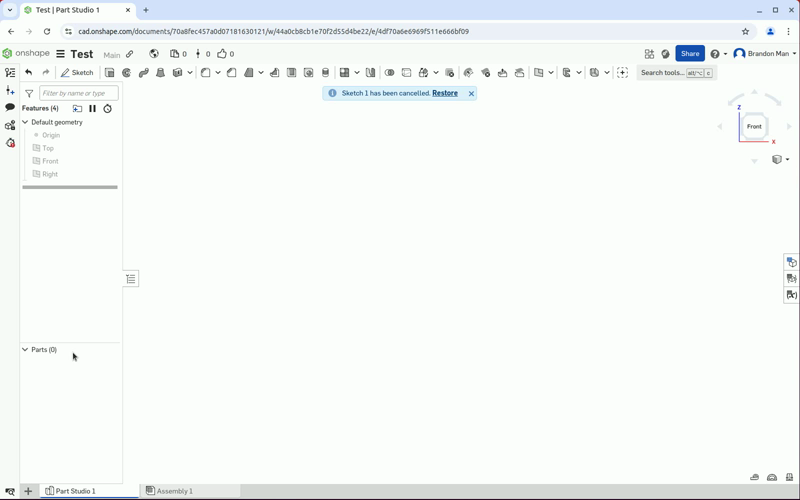
mouse_move(73, 352)
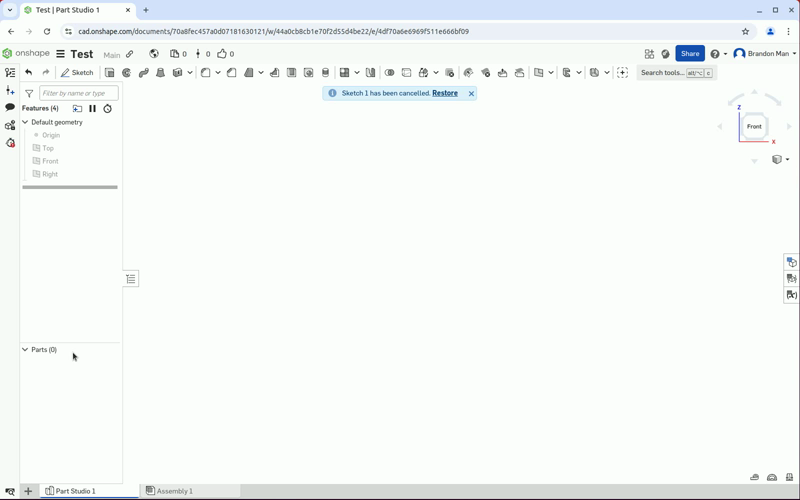
key(shift+y)
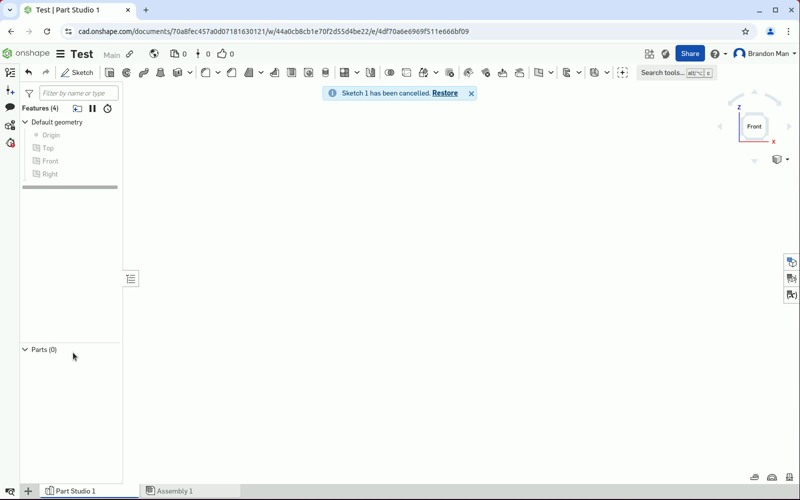
key(shift+s)
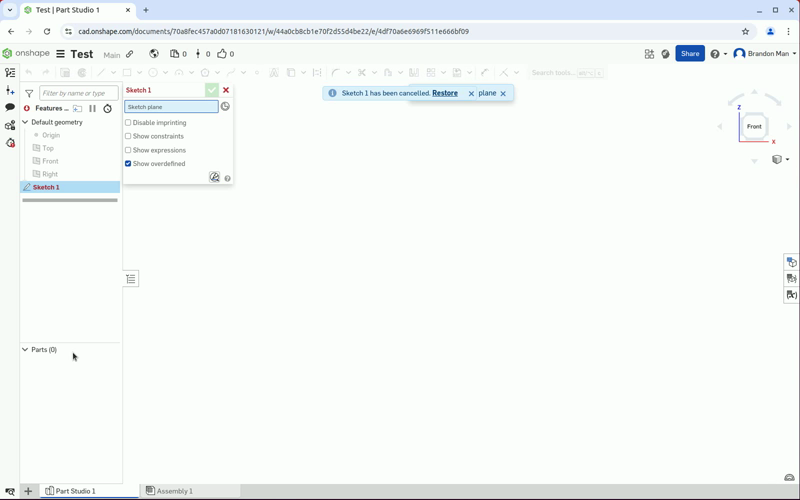
mouse_move(73, 163)
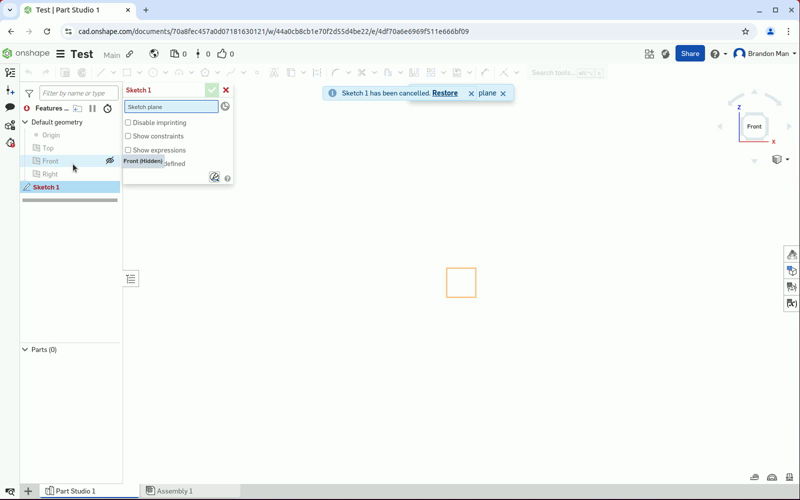
click(73, 163)
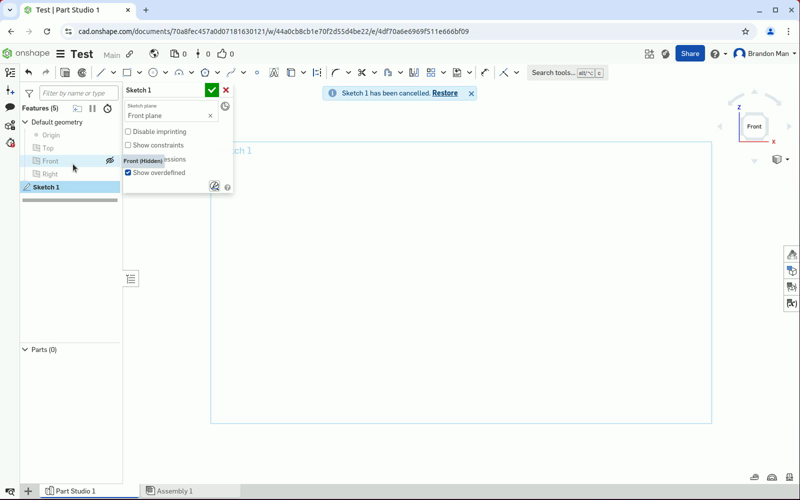
mouse_move(73, 352)
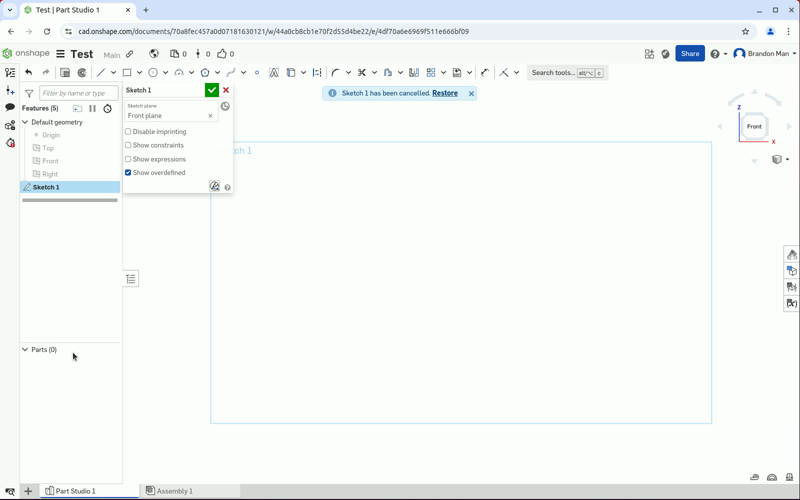
key(y)
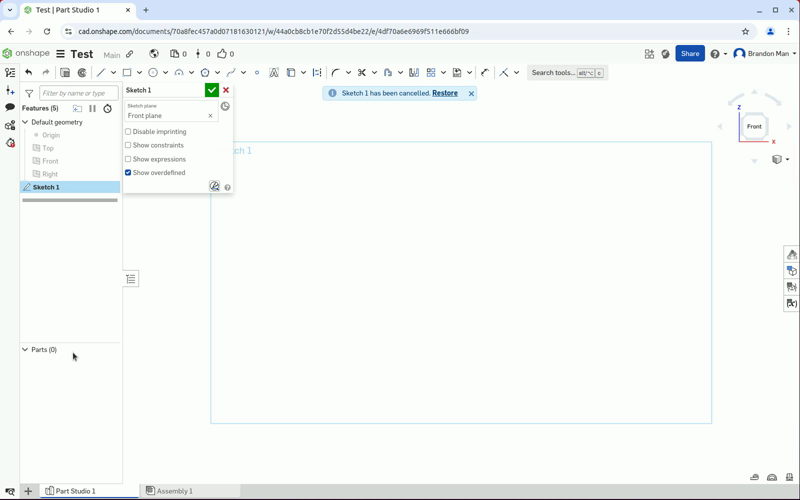
key(l)
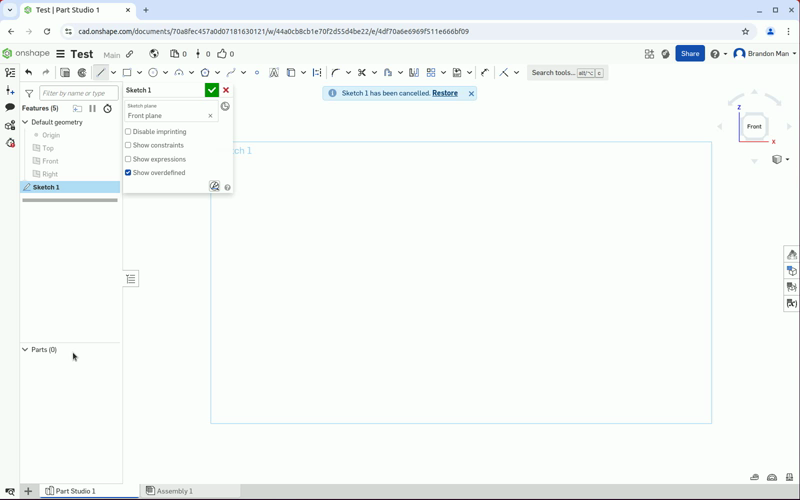
key_down(shift)
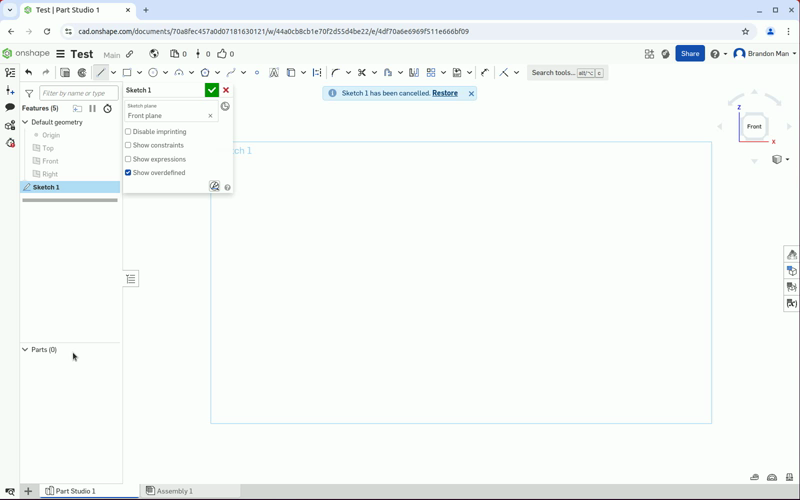
mouse_move(460, 282)
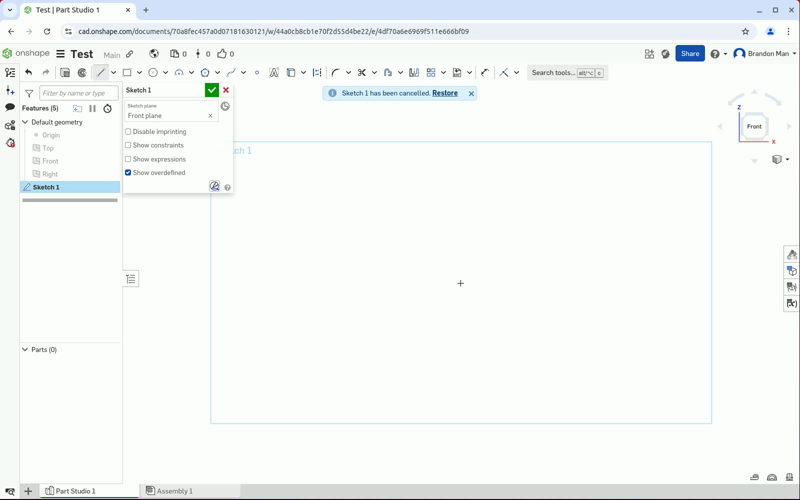
click(460, 282)
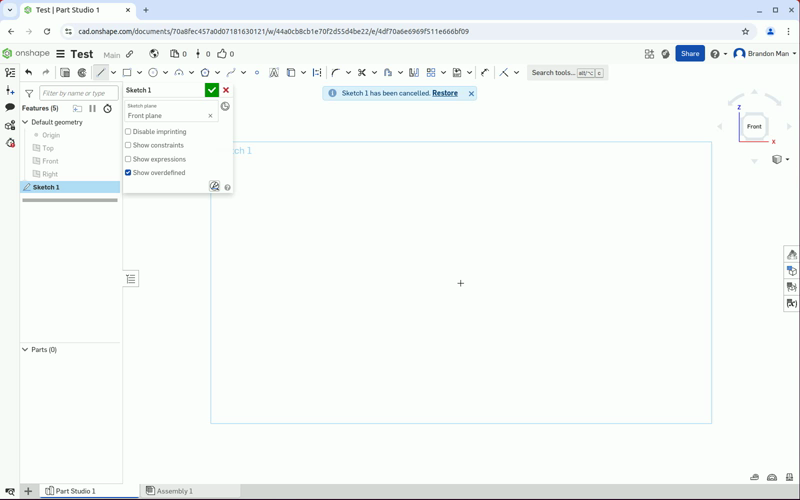
key_up(shift)
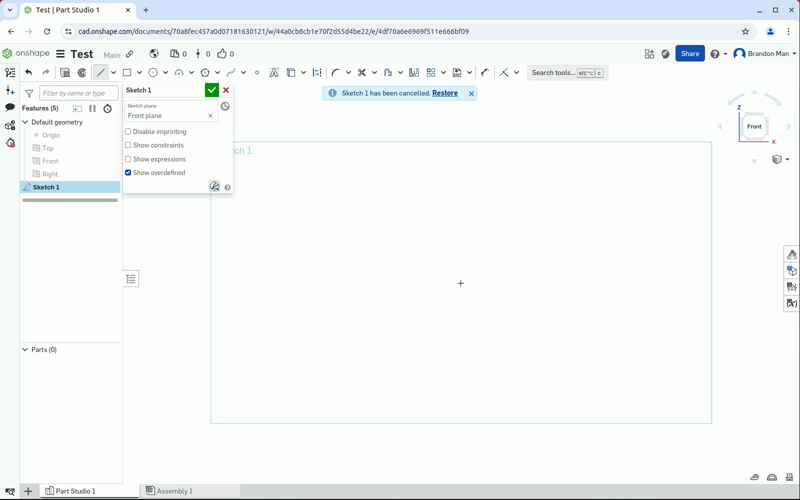
key_down(shift)
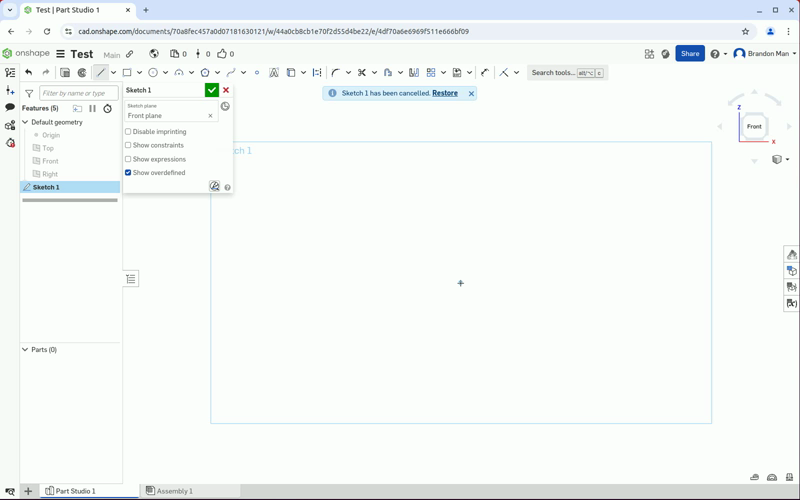
mouse_move(573, 282)
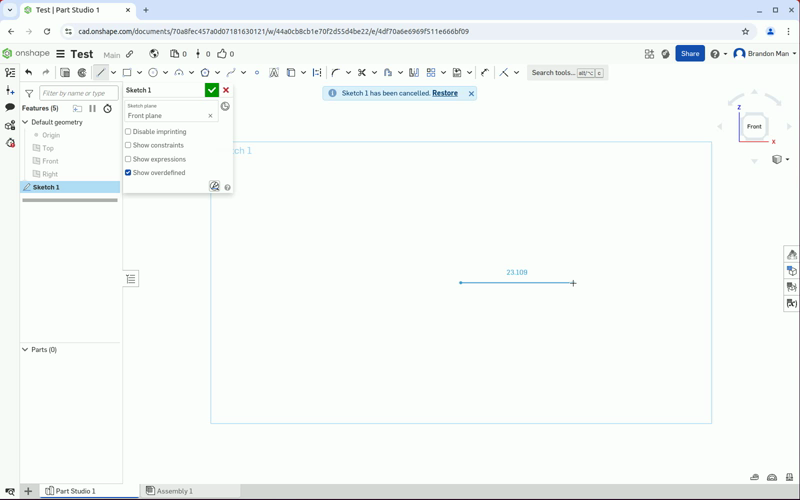
click(573, 282)
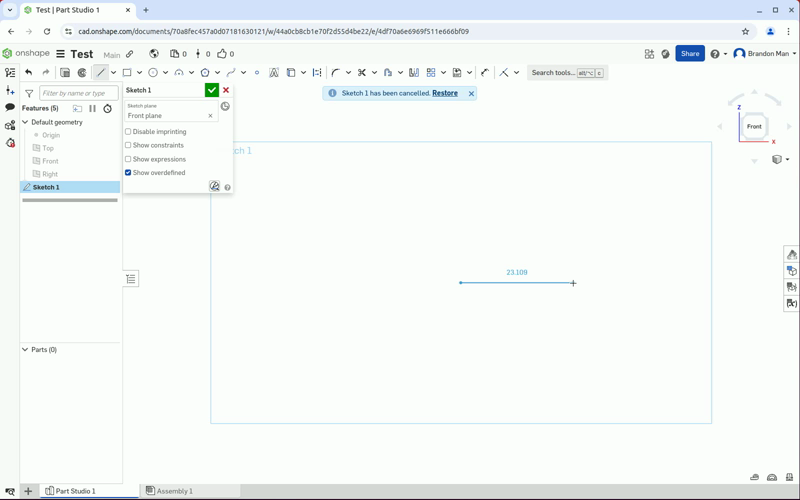
key_up(shift)
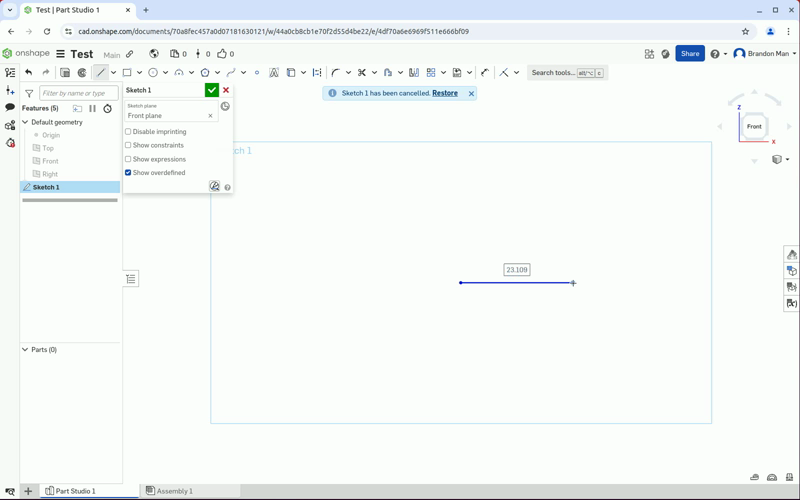
key_down(shift)
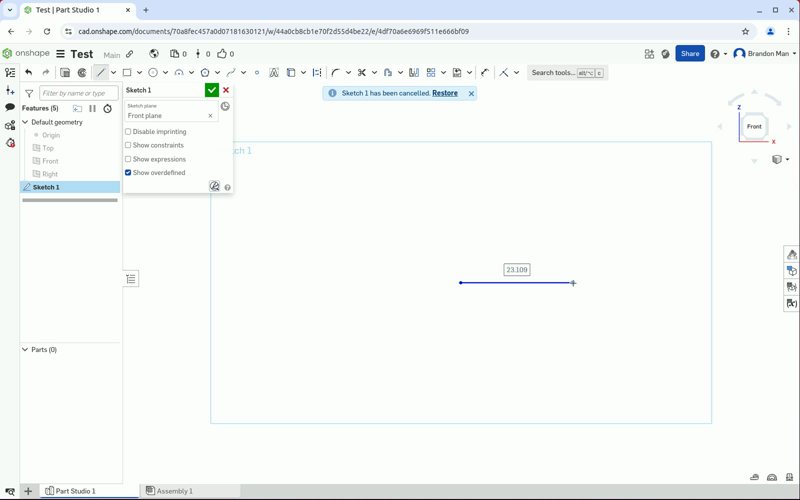
mouse_move(573, 208)
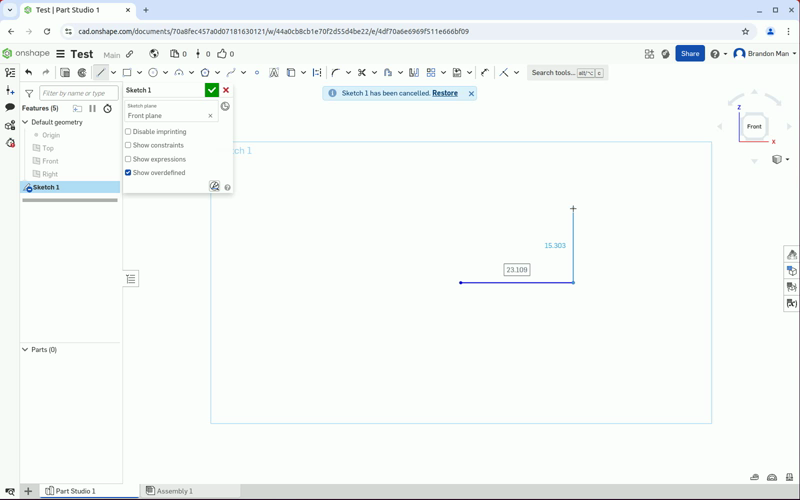
click(573, 208)
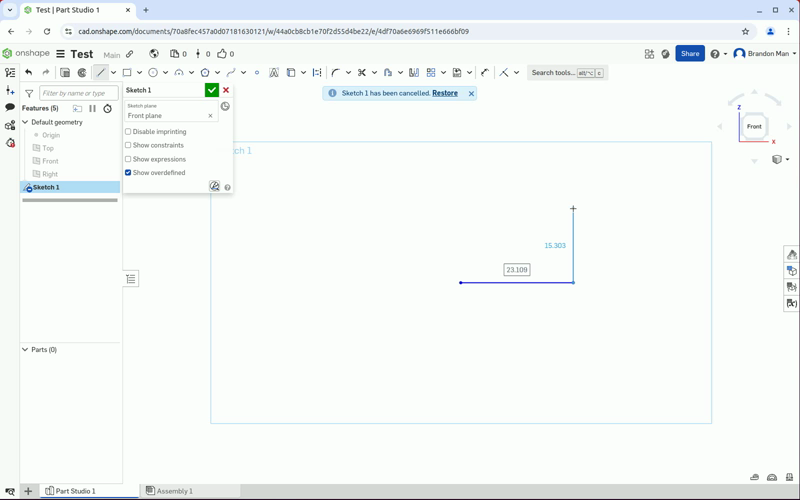
key_up(shift)
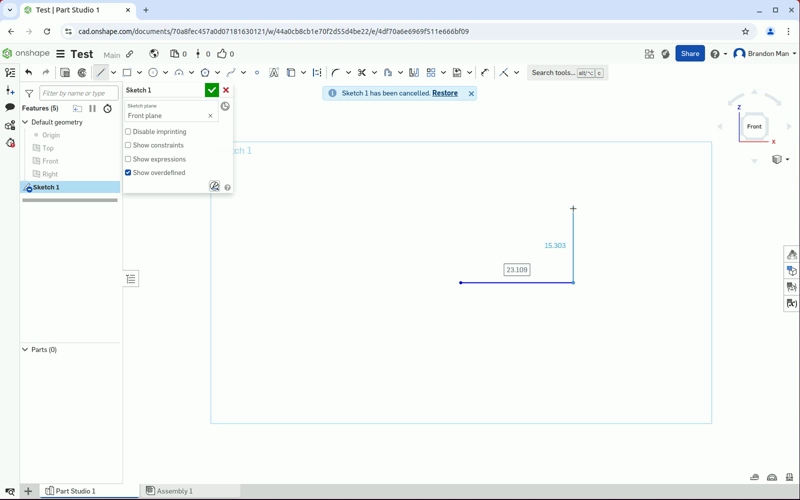
key_down(shift)
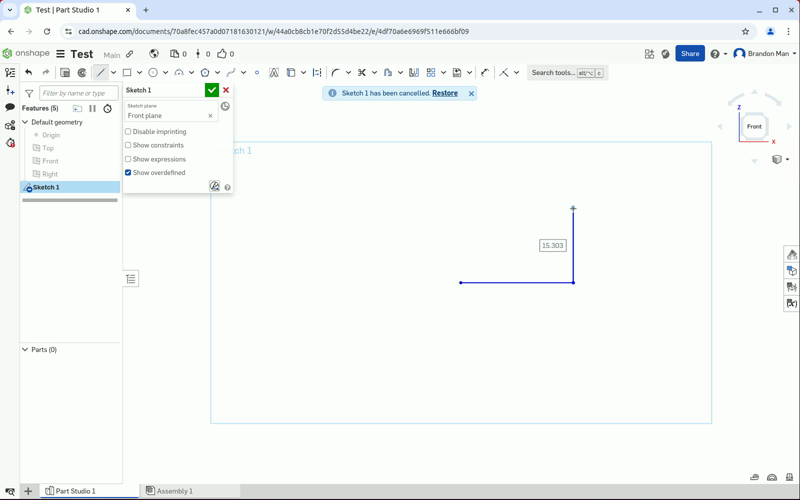
mouse_move(460, 208)
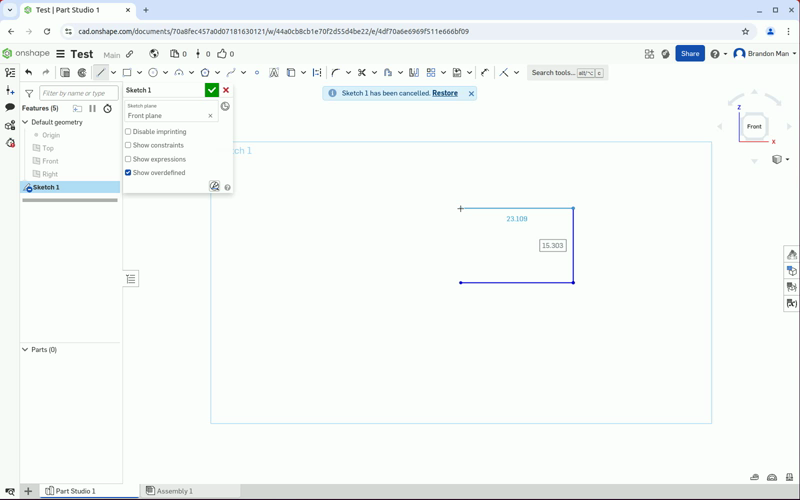
click(460, 208)
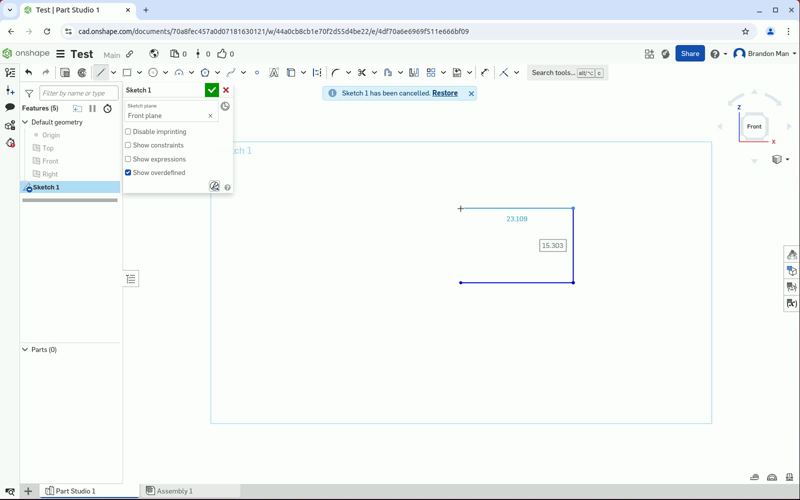
key_up(shift)
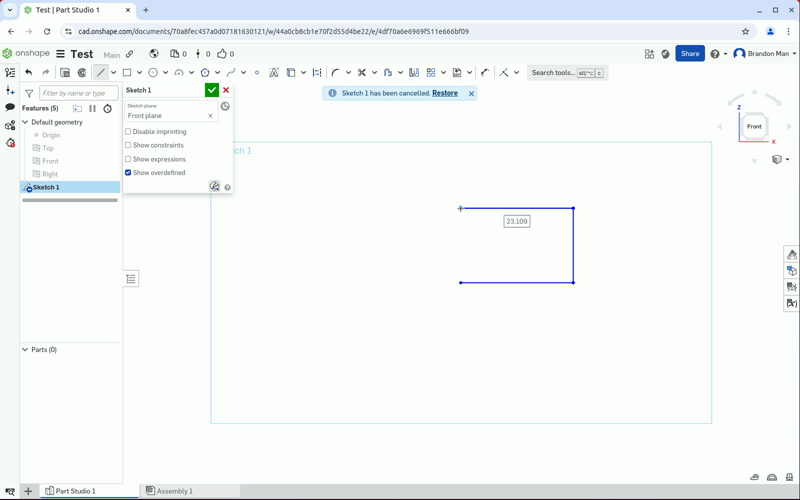
key_down(shift)
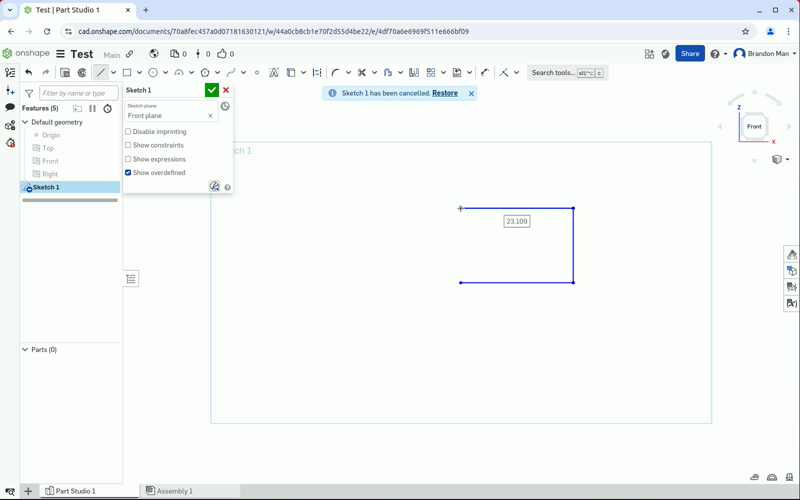
mouse_move(460, 282)
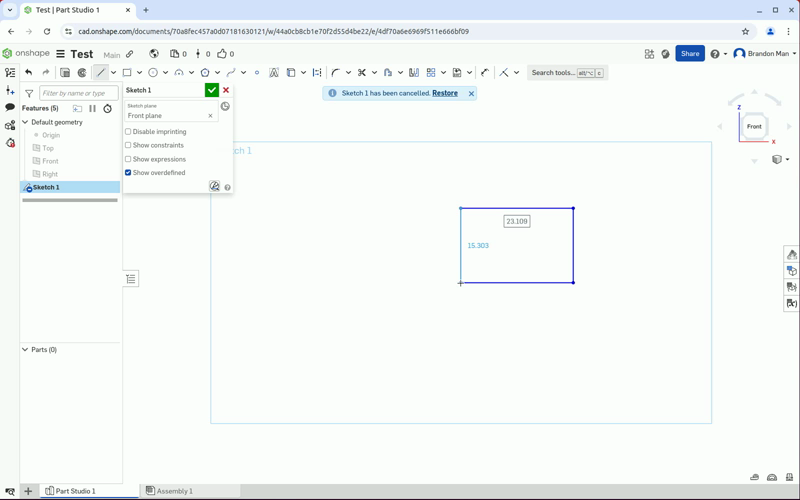
key_up(shift)
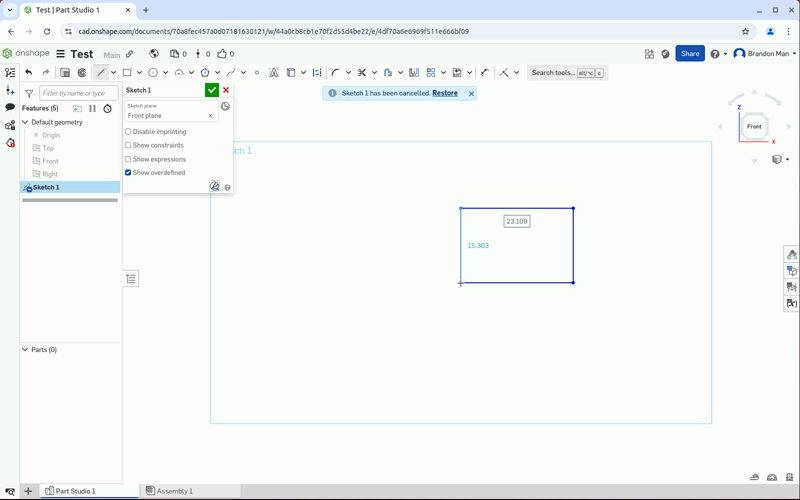
click(460, 282)
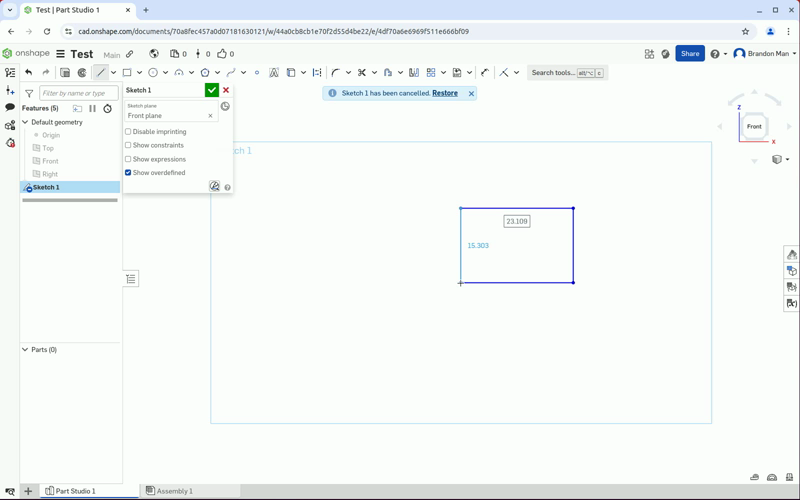
key(esc)
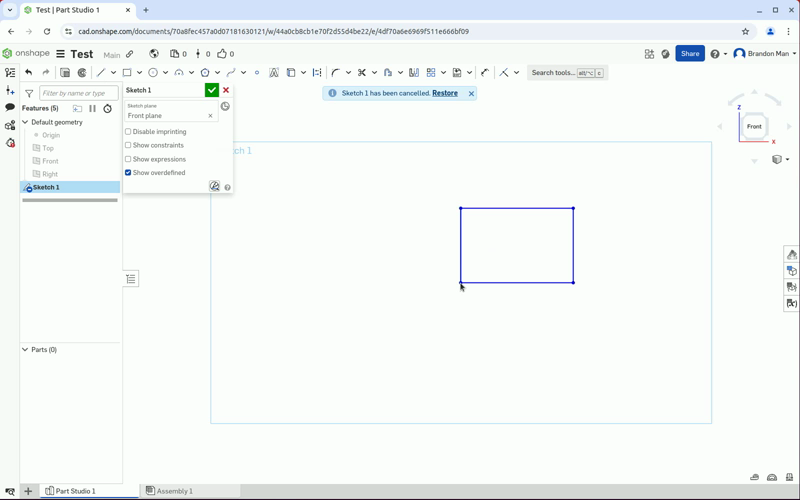
mouse_move(497, 242)
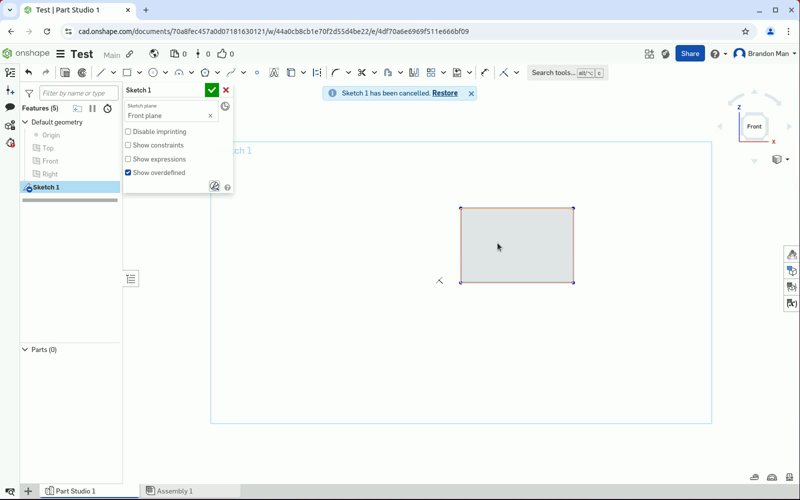
click(497, 242)
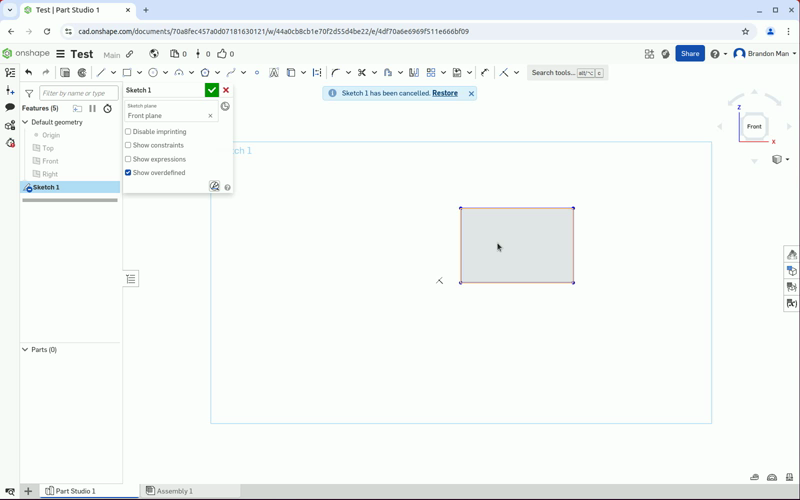
mouse_move(73, 352)
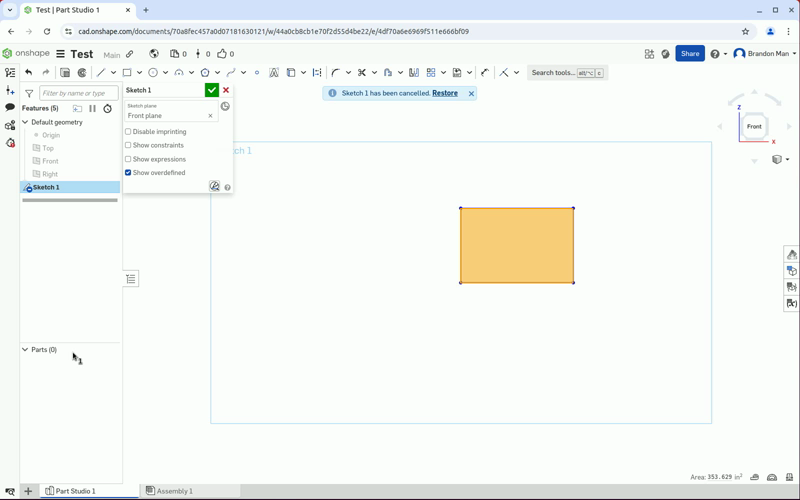
key(shift+y)
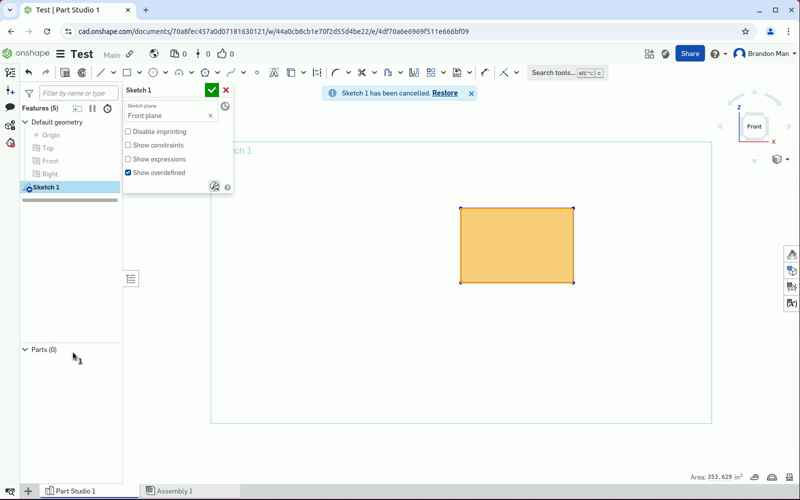
key(shift+e)
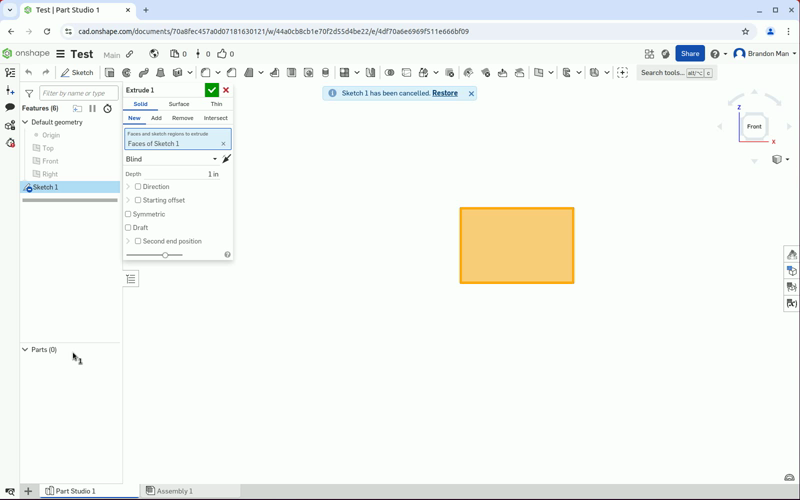
mouse_move(143, 106)
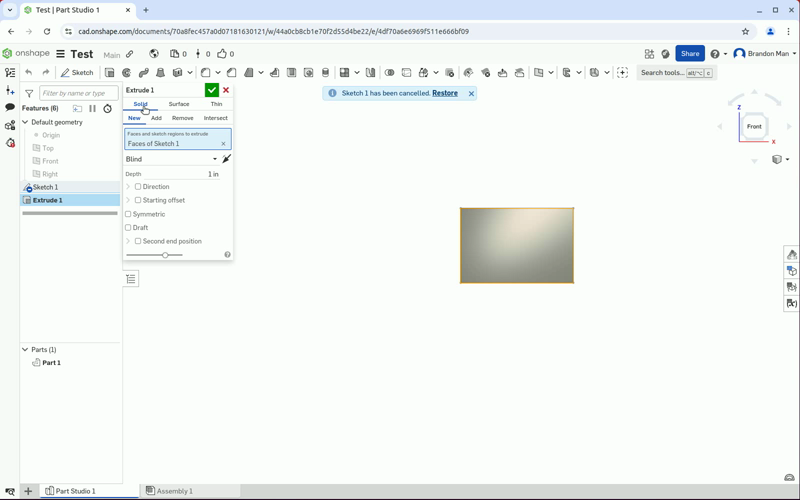
click(143, 106)
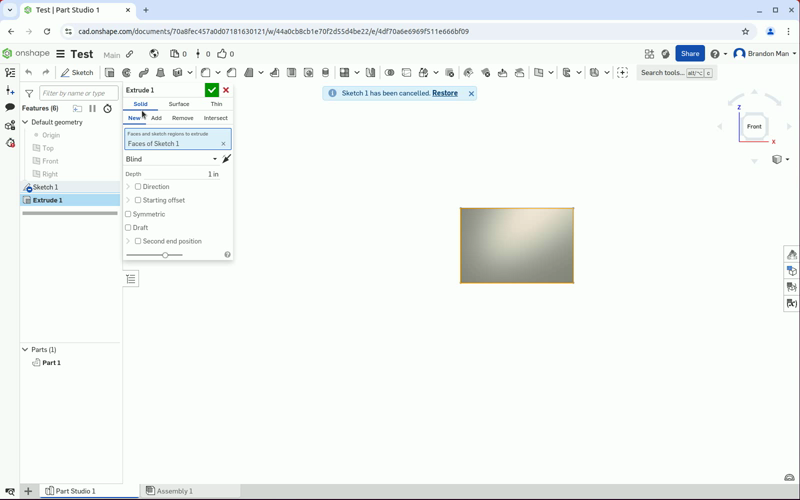
mouse_move(137, 120)
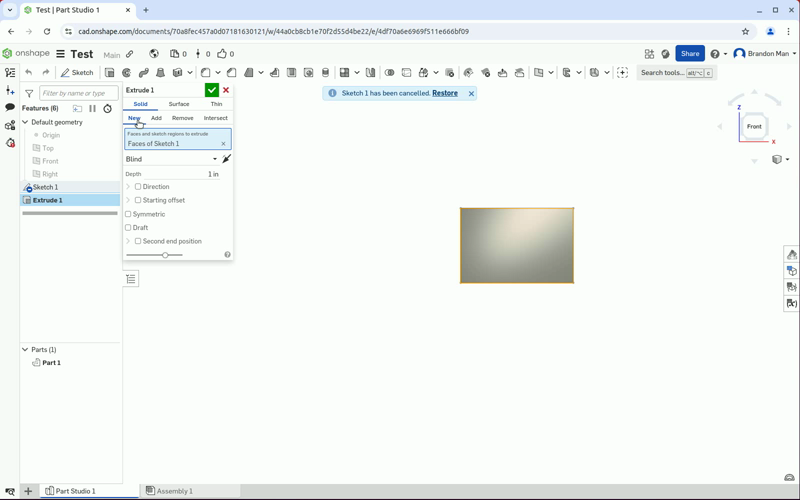
click(137, 120)
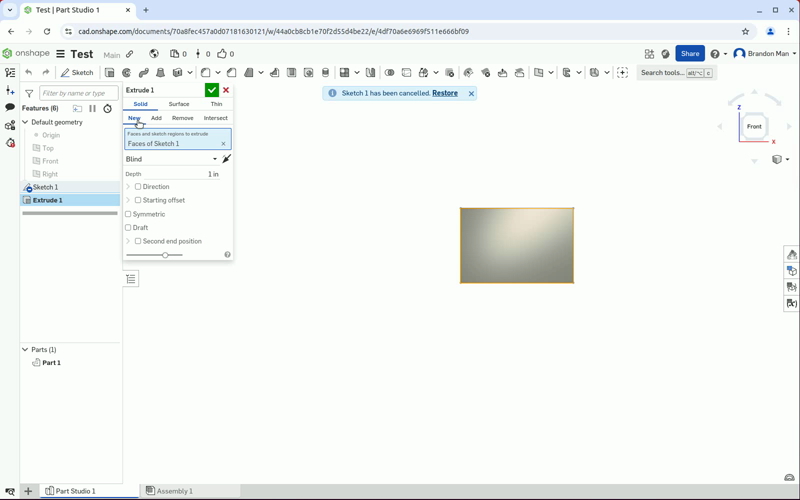
key(tab, 4)
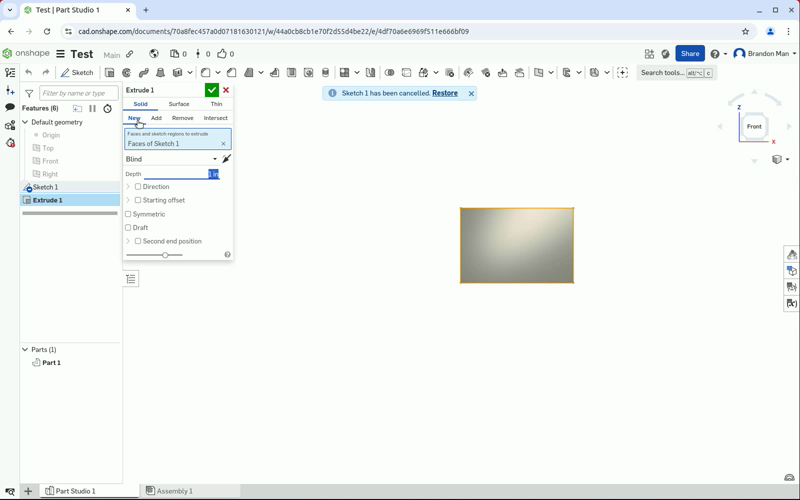
text(-15.405)
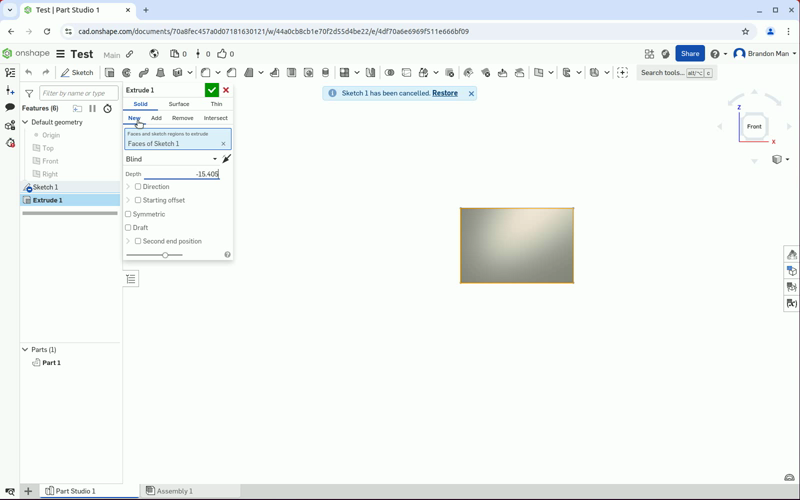
key(enter)
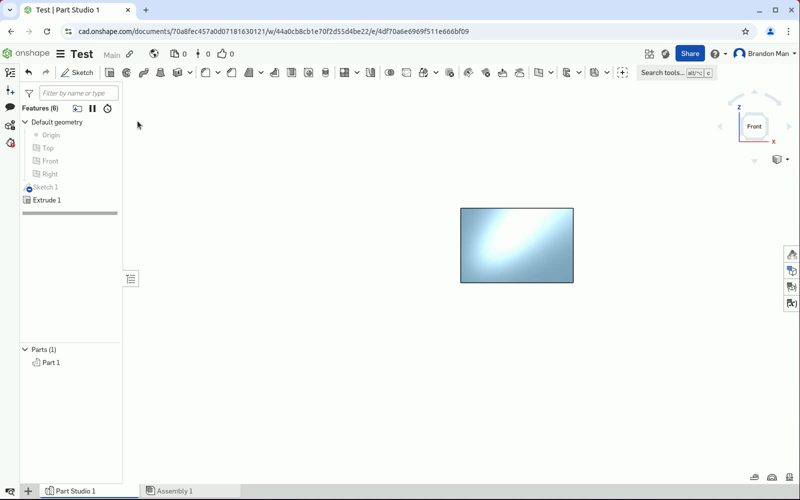
key(shift+h)
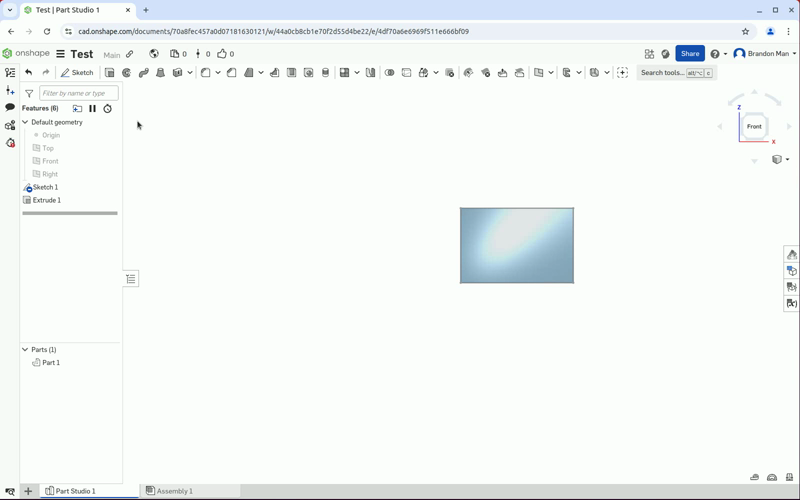
key(shift+h)
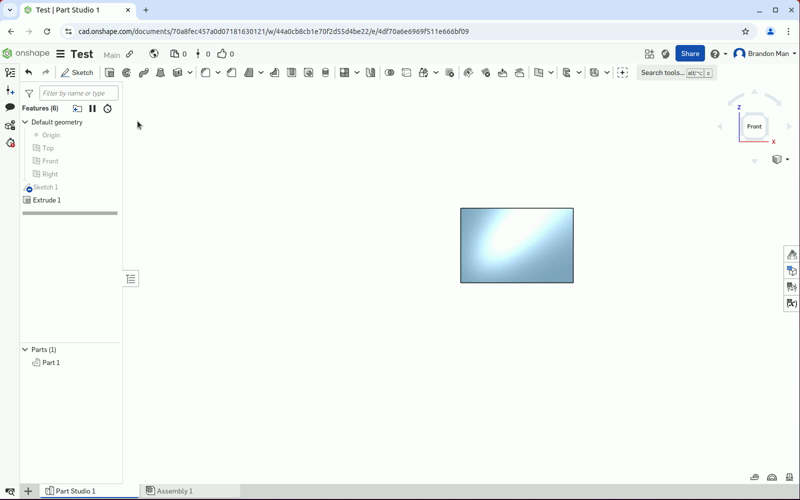
mouse_move(73, 189)
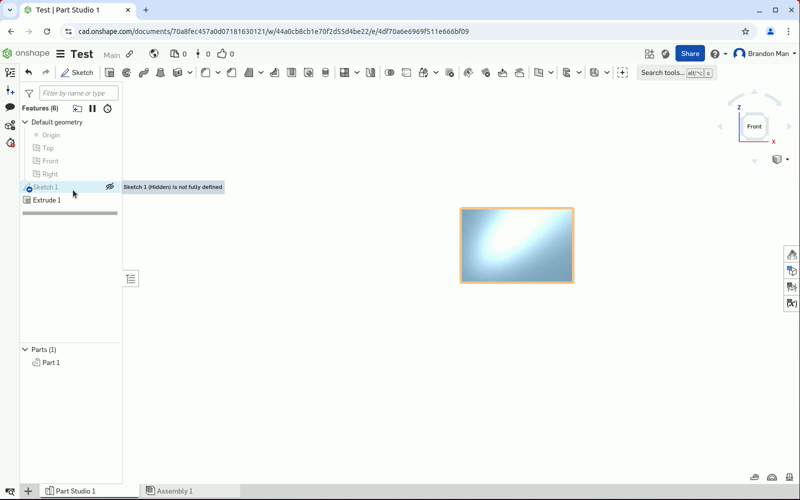
click(73, 189)
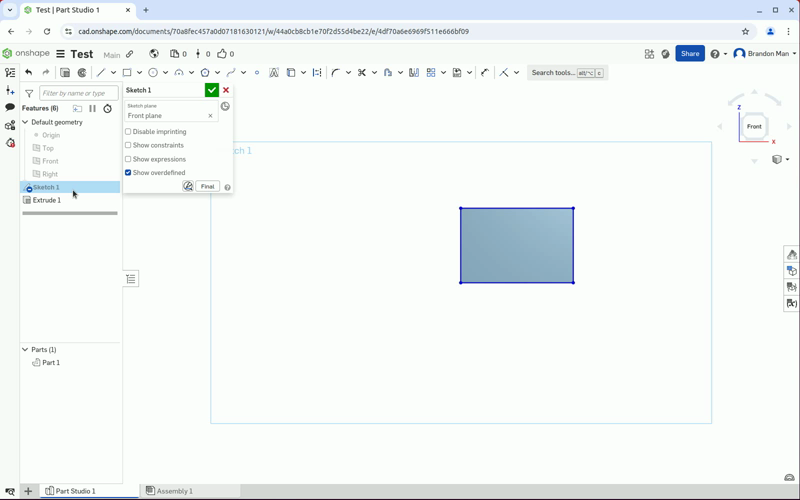
mouse_move(229, 92)
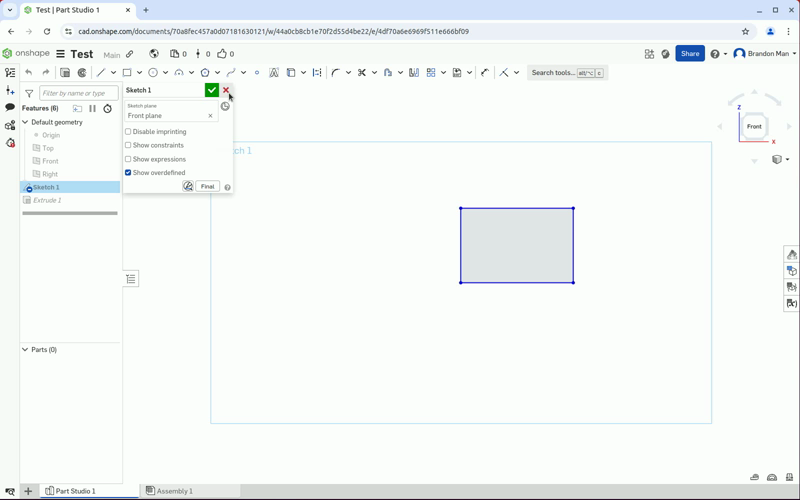
click(229, 92)
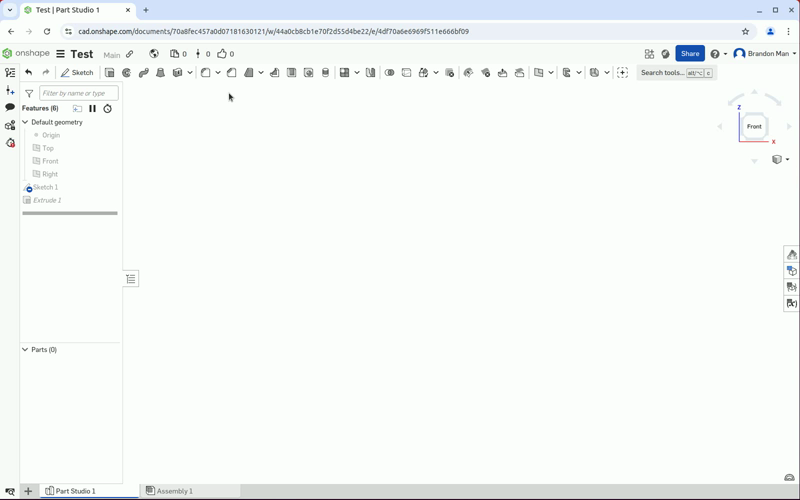
mouse_move(73, 352)
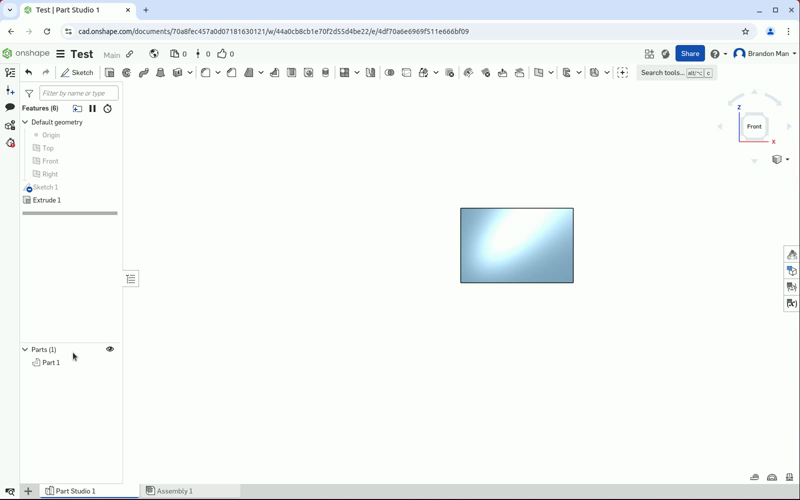
key(y)
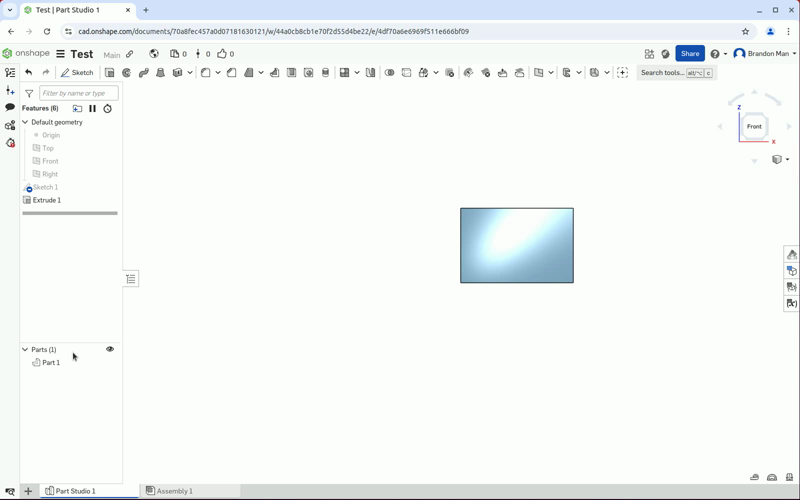
key(shift+p)
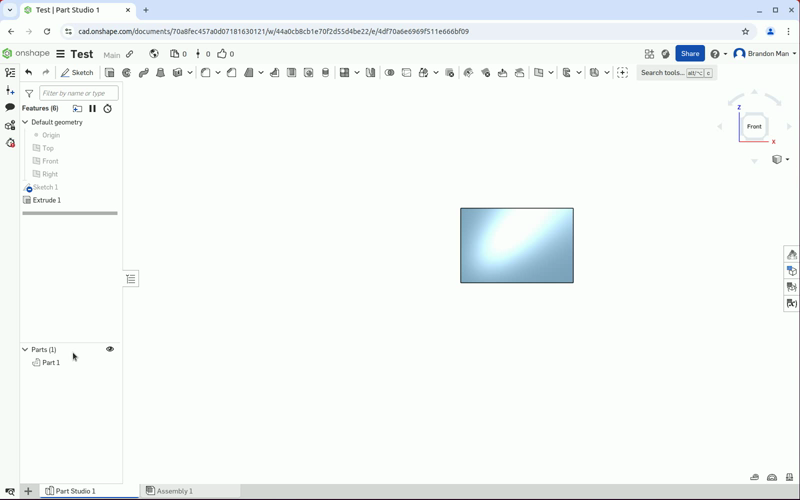
key(space)
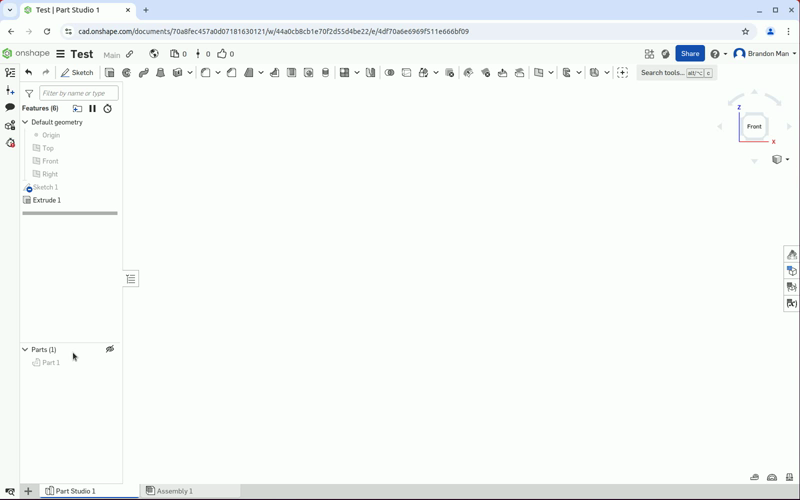
key_down(shift)
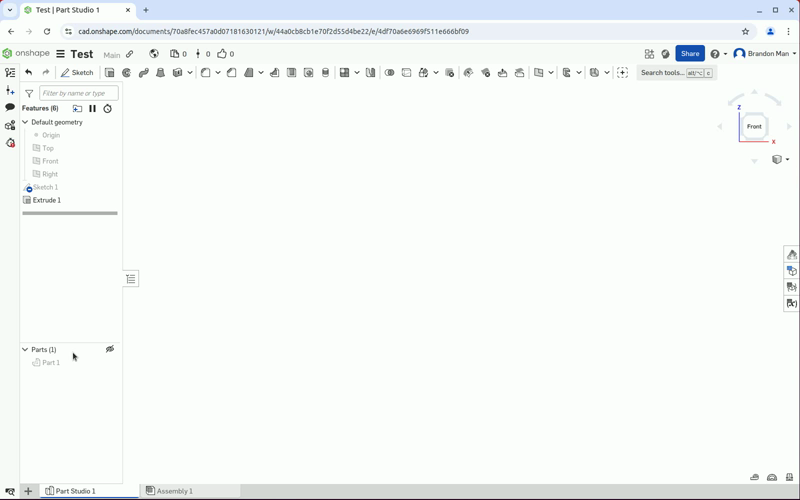
key(down)
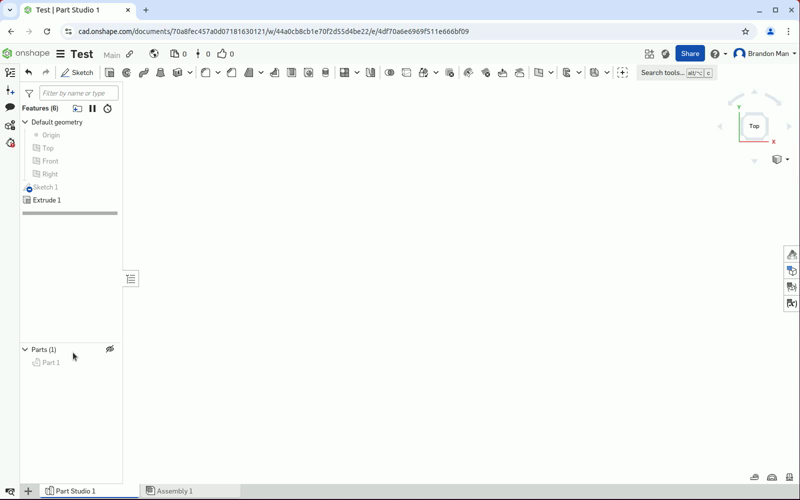
key_up(shift)
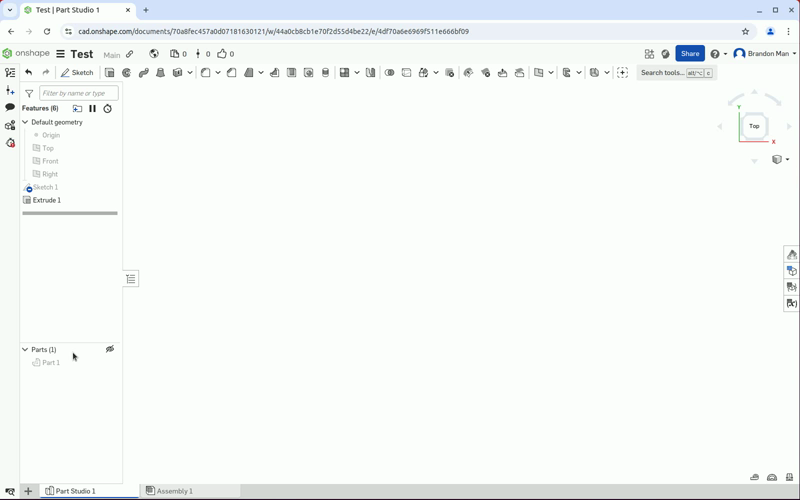
mouse_move(73, 352)
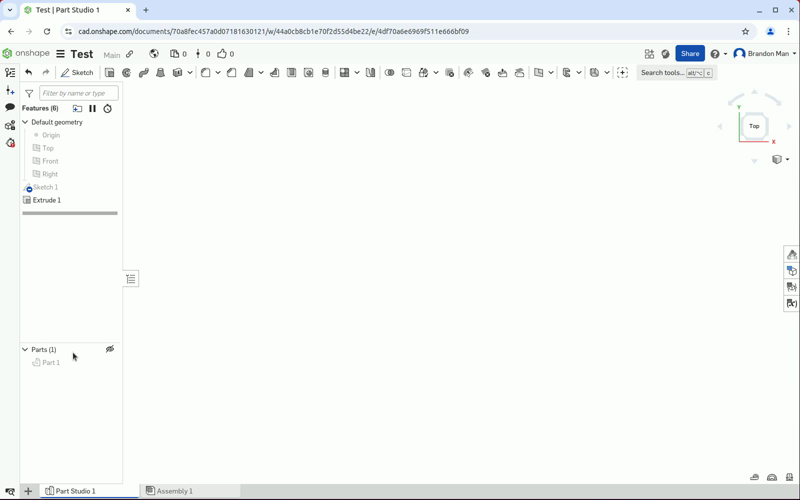
key(shift+y)
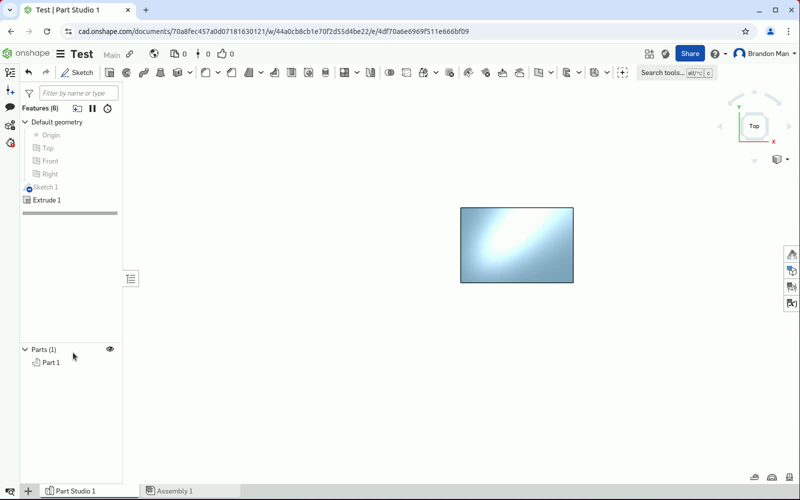
mouse_move(541, 75)
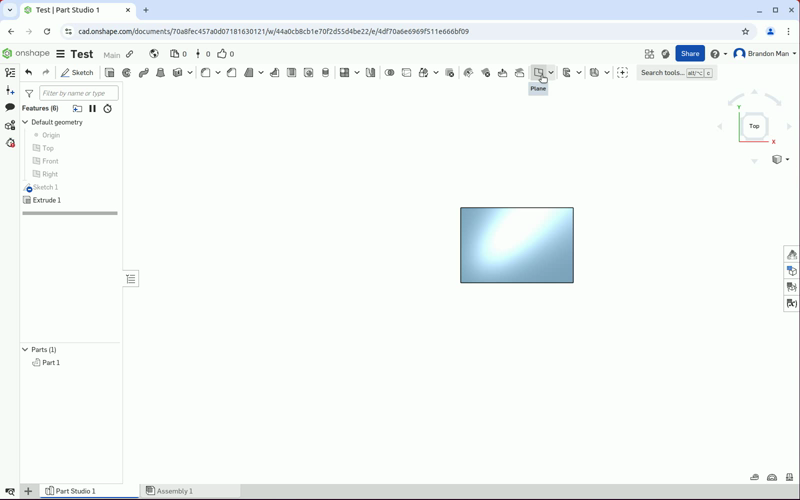
click(541, 75)
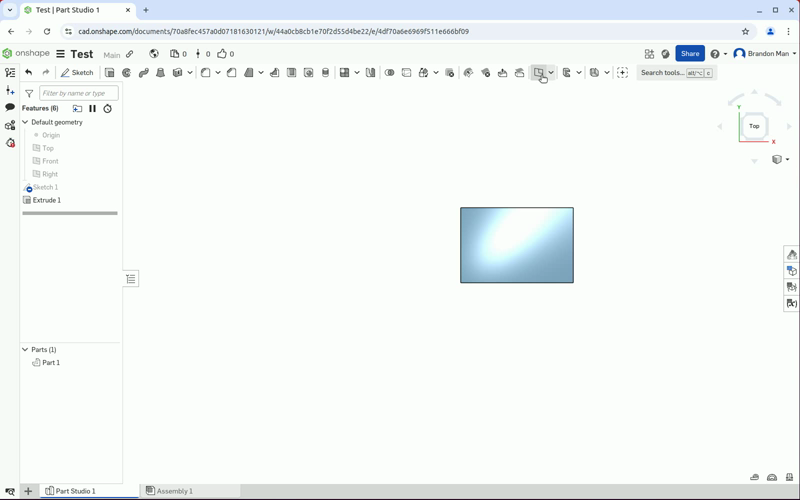
mouse_move(73, 150)
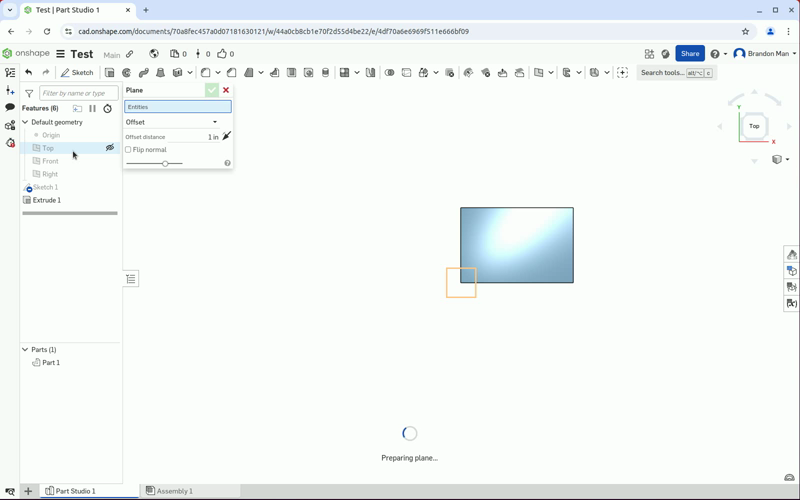
click(73, 150)
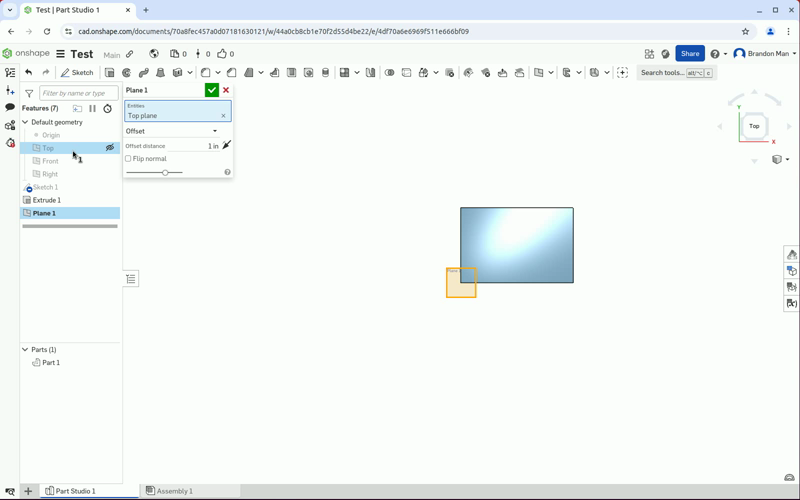
key(tab, 2)
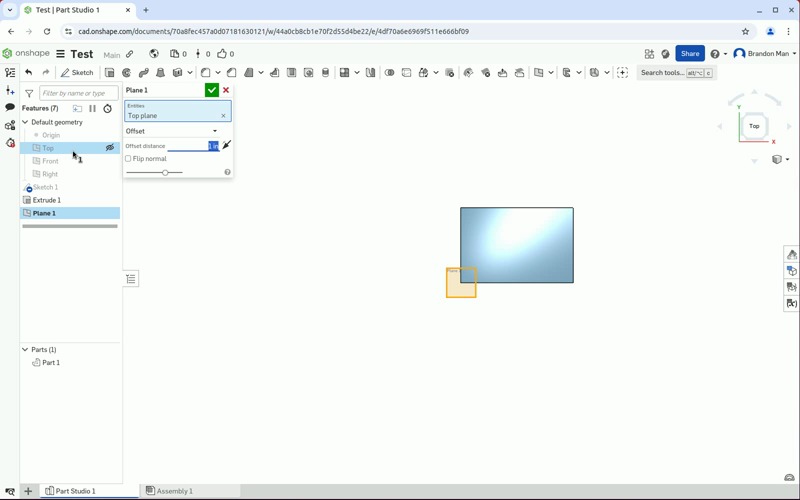
text(15.405)
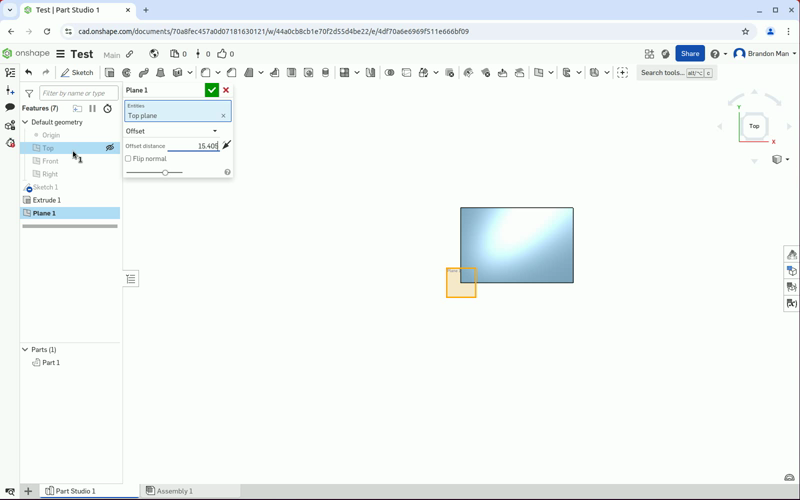
key(enter, 2)
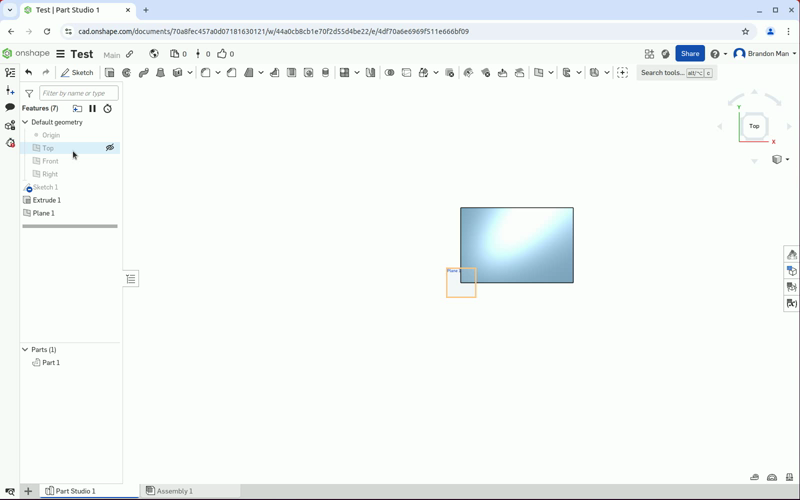
key(shift+s)
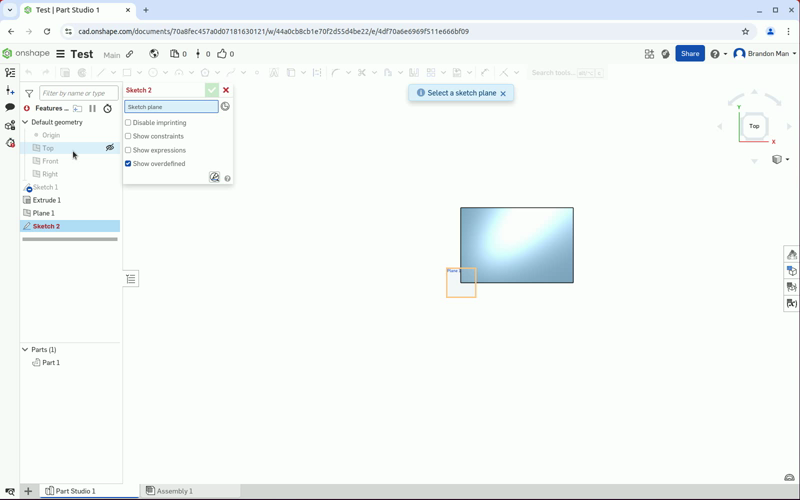
mouse_move(73, 215)
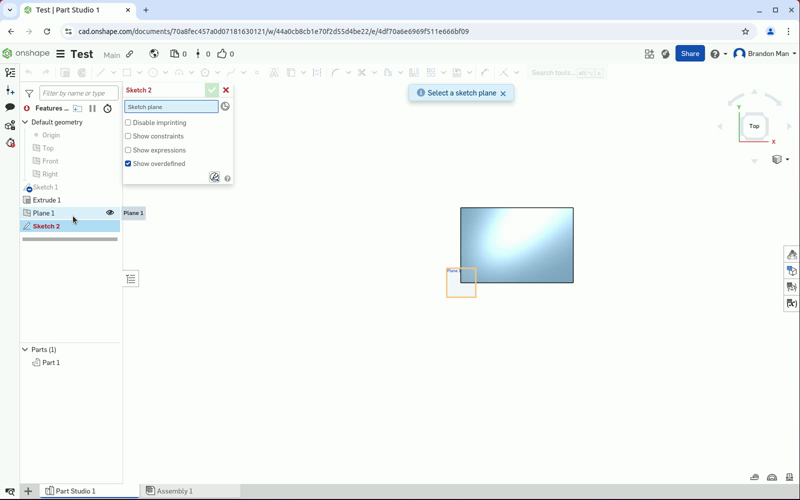
click(73, 215)
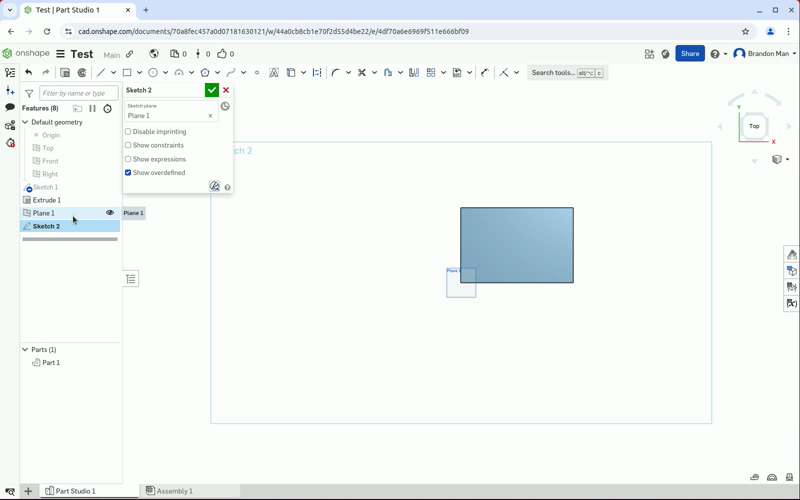
mouse_move(73, 352)
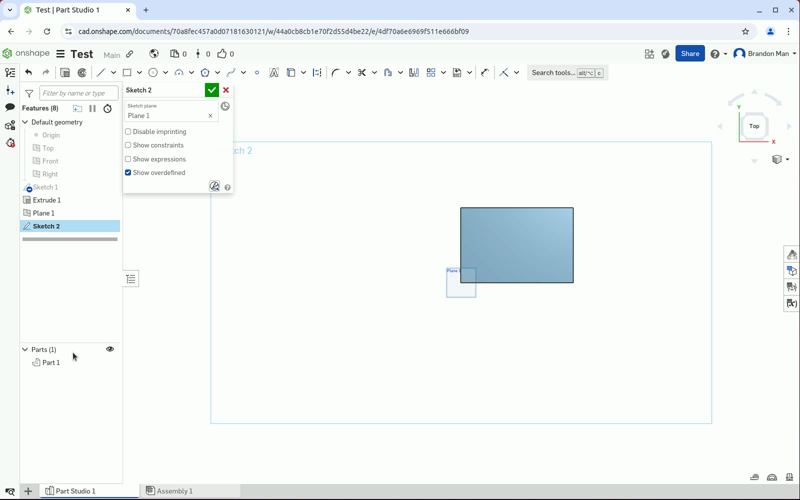
key(y)
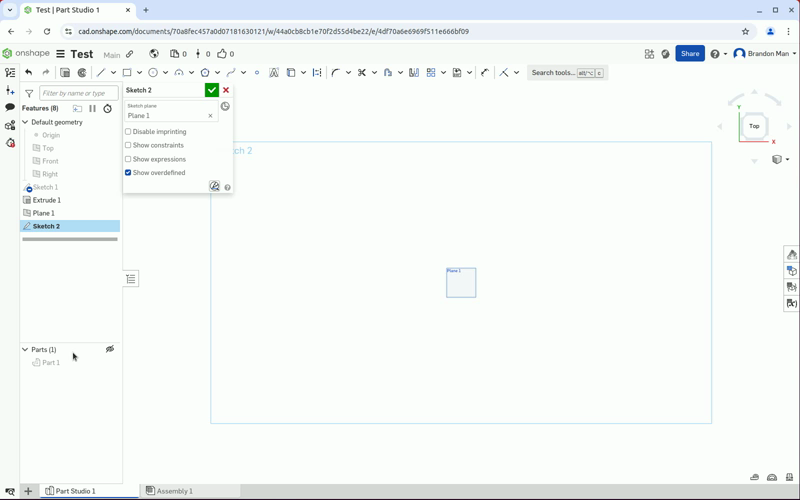
key(l)
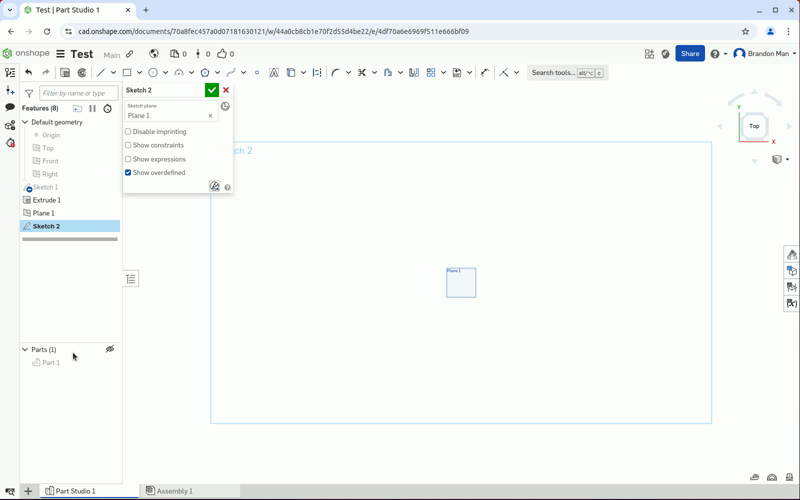
key_down(shift)
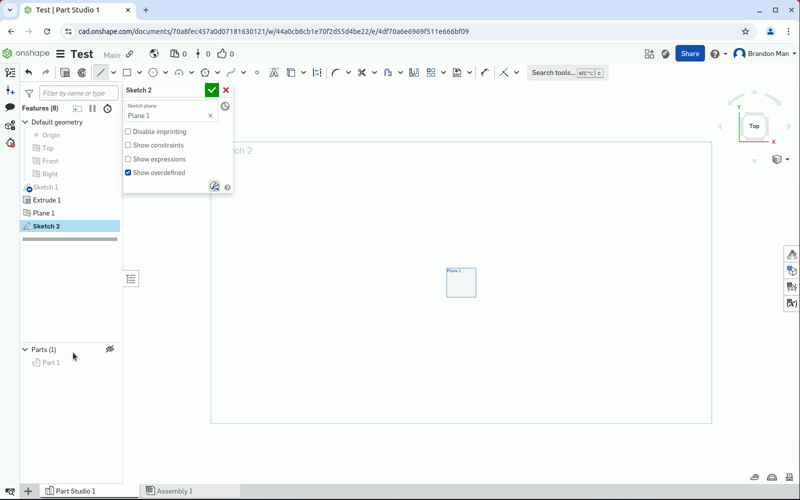
mouse_move(479, 282)
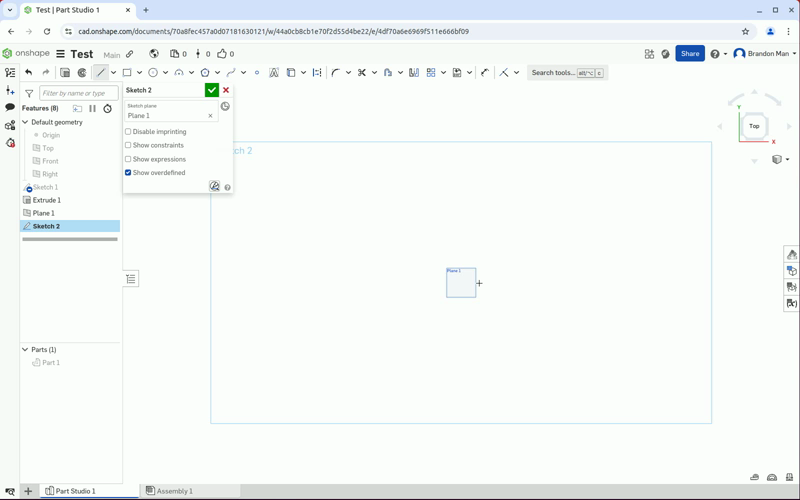
click(479, 282)
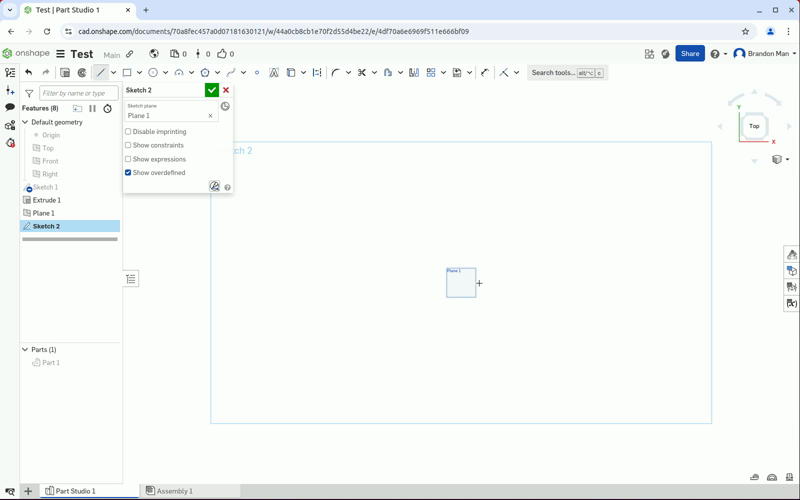
key_up(shift)
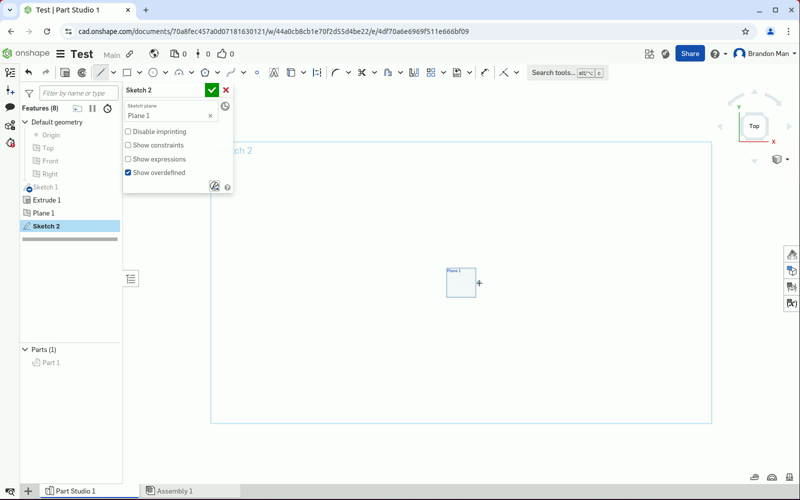
key_down(shift)
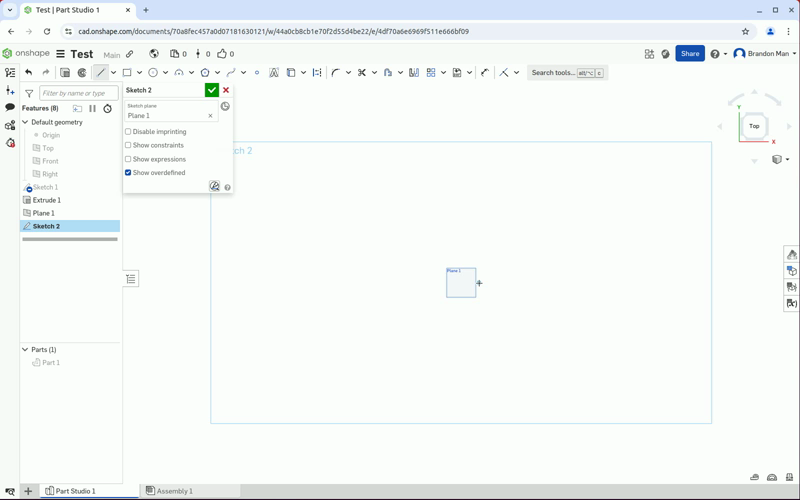
mouse_move(509, 282)
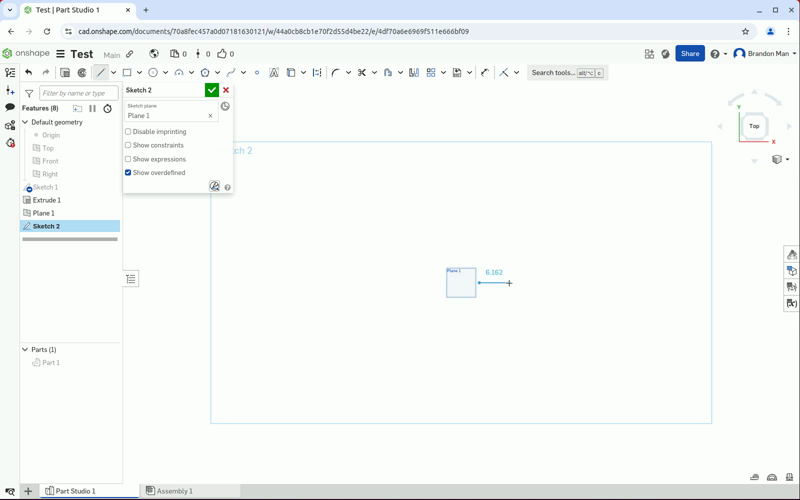
mouse_move(517, 282)
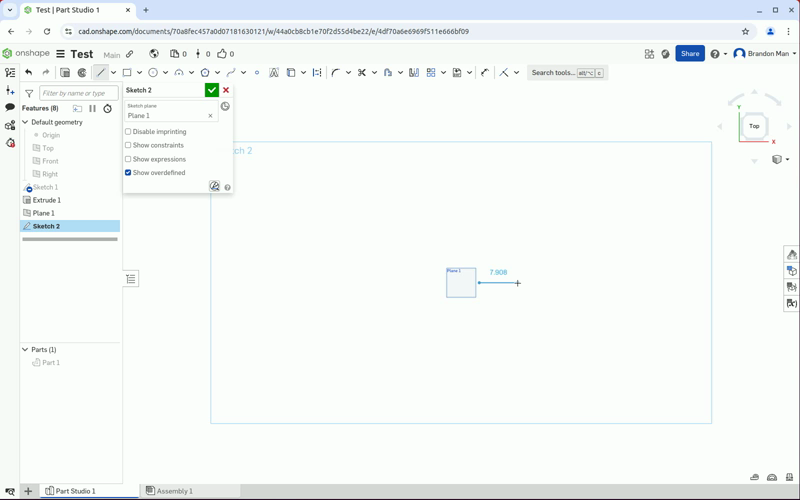
click(517, 282)
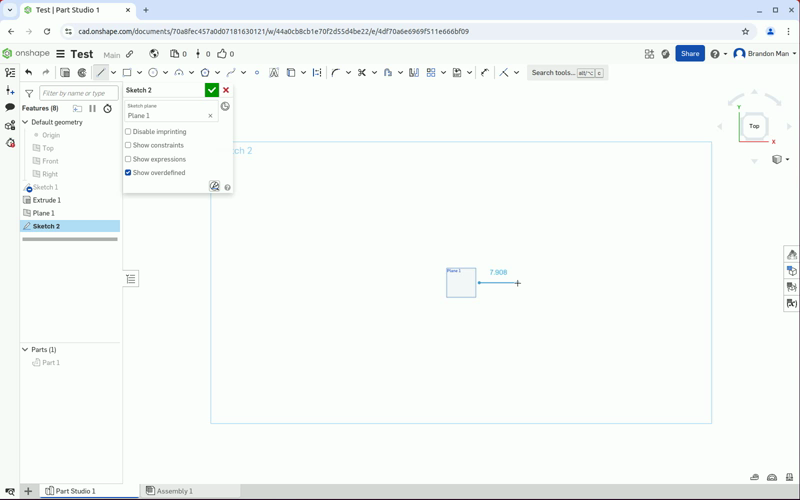
key_up(shift)
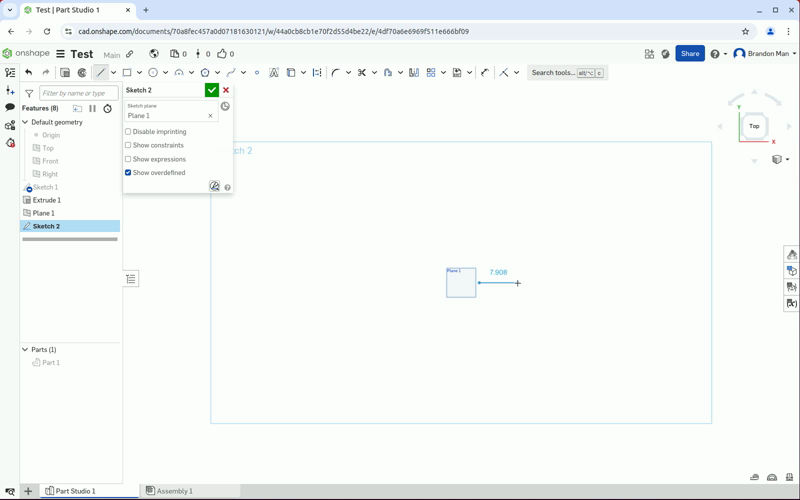
key_down(shift)
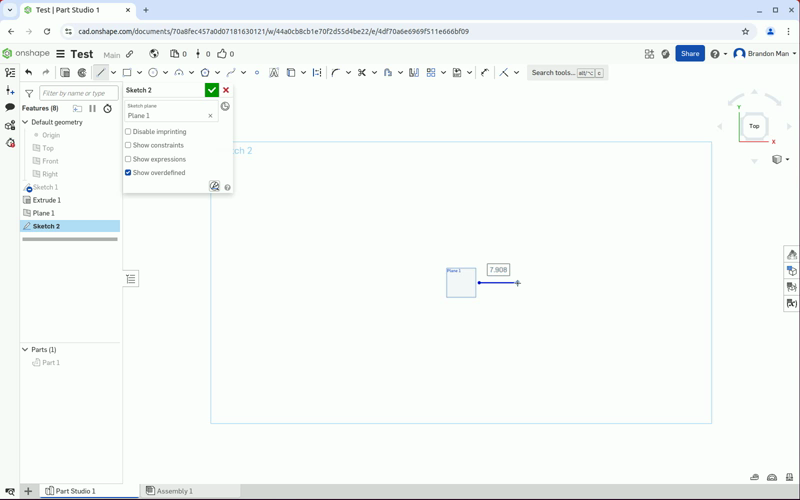
mouse_move(517, 207)
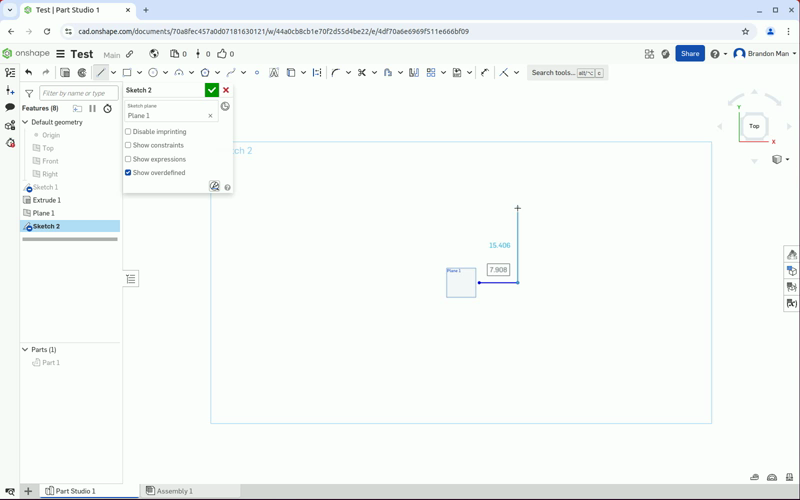
click(517, 207)
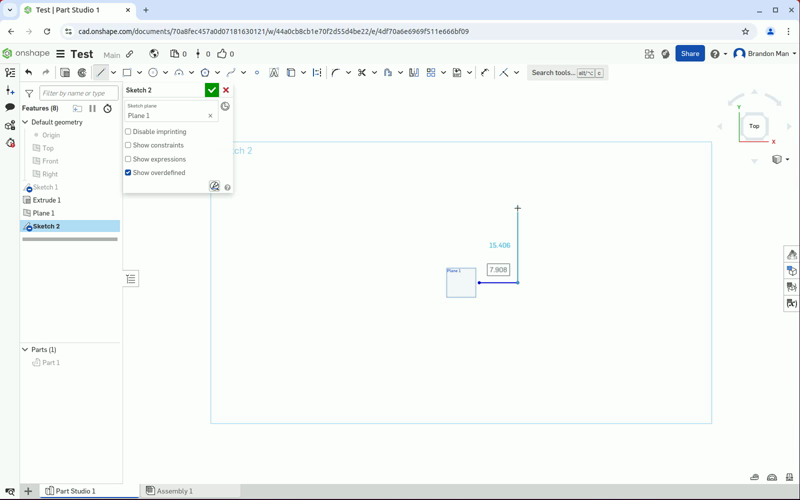
key_up(shift)
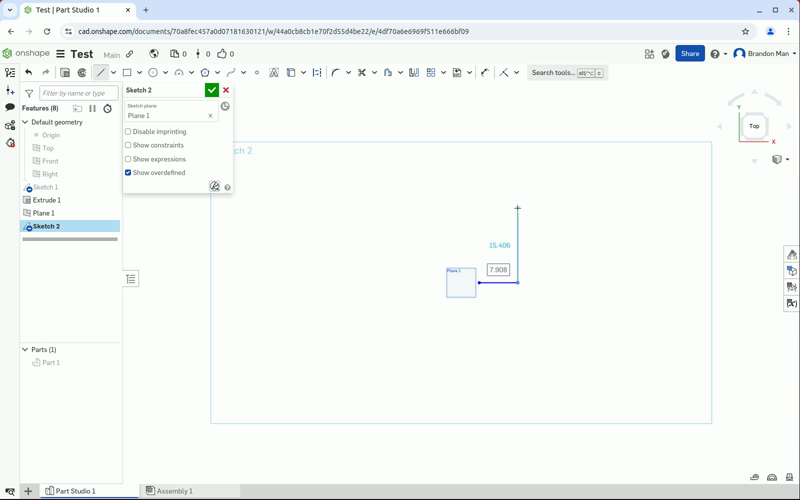
key_down(shift)
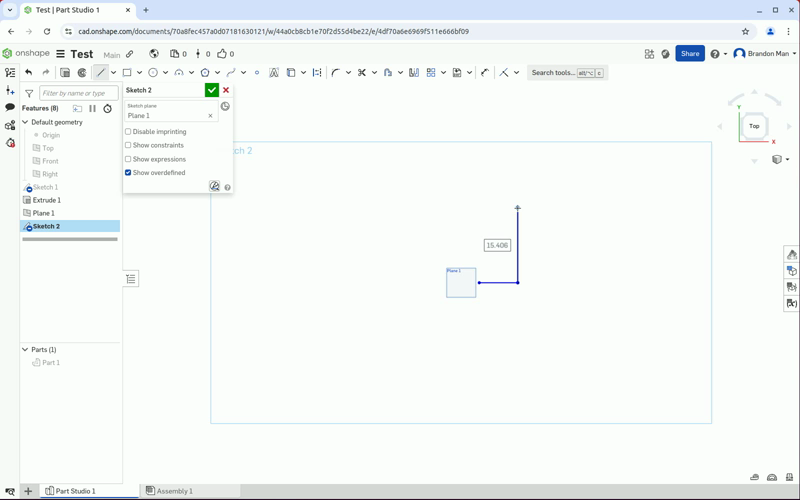
mouse_move(547, 207)
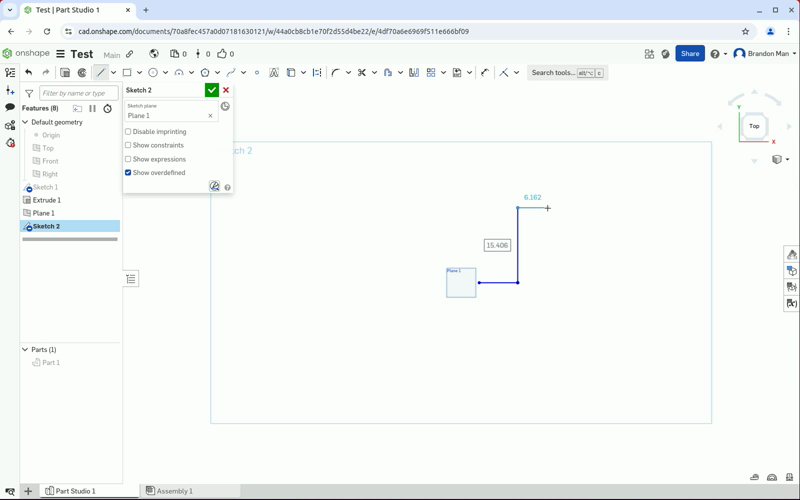
mouse_move(479, 207)
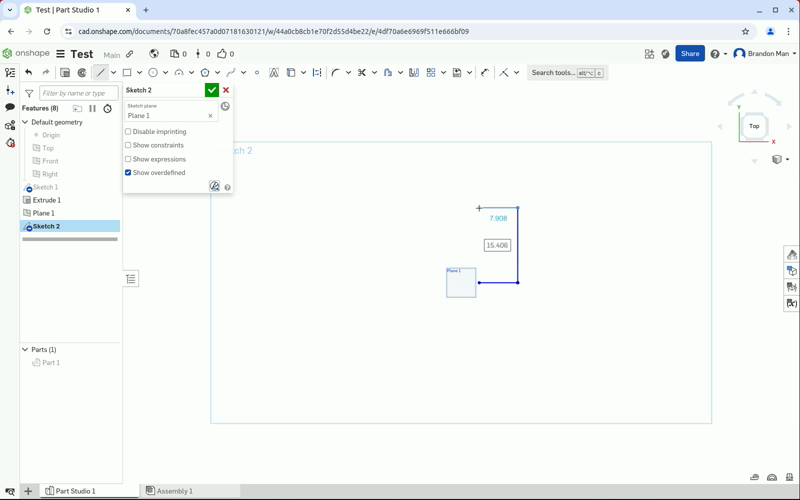
click(479, 207)
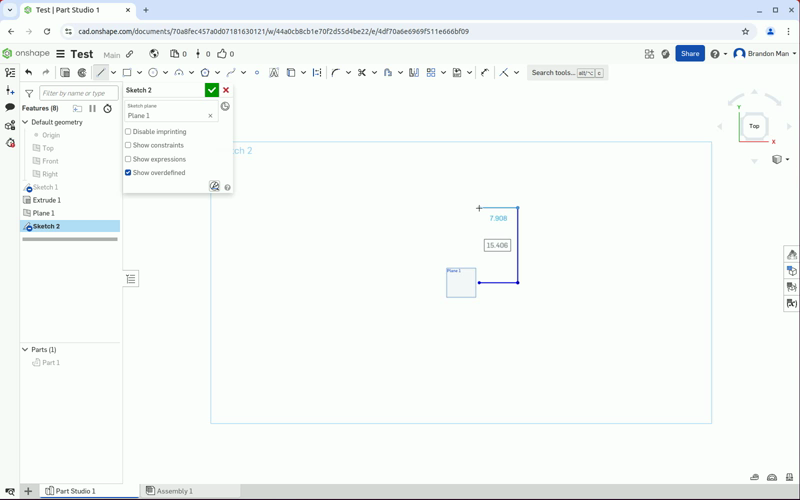
key_up(shift)
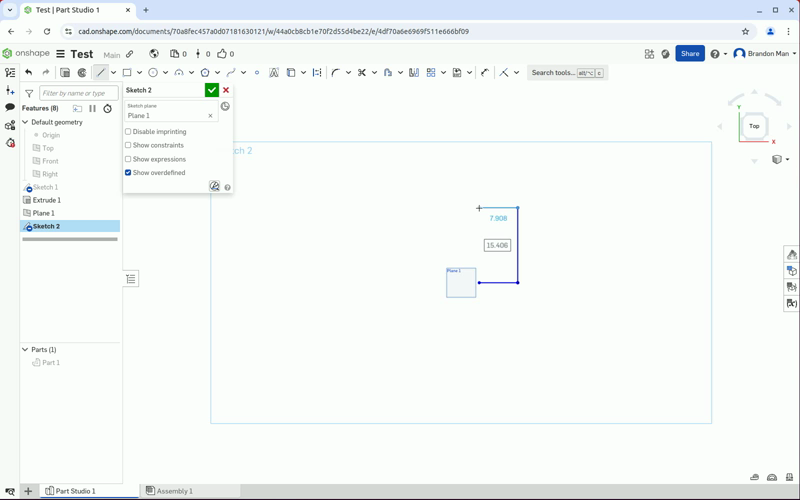
key_down(shift)
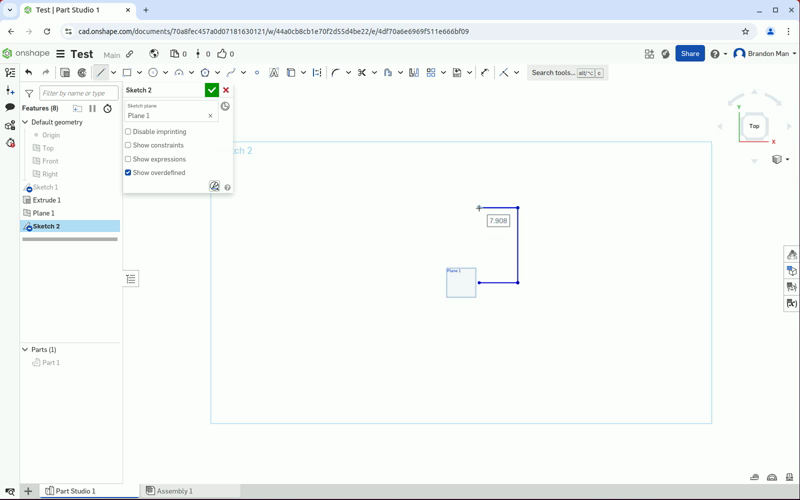
mouse_move(479, 282)
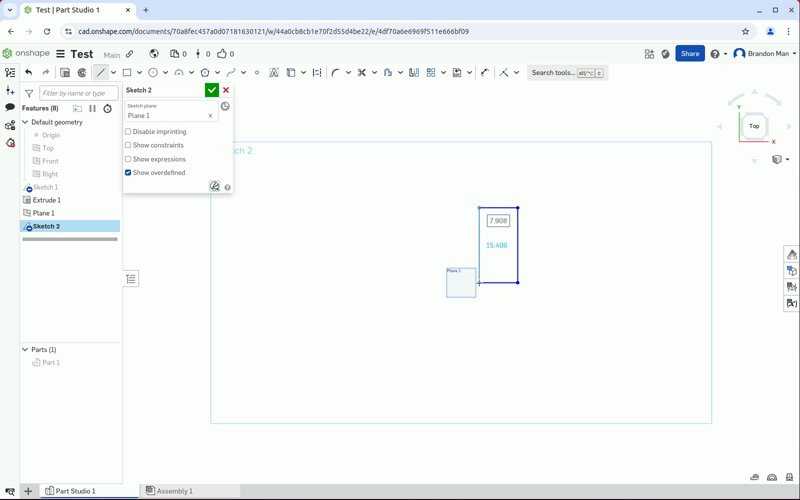
key_up(shift)
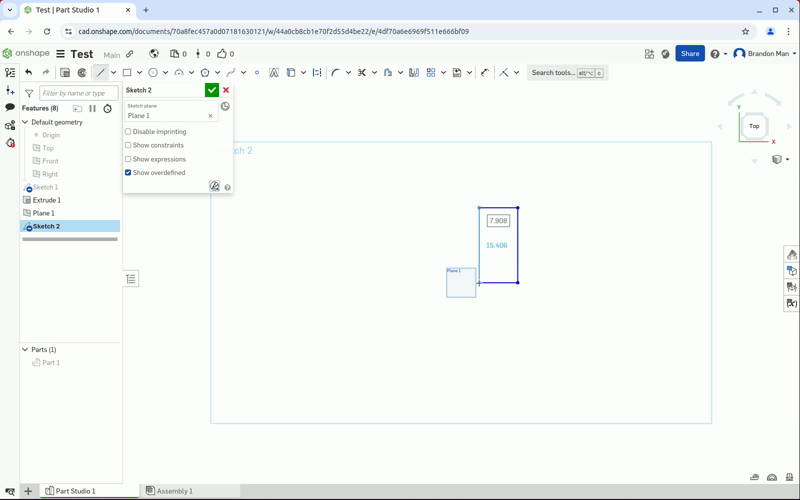
click(479, 282)
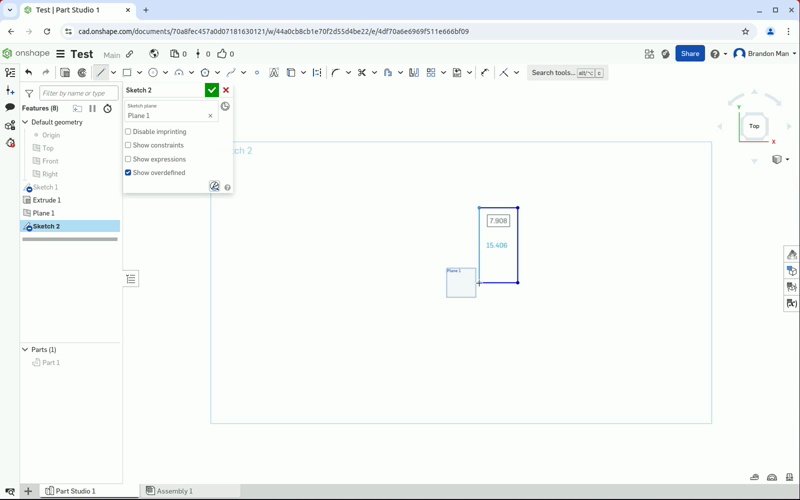
key(esc)
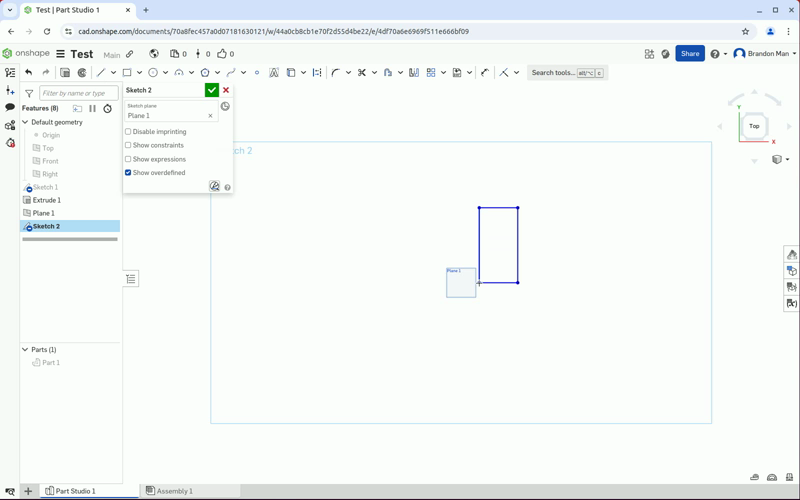
mouse_move(506, 215)
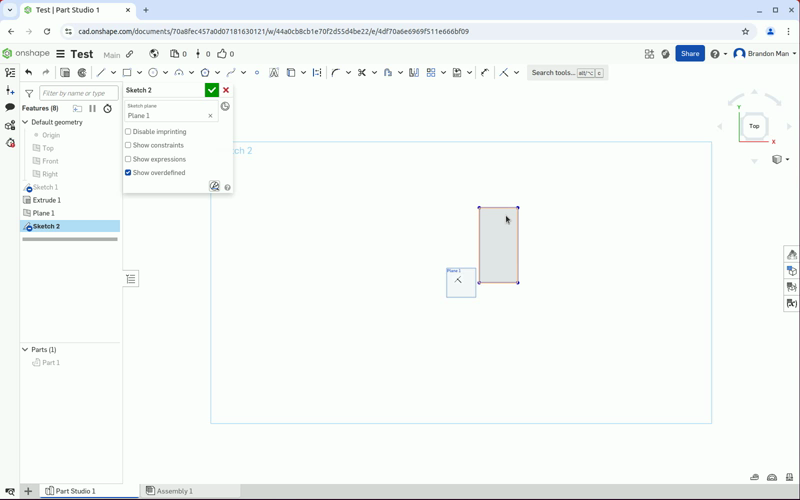
click(506, 215)
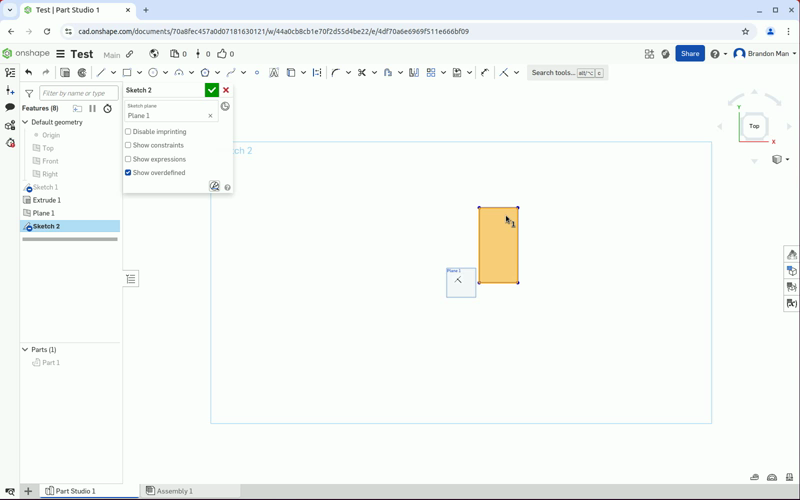
mouse_move(73, 352)
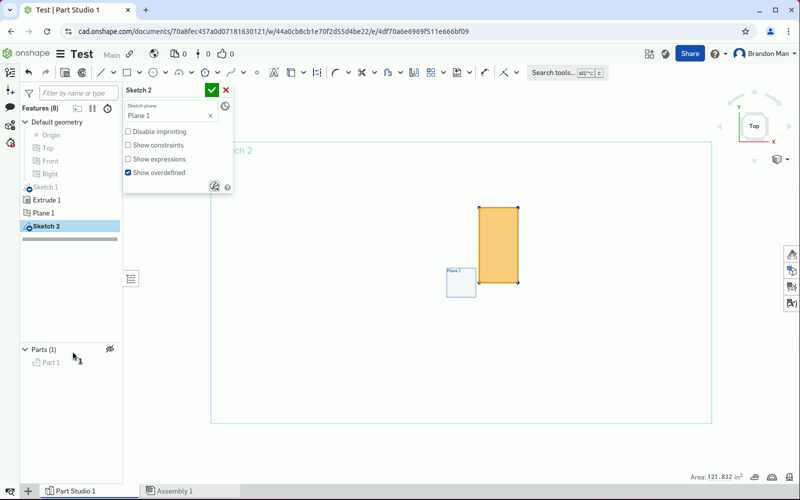
key(shift+y)
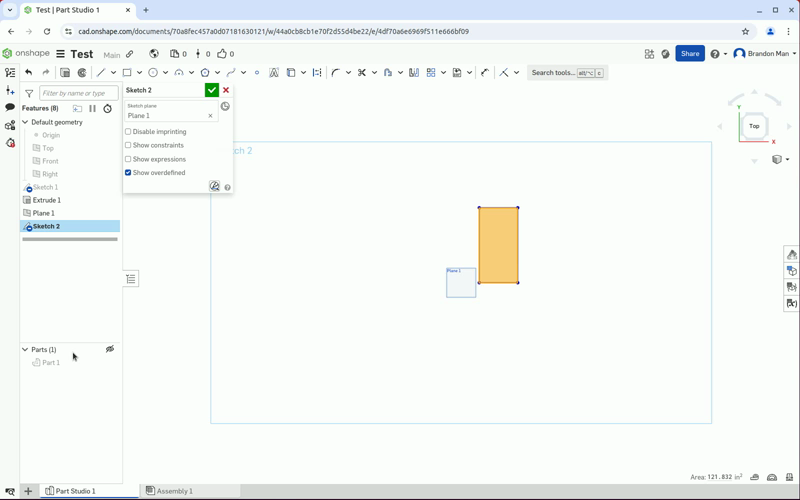
key(shift+e)
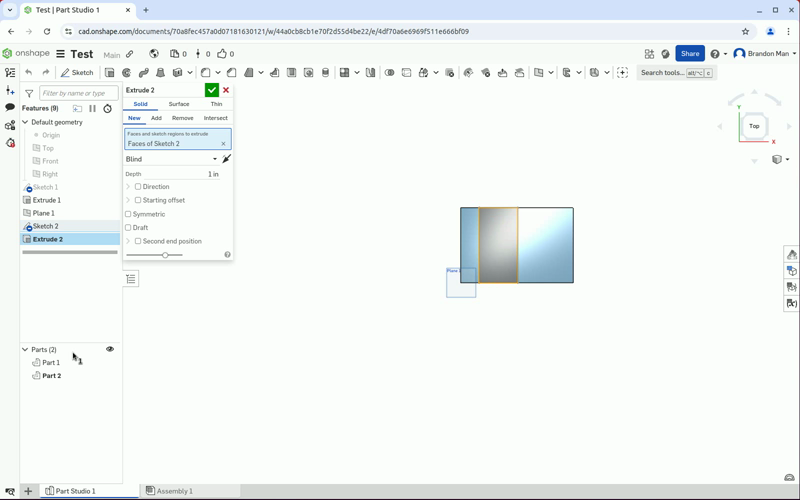
mouse_move(143, 106)
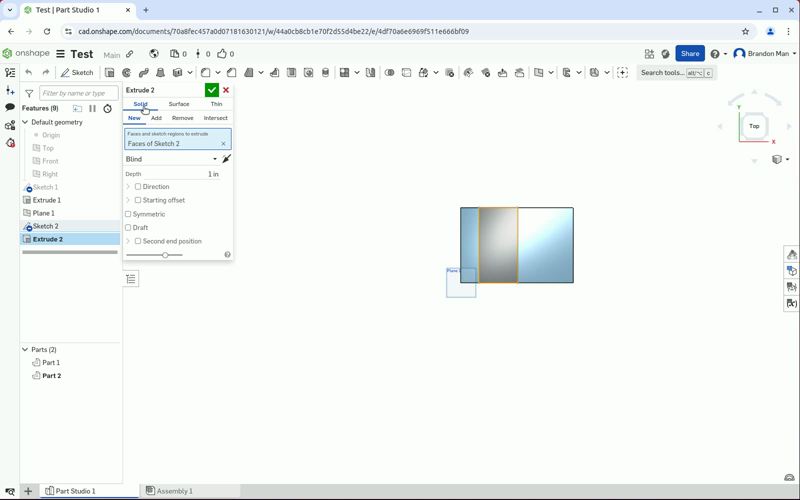
click(143, 106)
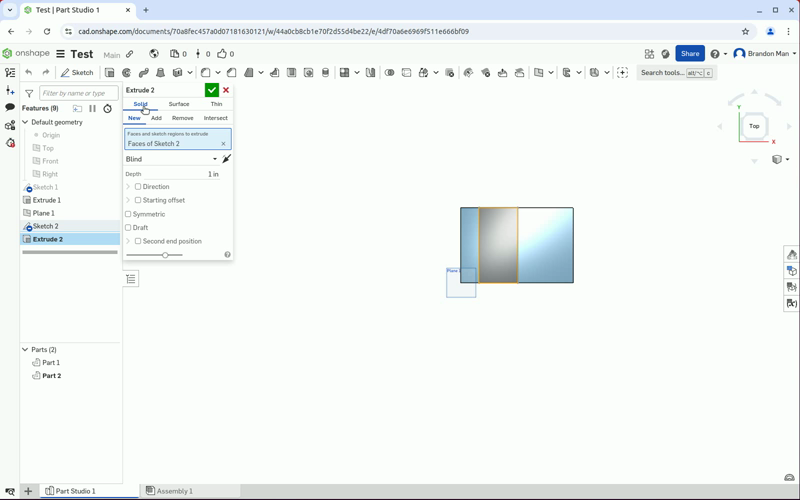
mouse_move(186, 120)
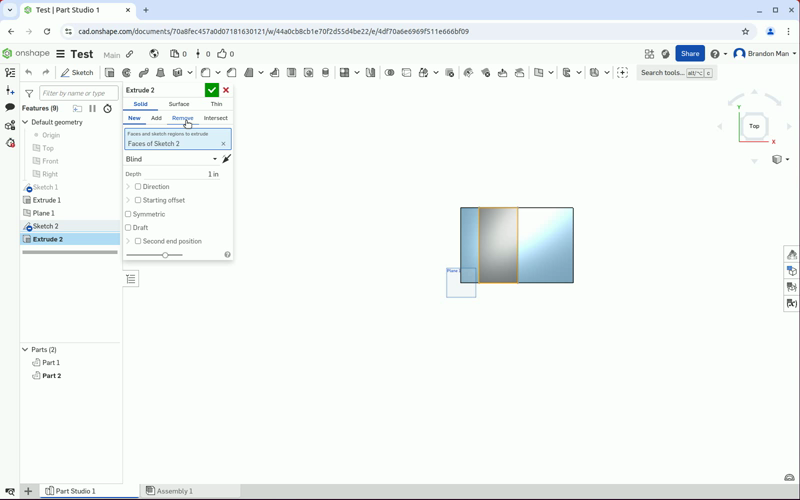
click(186, 120)
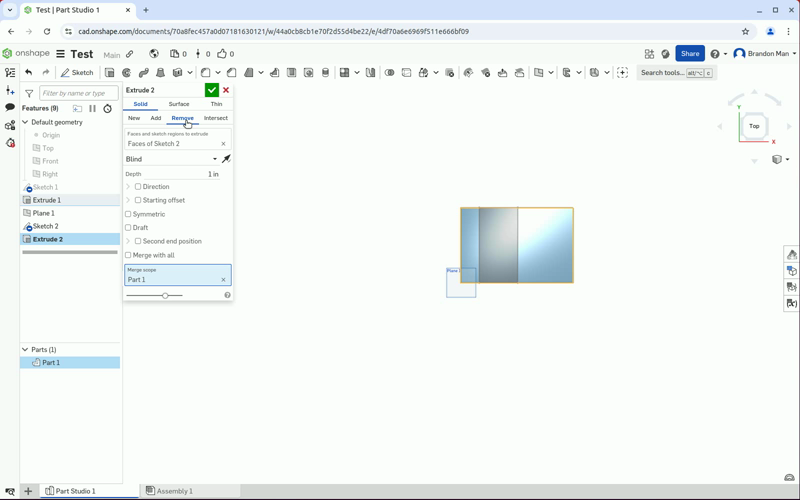
key(tab, 4)
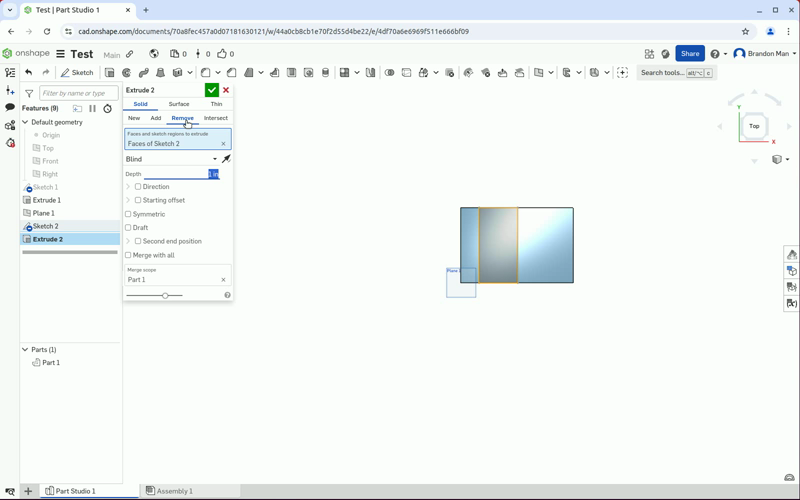
text(11.554)
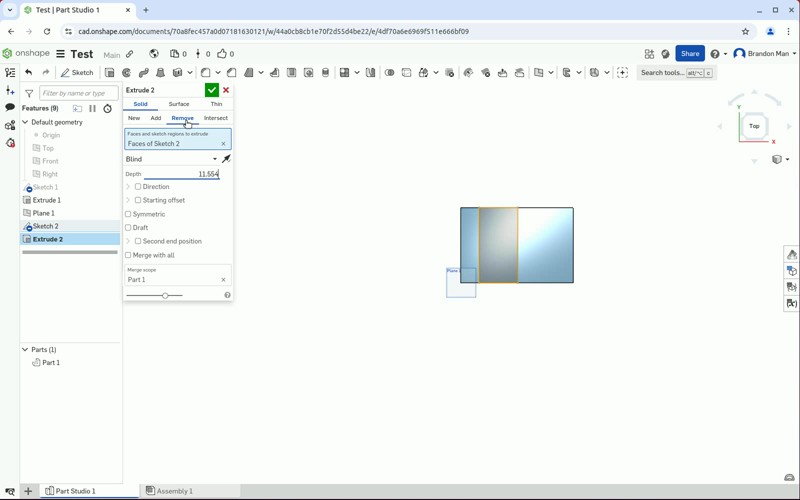
key(tab, 6)
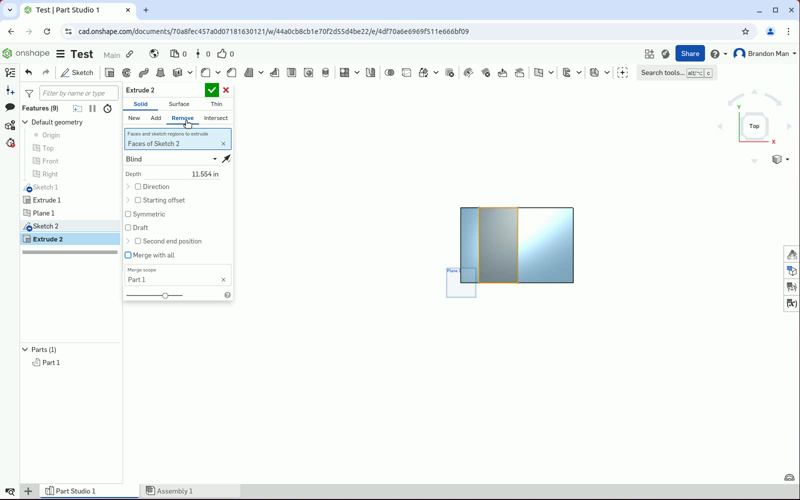
key(space)
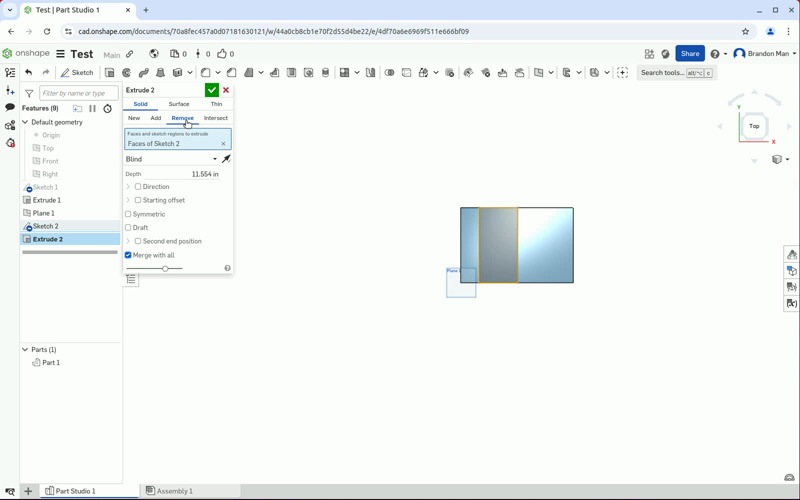
key(enter)
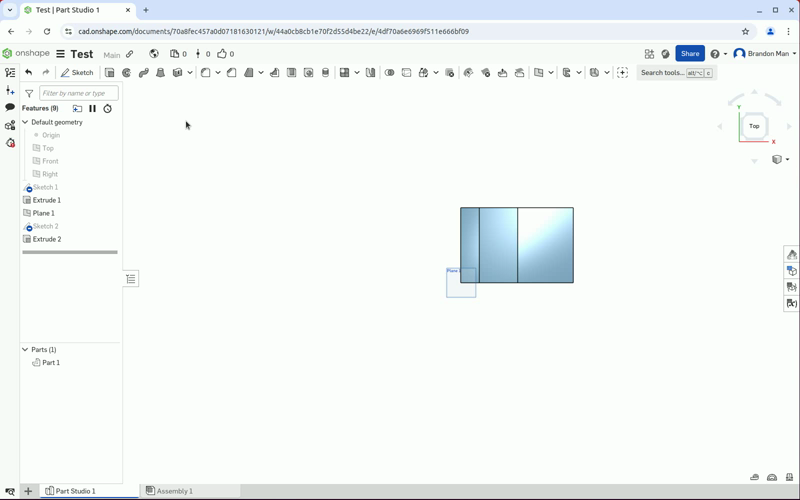
key(shift+h)
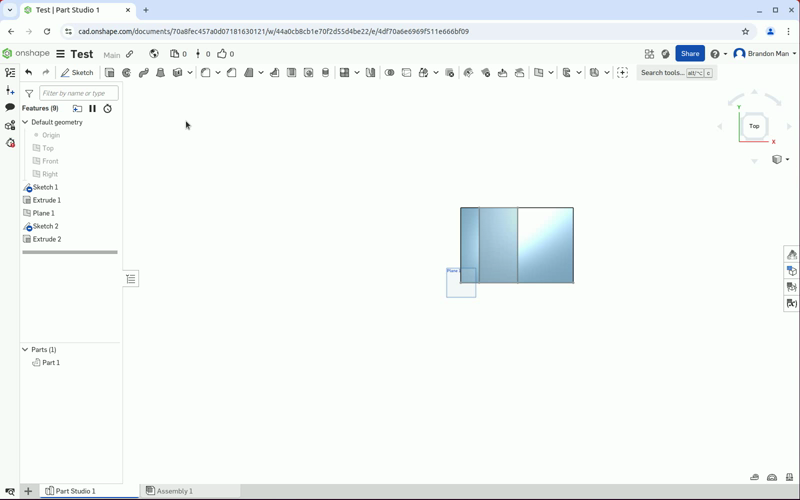
key(shift+h)
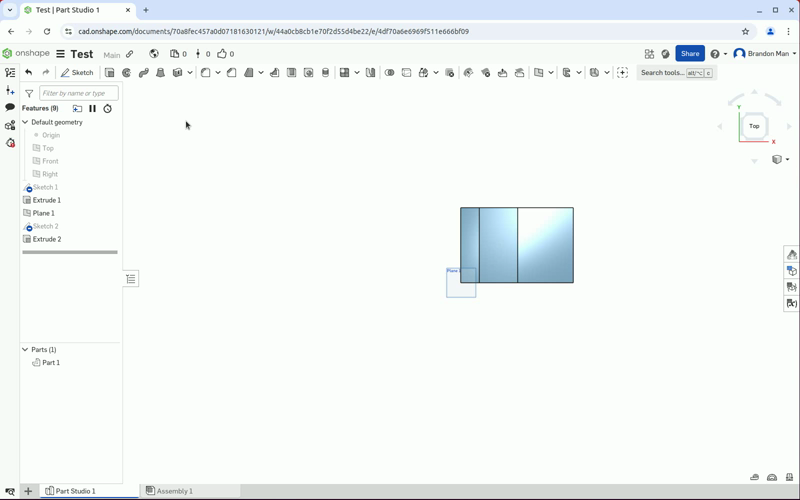
mouse_move(73, 189)
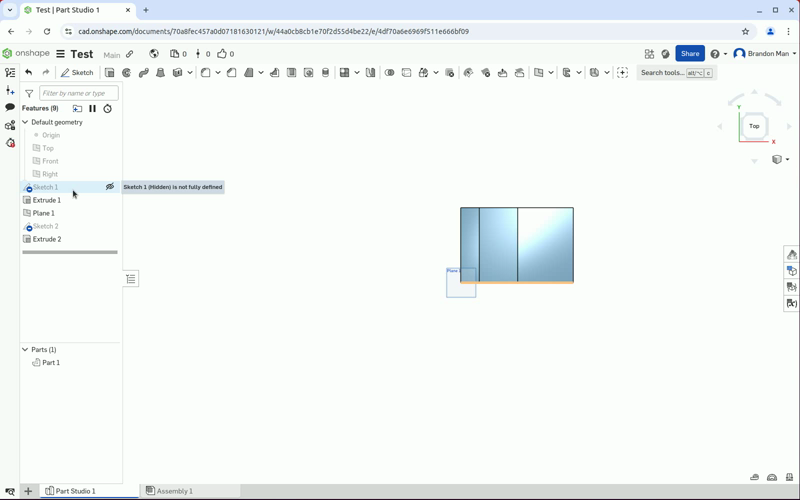
click(73, 189)
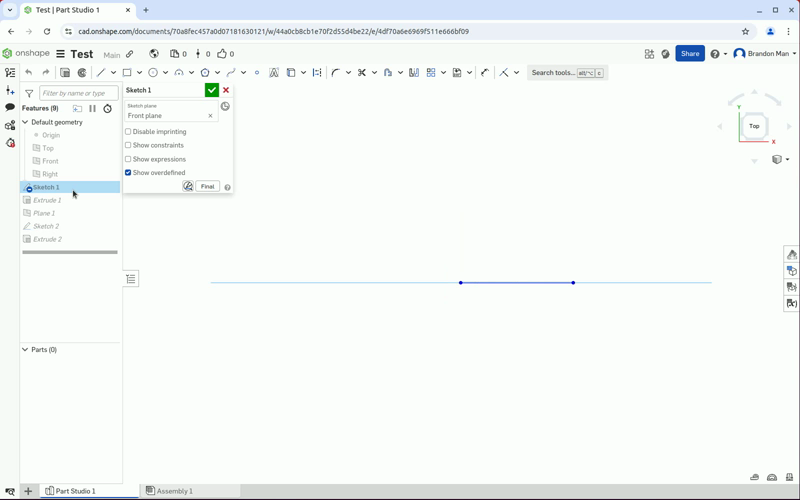
mouse_move(229, 92)
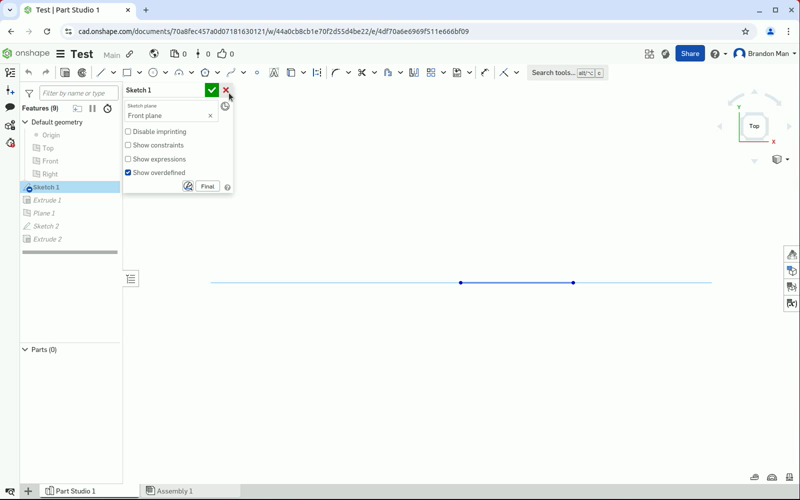
click(229, 92)
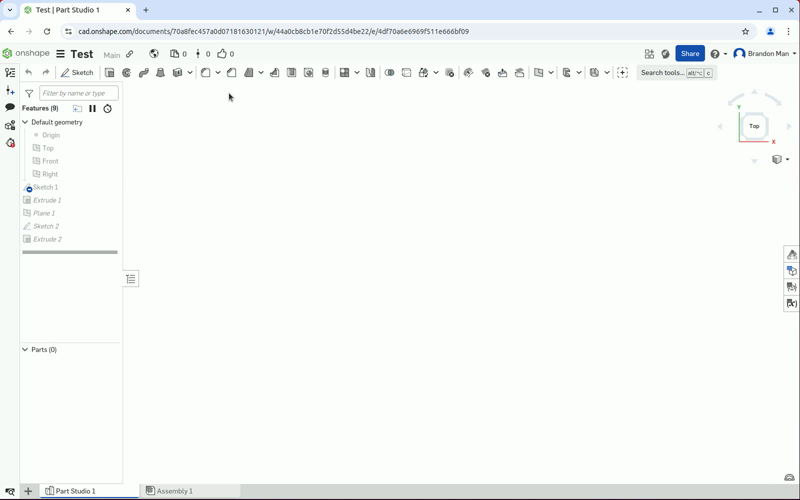
mouse_move(541, 75)
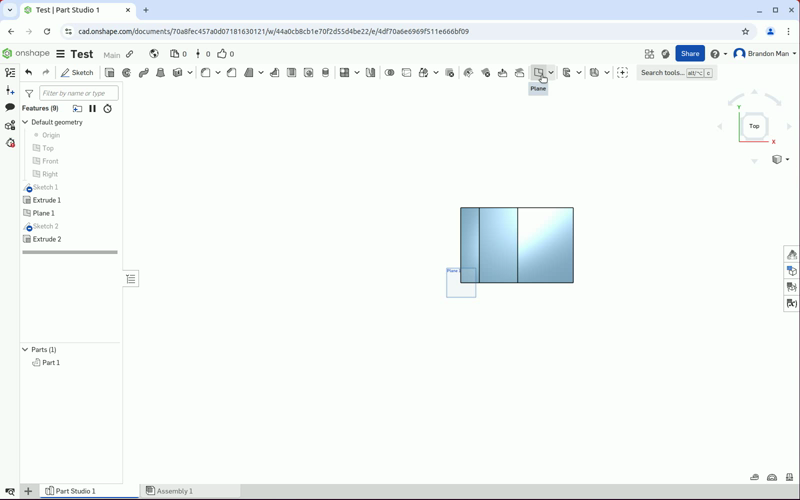
click(541, 75)
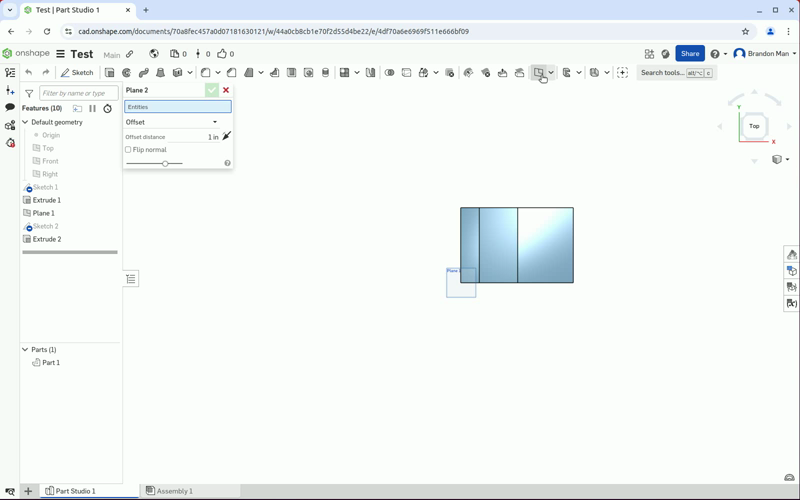
mouse_move(73, 150)
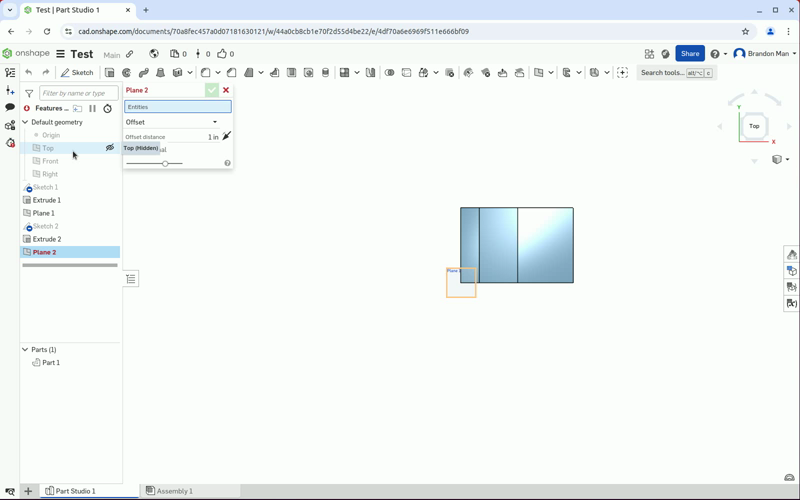
click(73, 150)
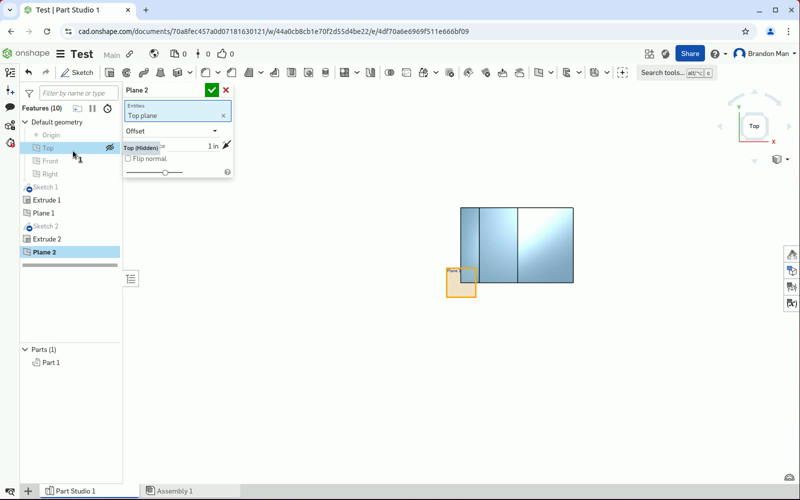
key(tab, 2)
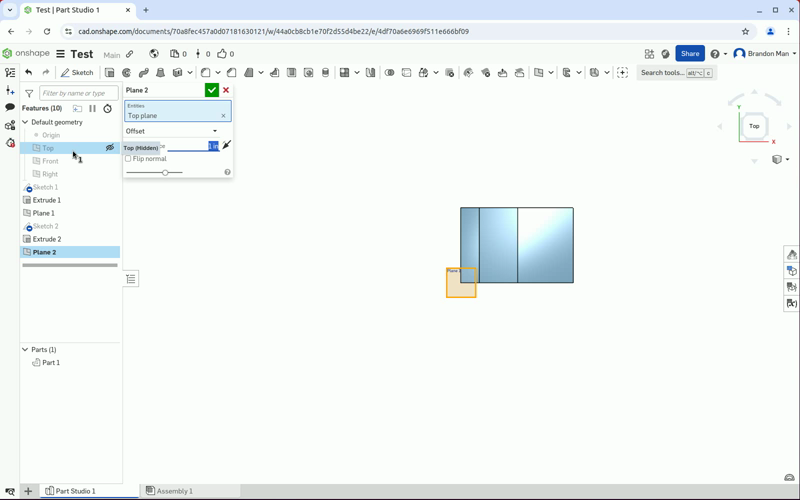
text(3.851)
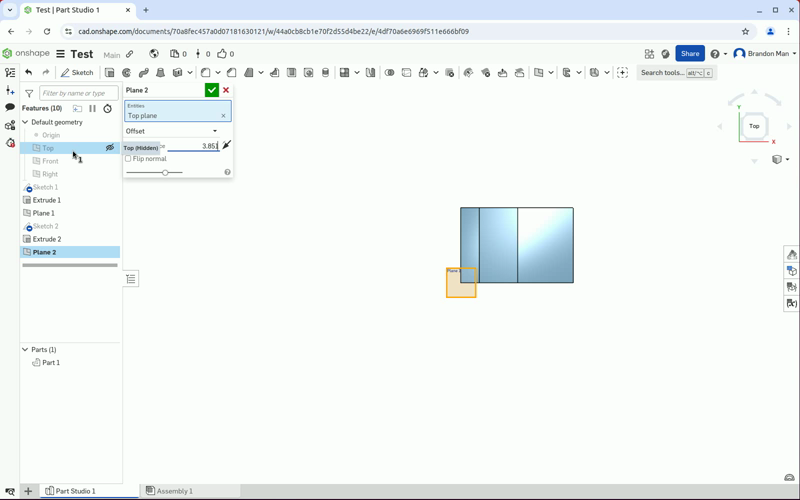
key(enter, 2)
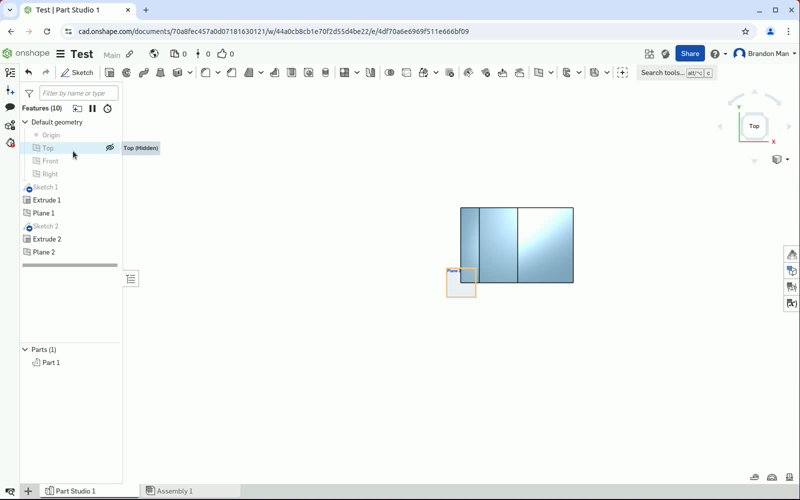
key(shift+s)
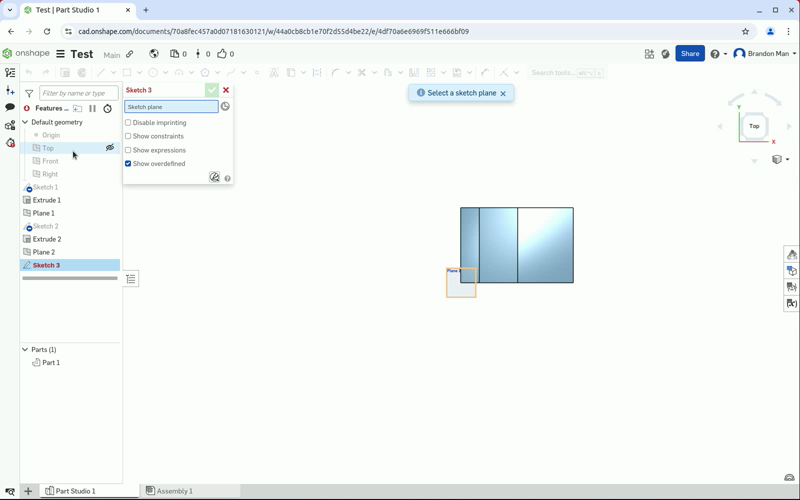
mouse_move(73, 254)
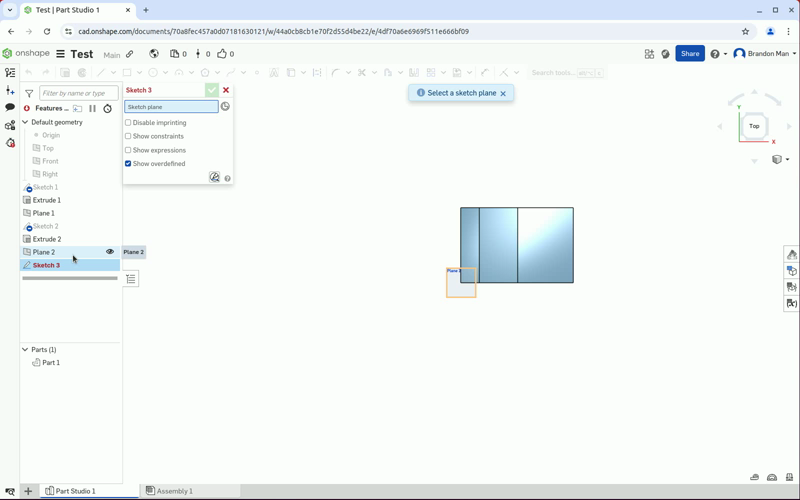
click(73, 254)
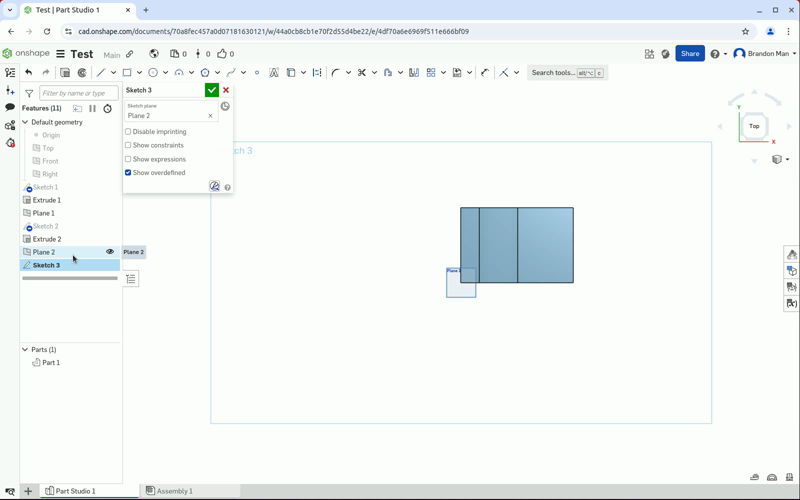
mouse_move(73, 352)
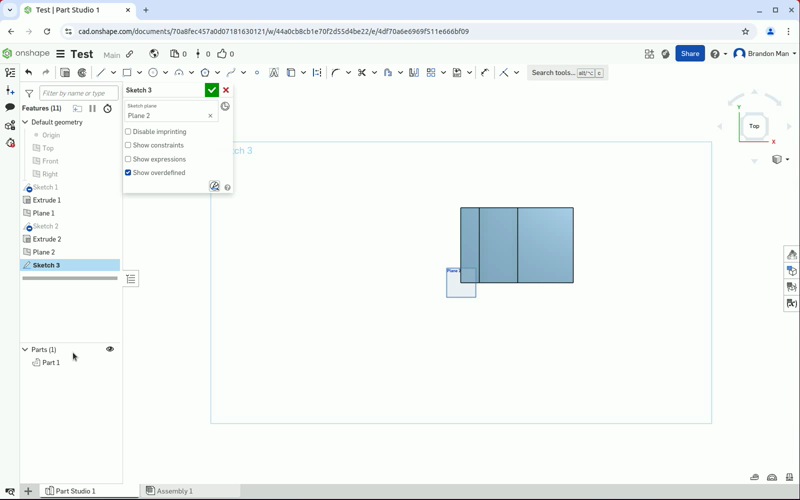
key(y)
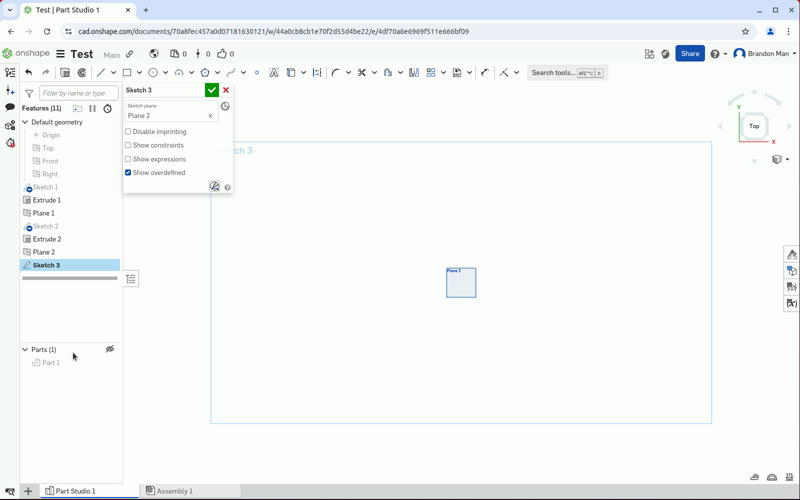
key(a)
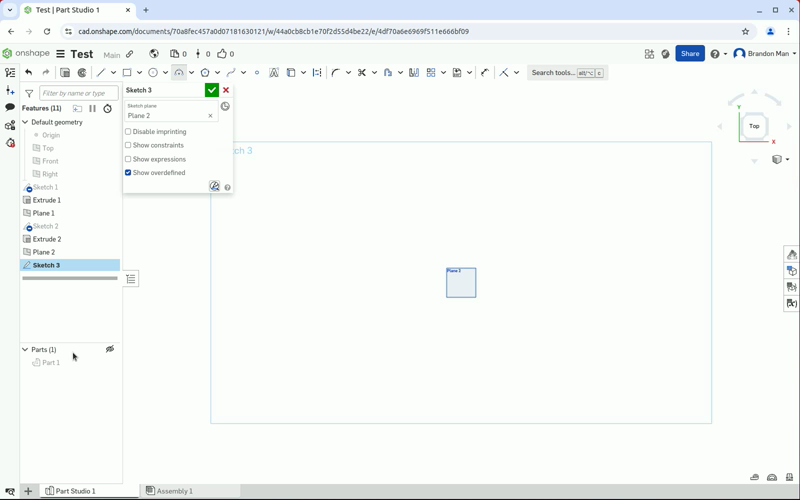
key_down(shift)
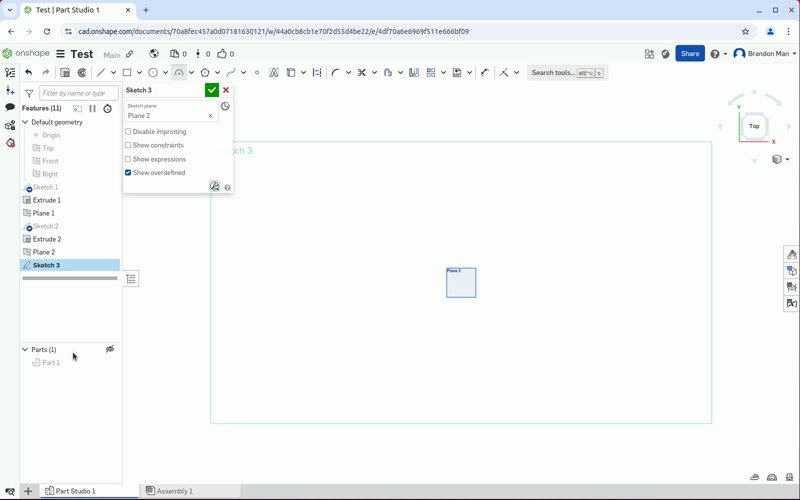
mouse_move(489, 264)
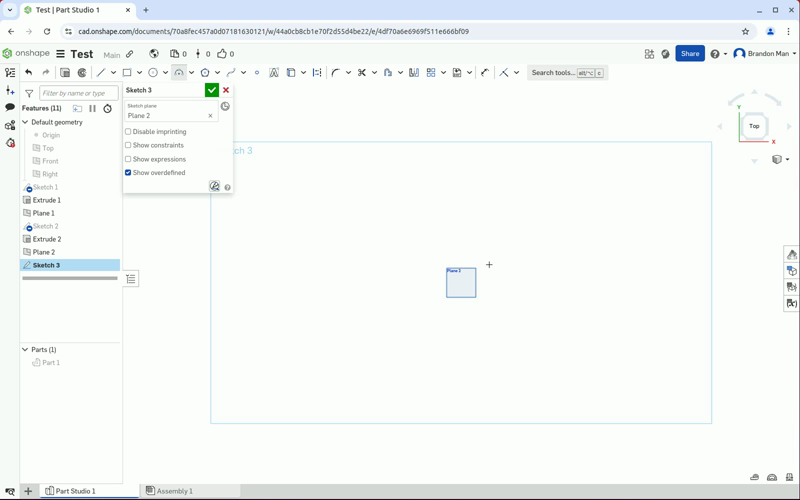
click(489, 264)
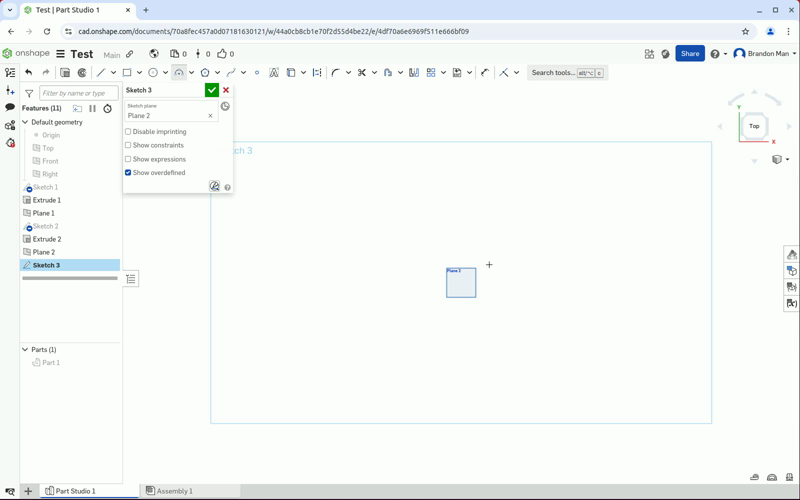
key_up(shift)
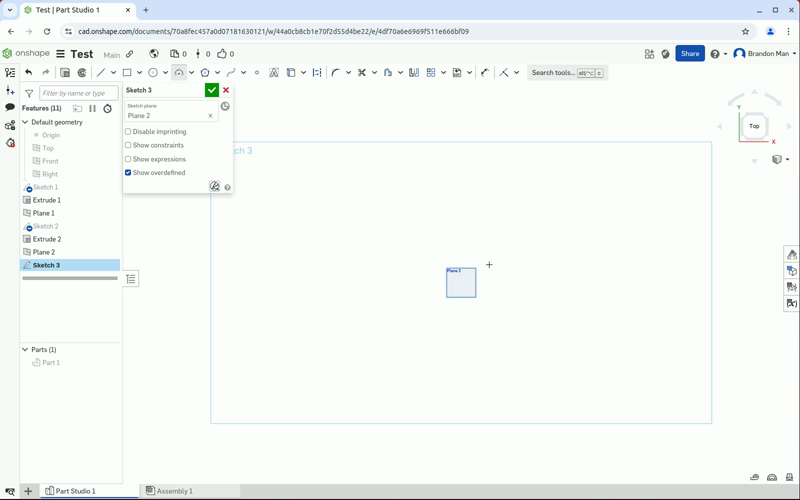
key_down(shift)
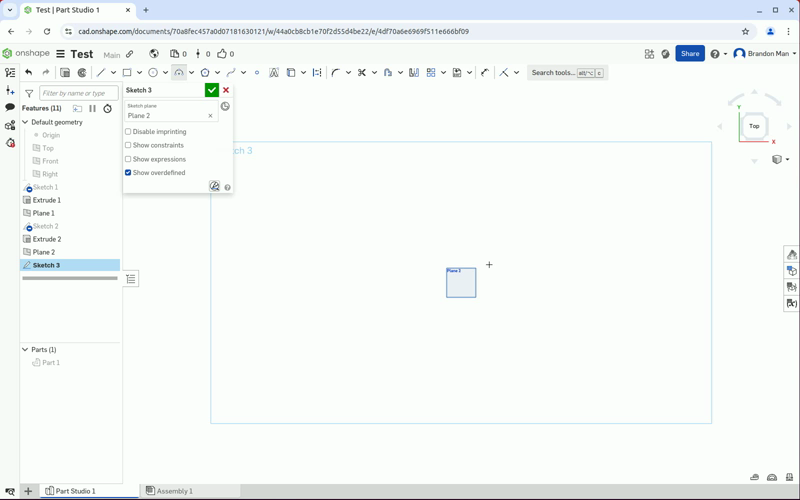
mouse_move(507, 264)
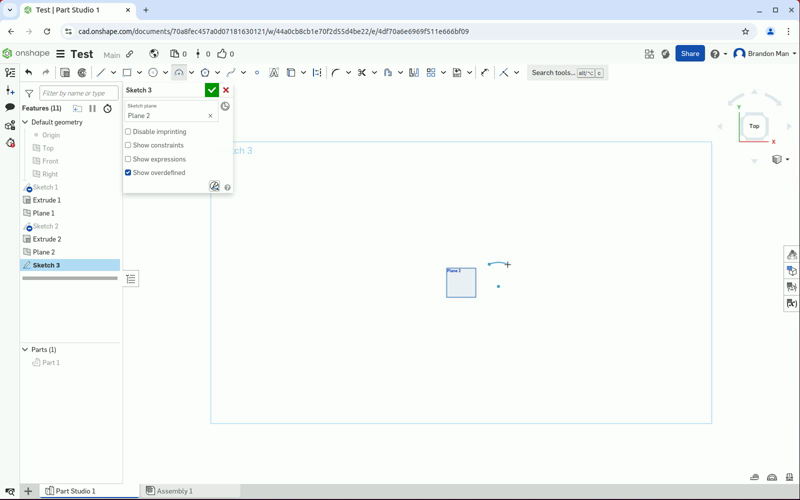
click(507, 264)
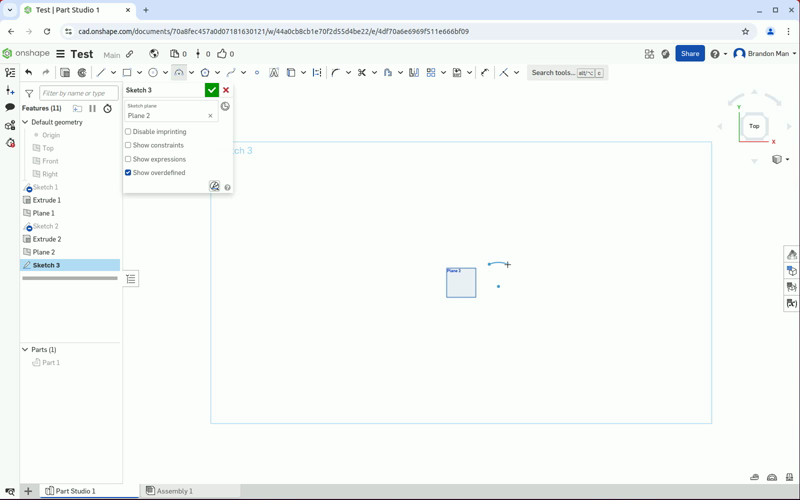
mouse_move(498, 273)
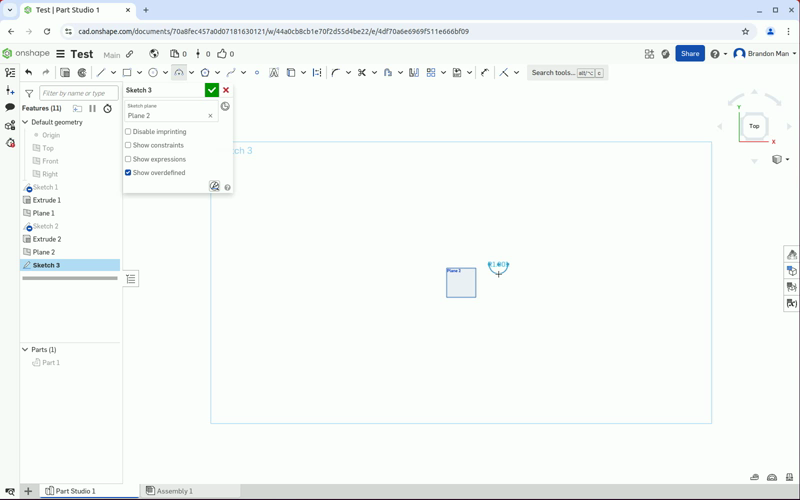
click(498, 273)
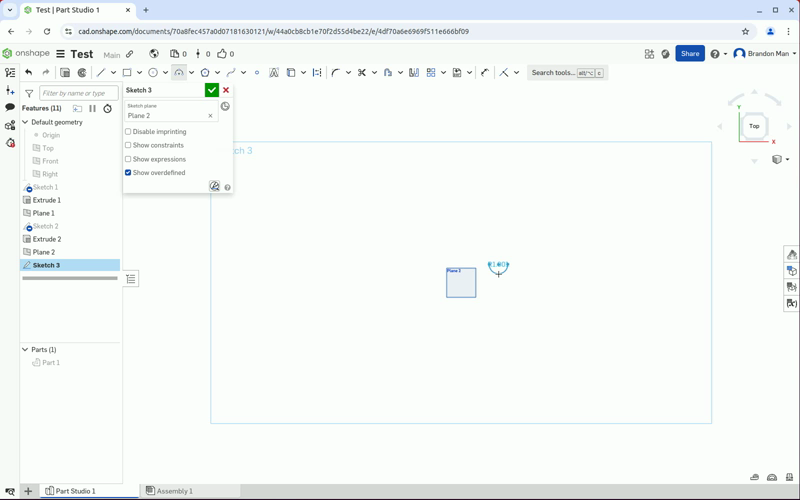
key_up(shift)
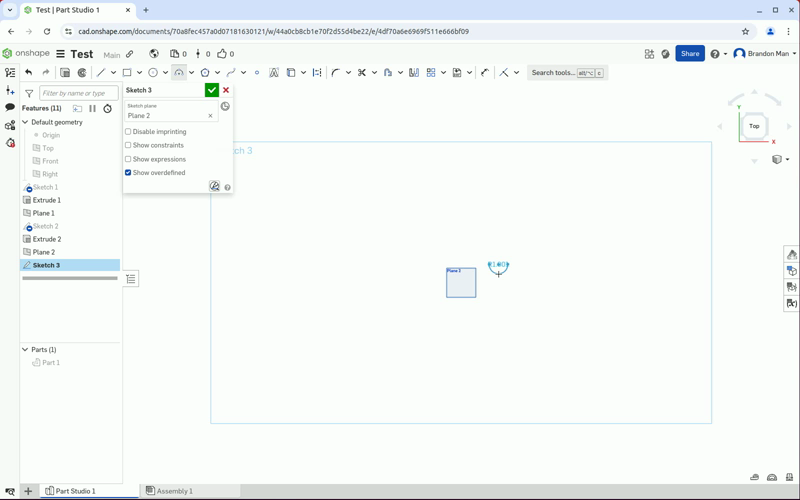
key(esc)
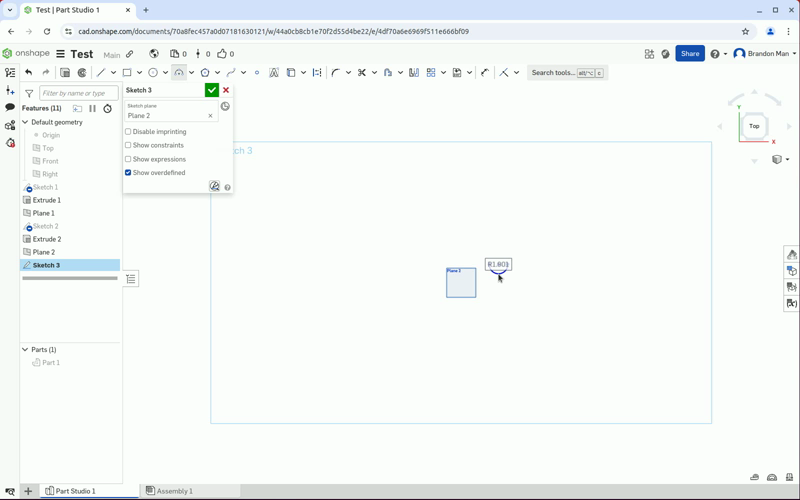
key(l)
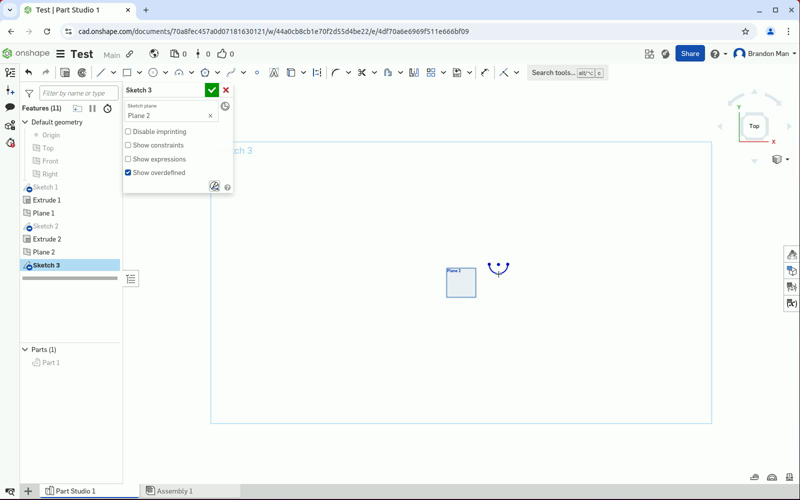
mouse_move(507, 264)
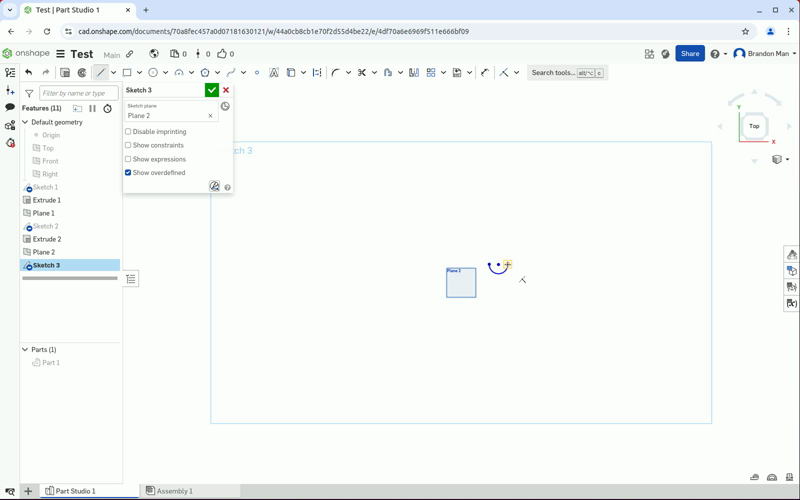
click(507, 264)
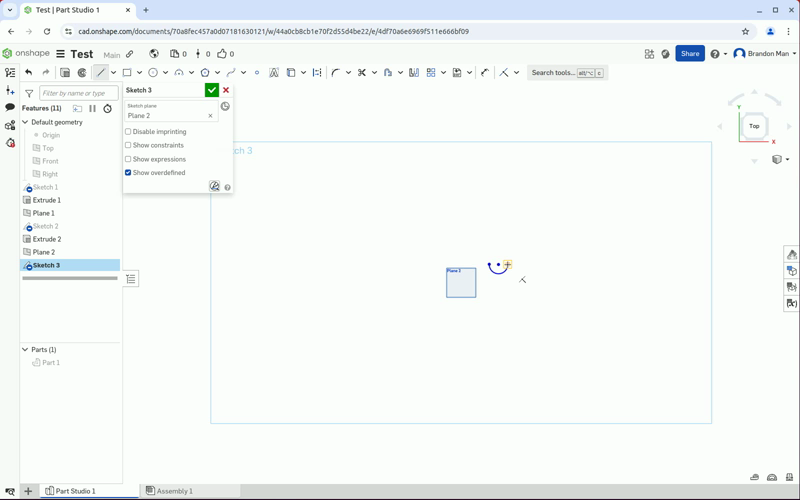
key_down(shift)
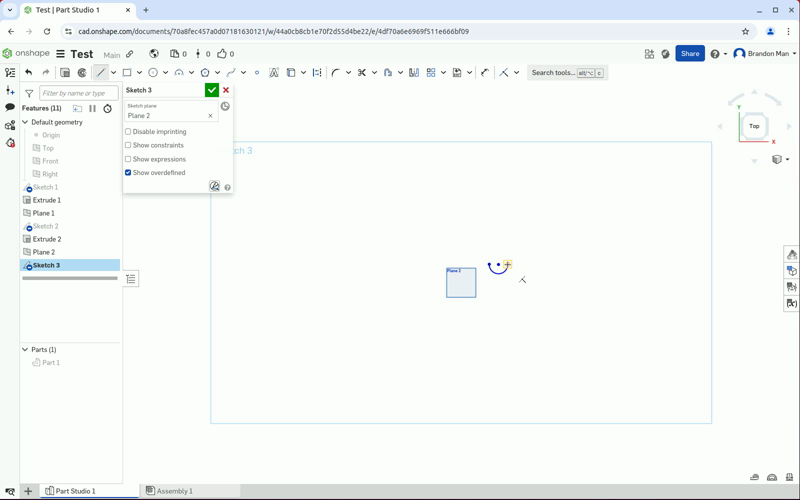
mouse_move(537, 264)
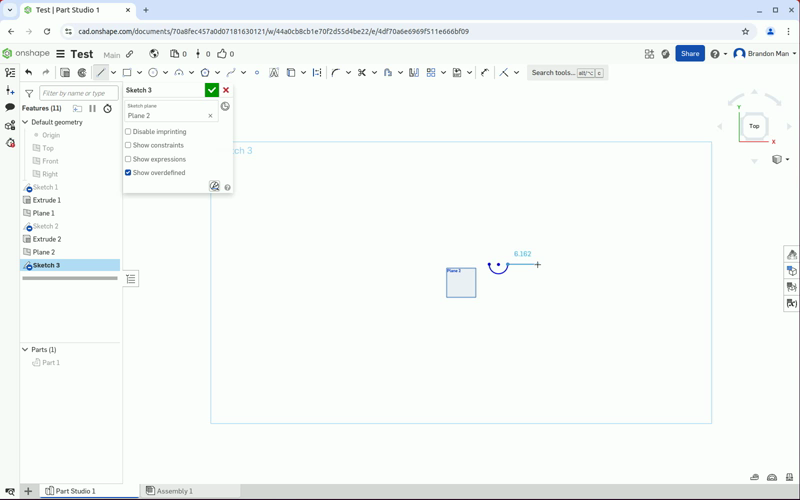
mouse_move(507, 226)
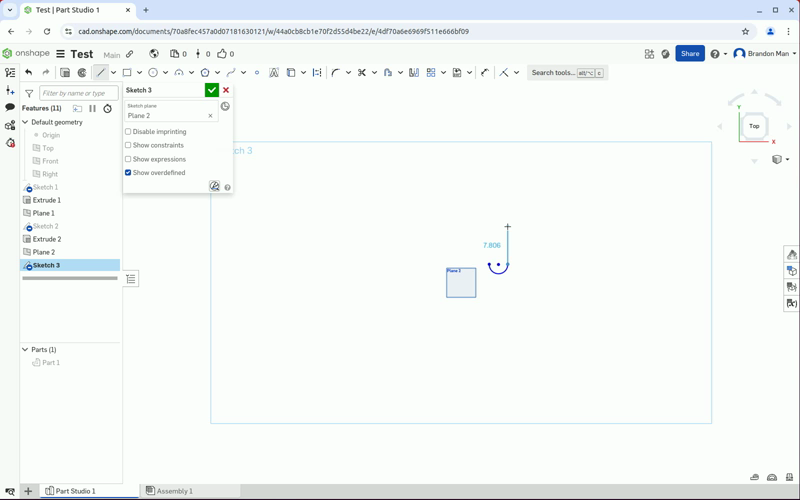
click(507, 226)
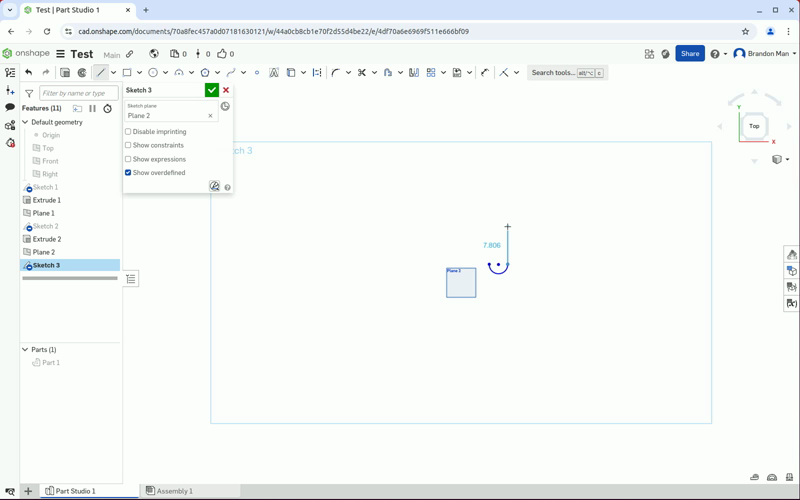
key_up(shift)
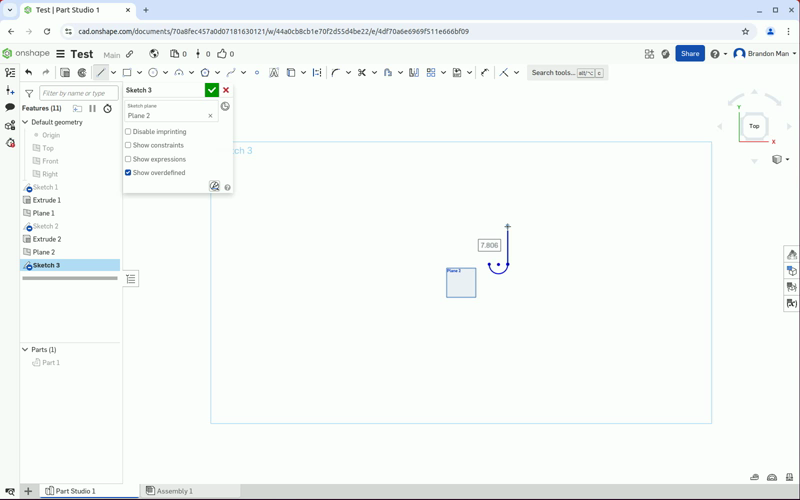
key(esc)
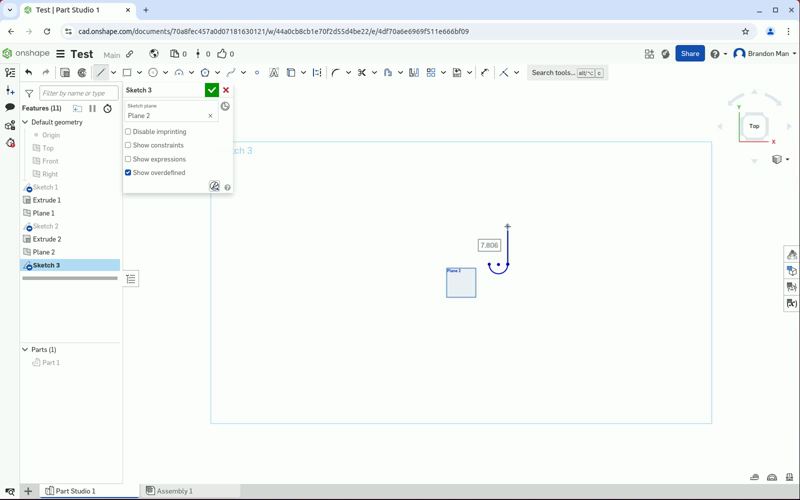
key(a)
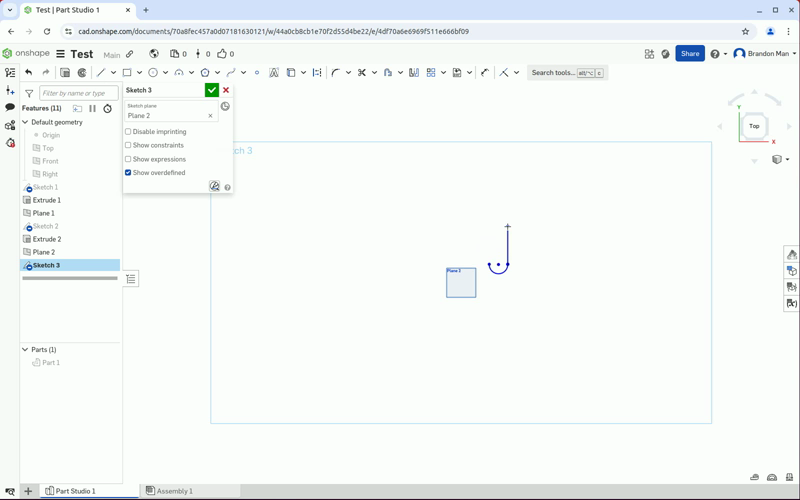
mouse_move(507, 226)
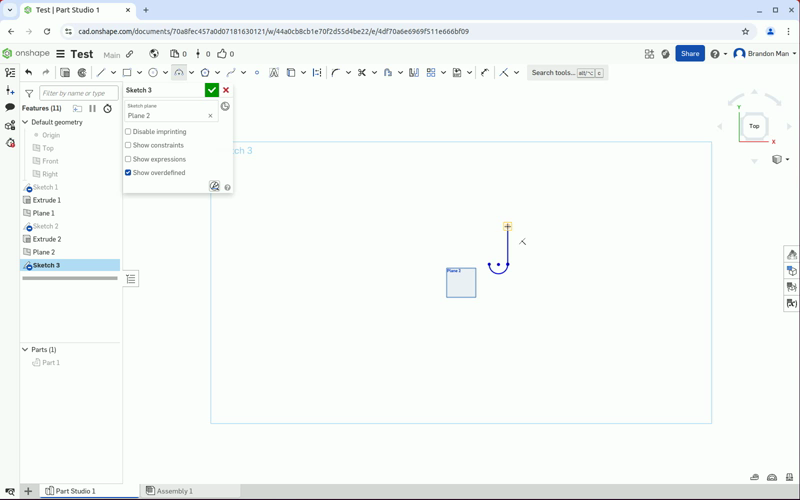
click(507, 226)
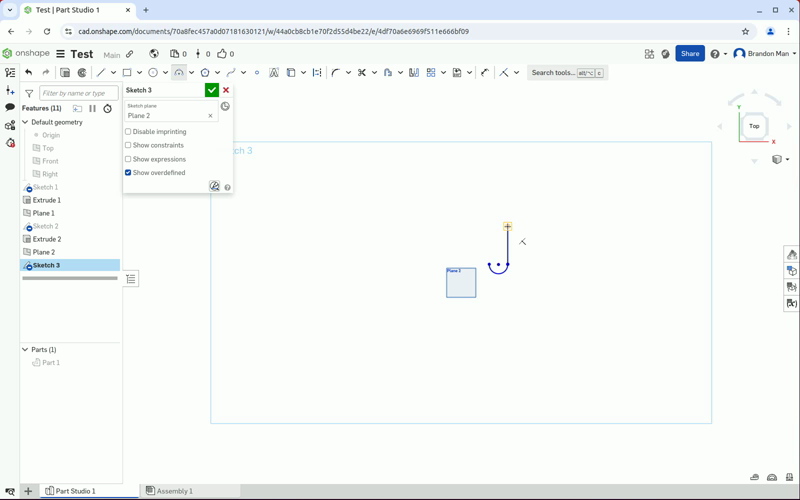
key_down(shift)
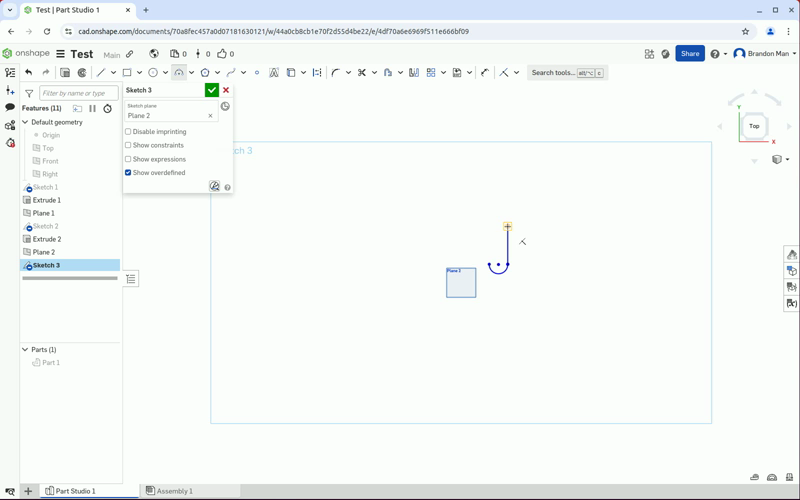
mouse_move(489, 226)
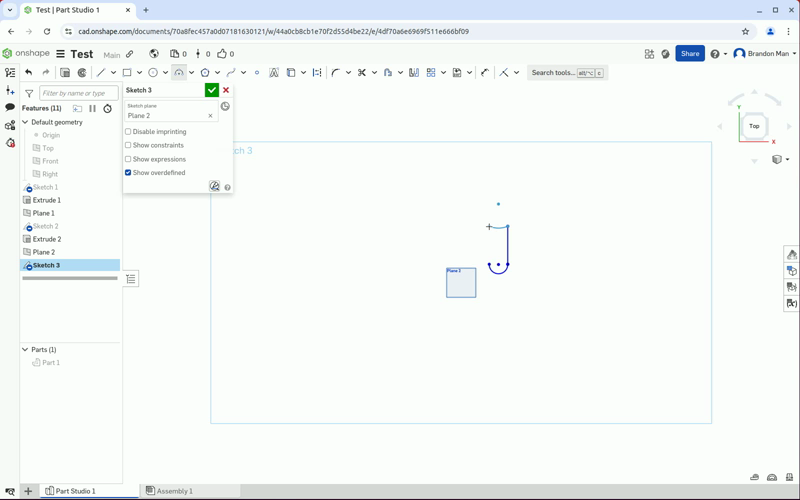
click(489, 226)
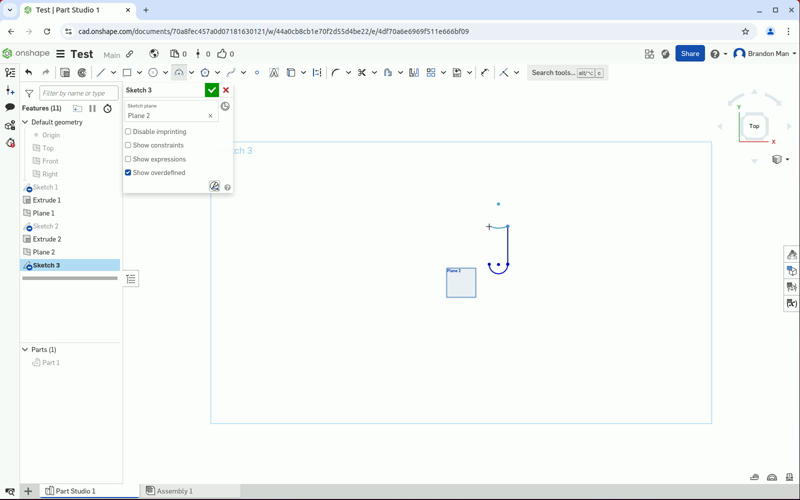
mouse_move(498, 216)
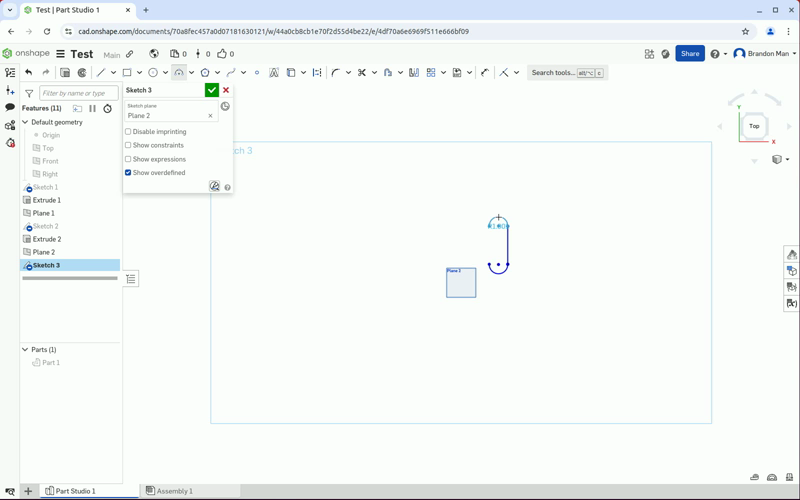
click(498, 216)
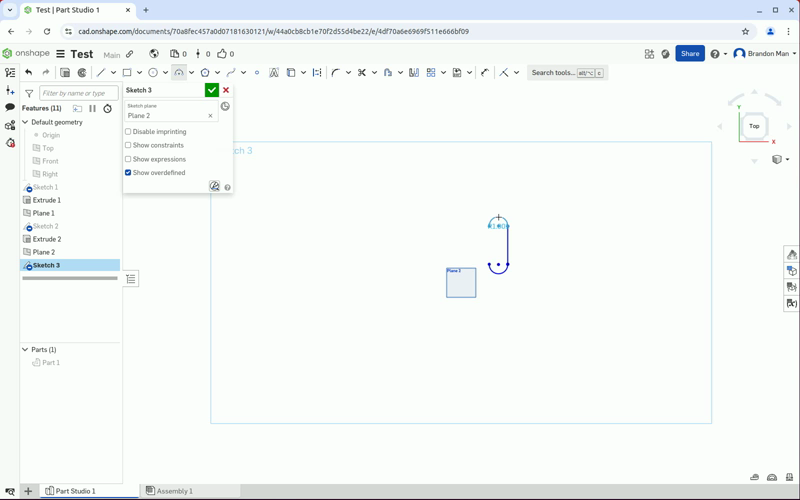
key_up(shift)
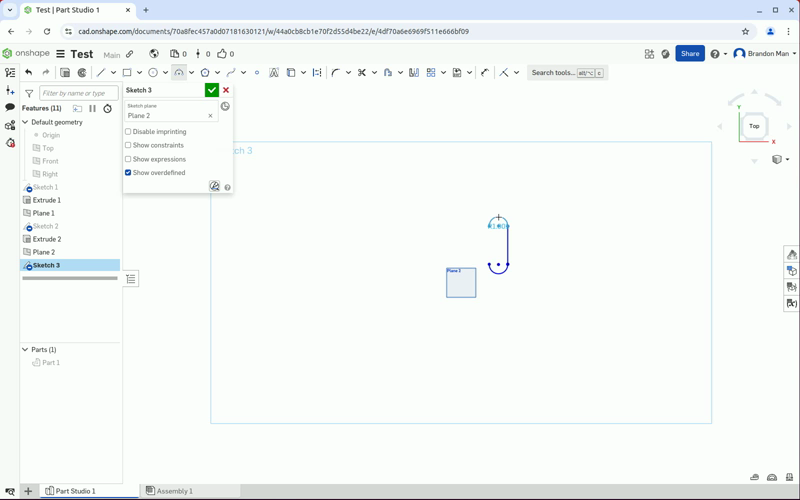
key(esc)
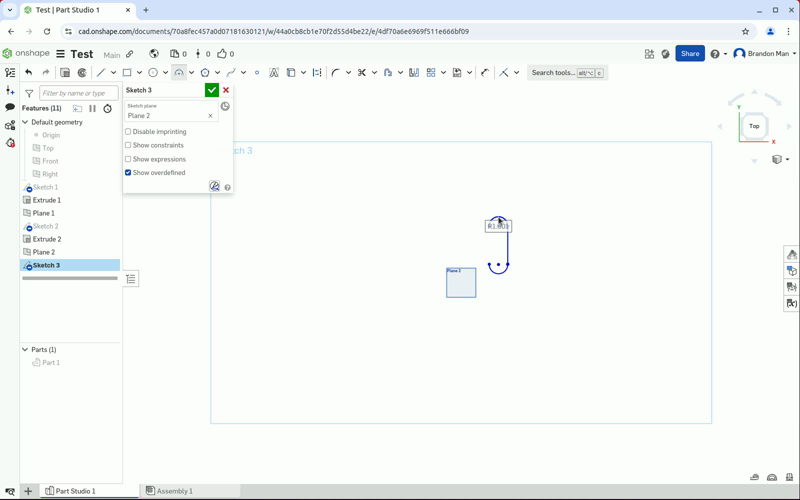
key(l)
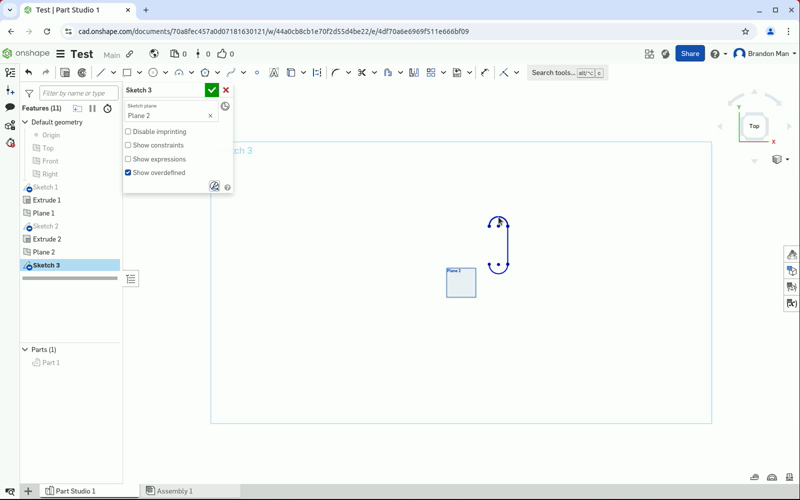
mouse_move(489, 226)
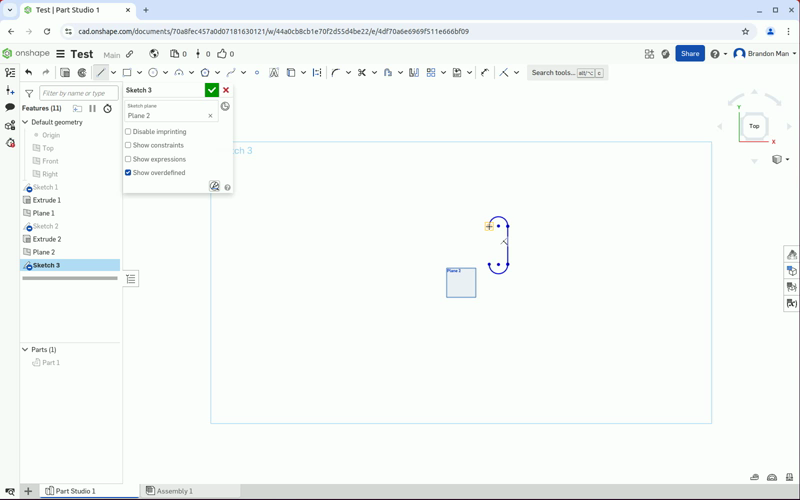
click(489, 226)
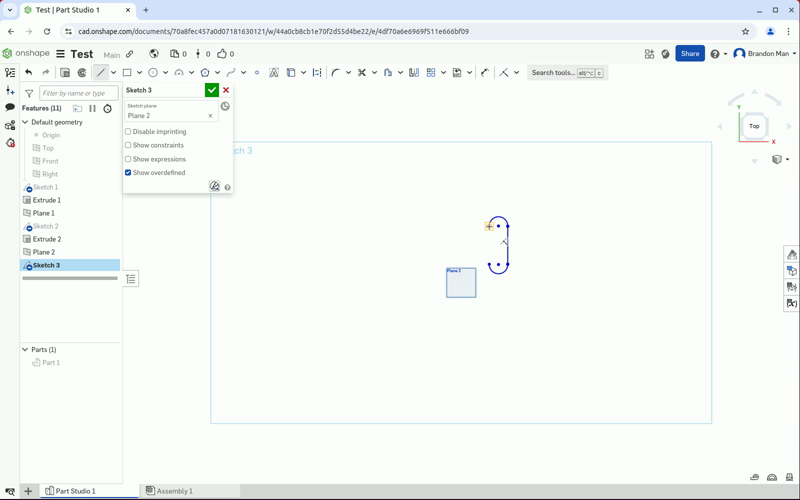
mouse_move(519, 226)
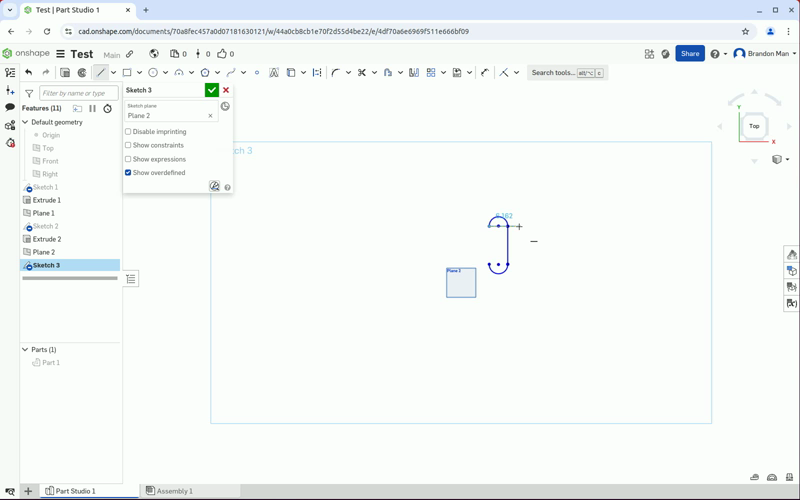
key_down(shift)
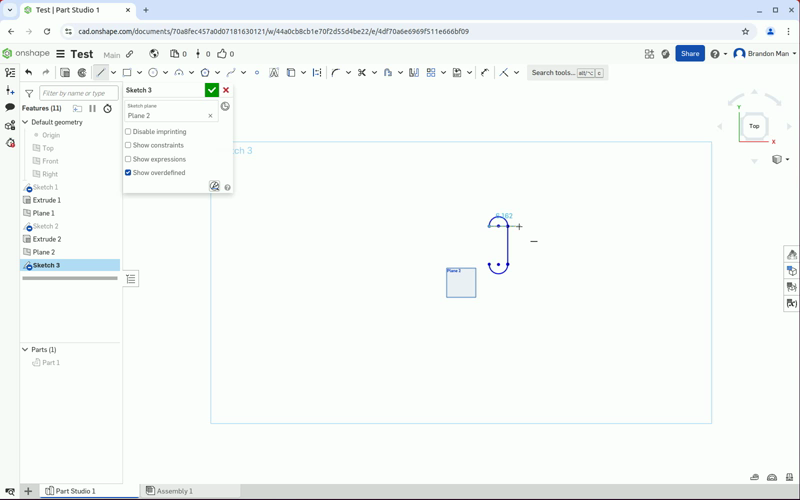
mouse_move(489, 264)
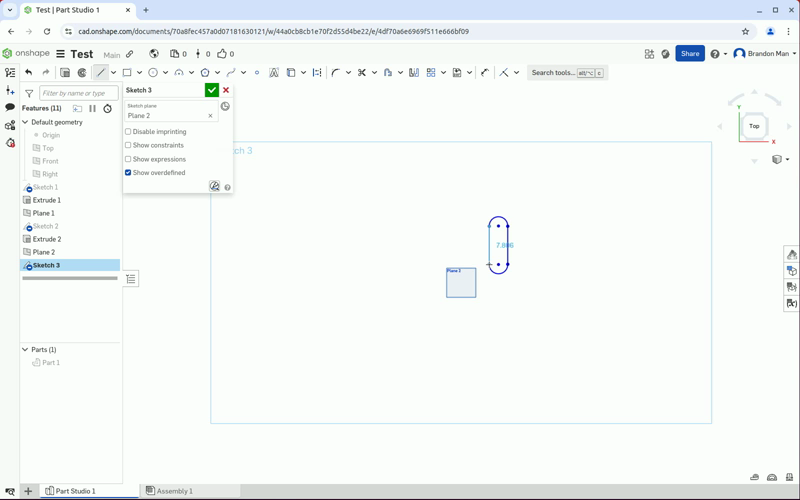
key_up(shift)
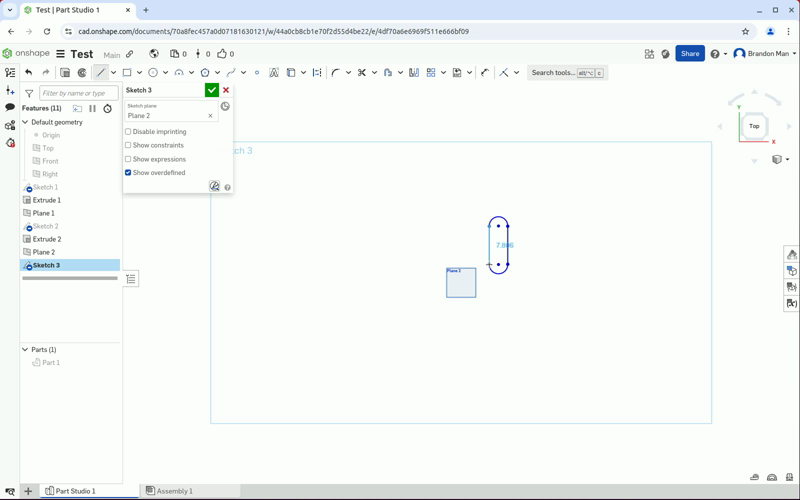
click(489, 264)
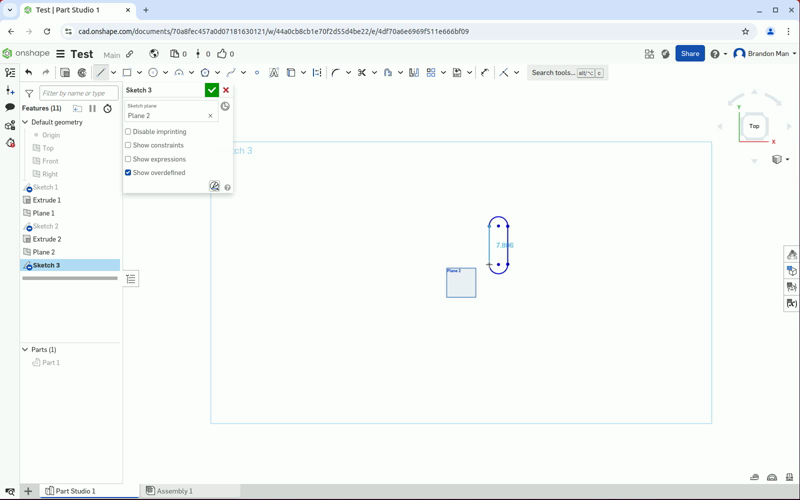
key(esc)
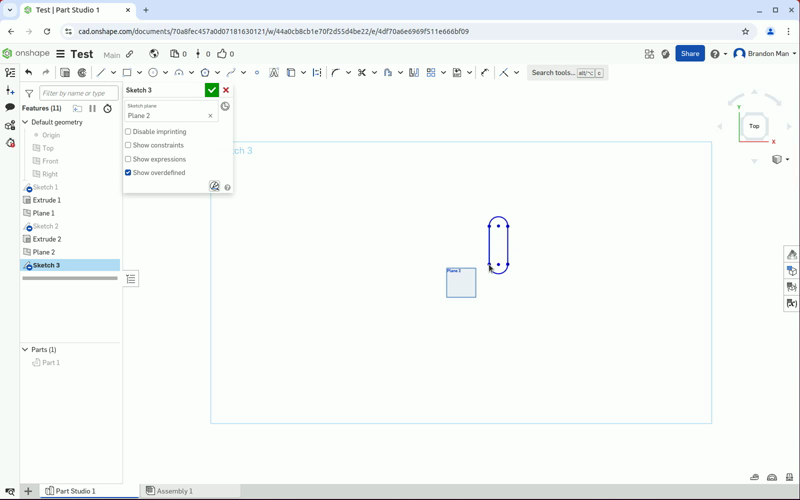
mouse_move(506, 252)
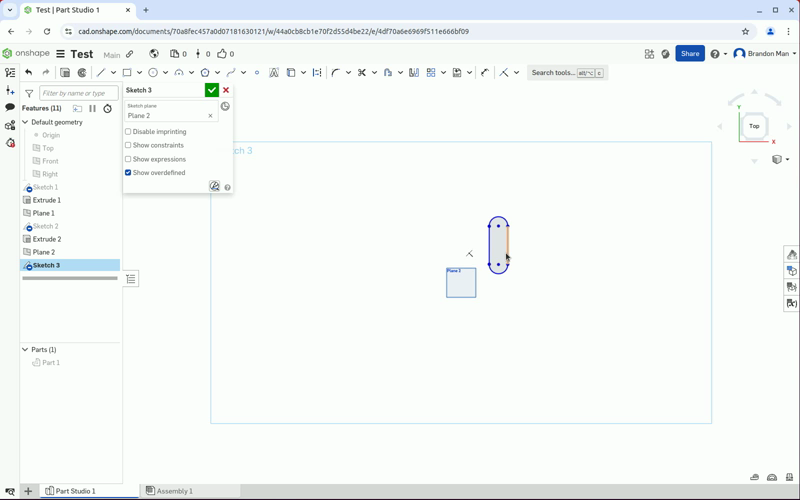
scroll(6)
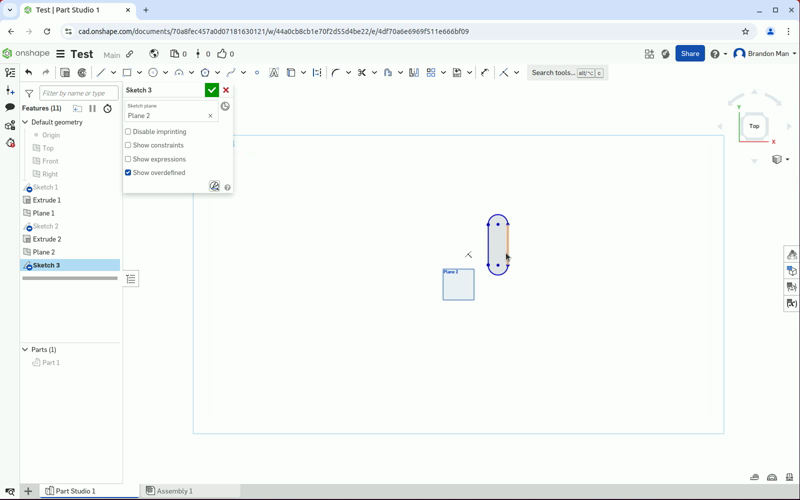
scroll(6)
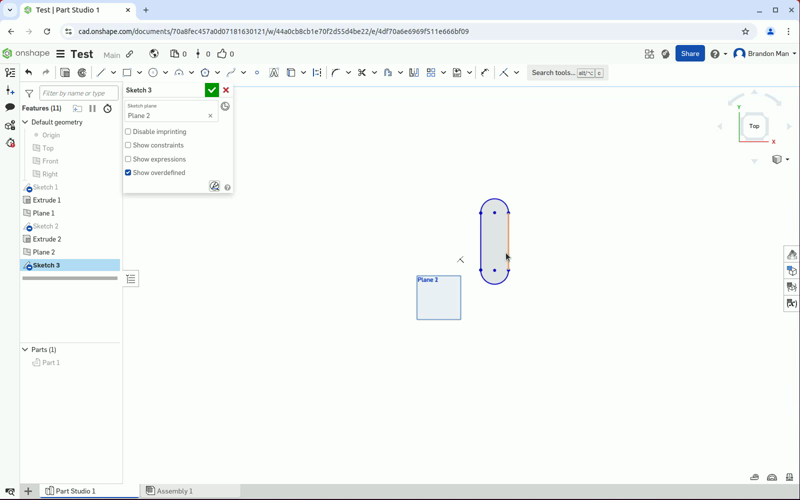
scroll(6)
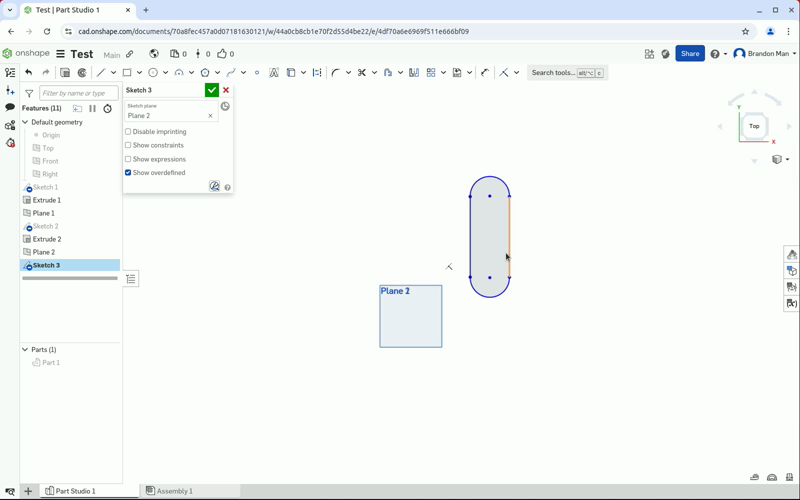
scroll(6)
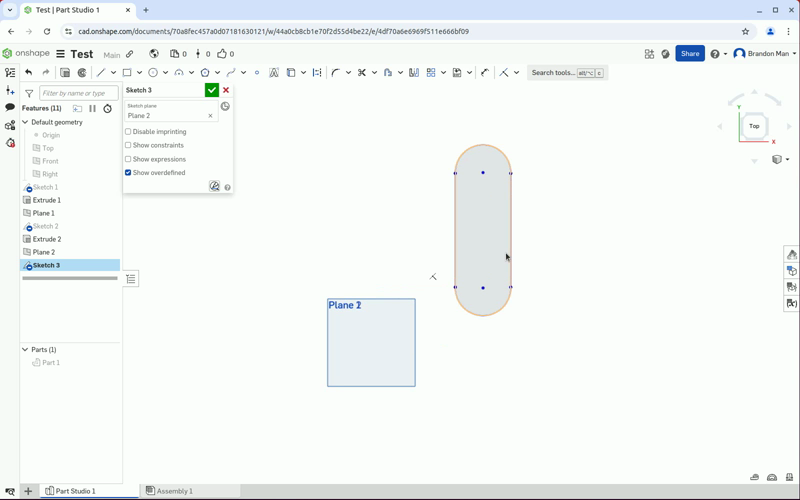
scroll(6)
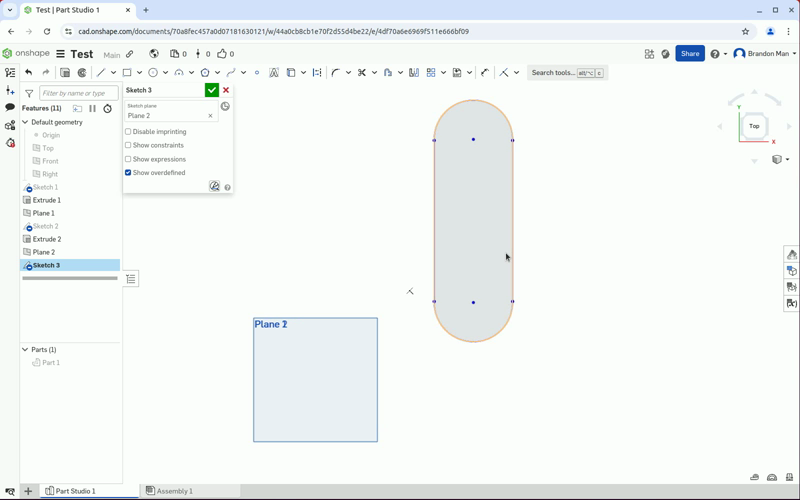
scroll(6)
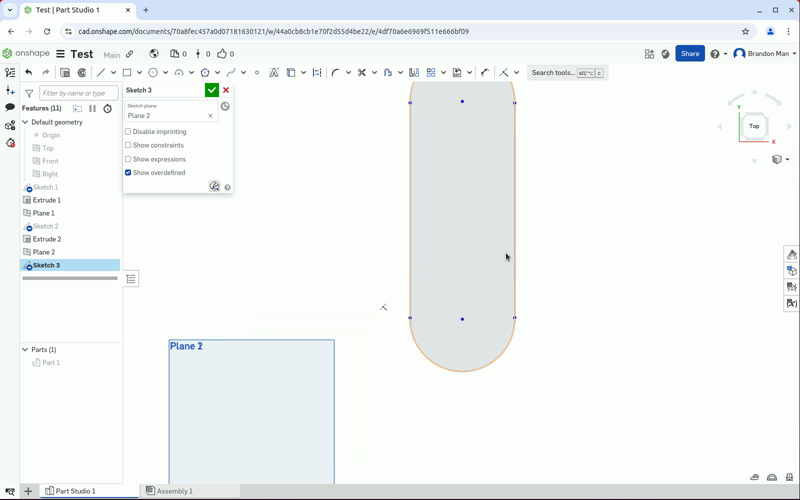
scroll(6)
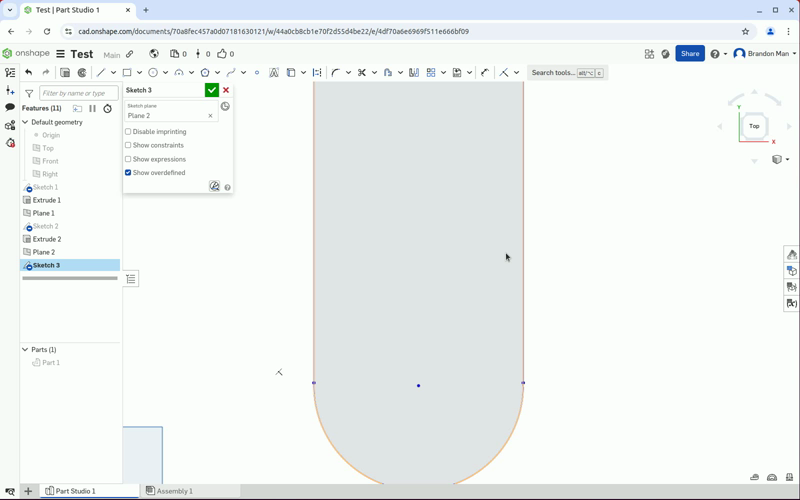
click(506, 252)
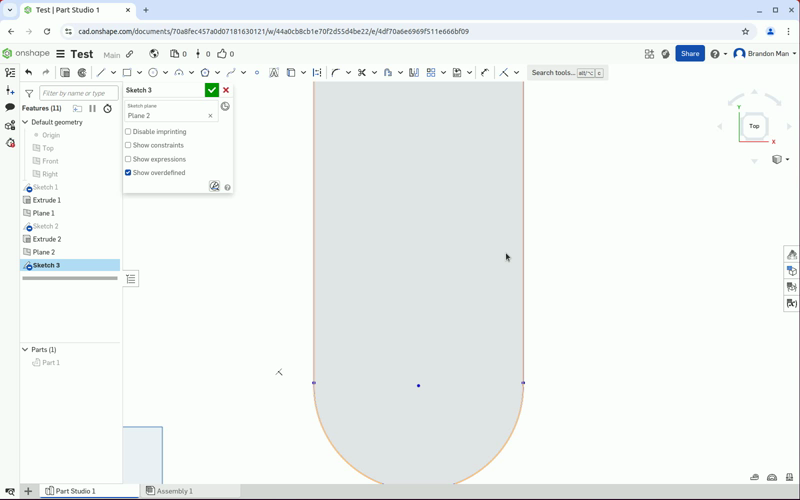
scroll(-6)
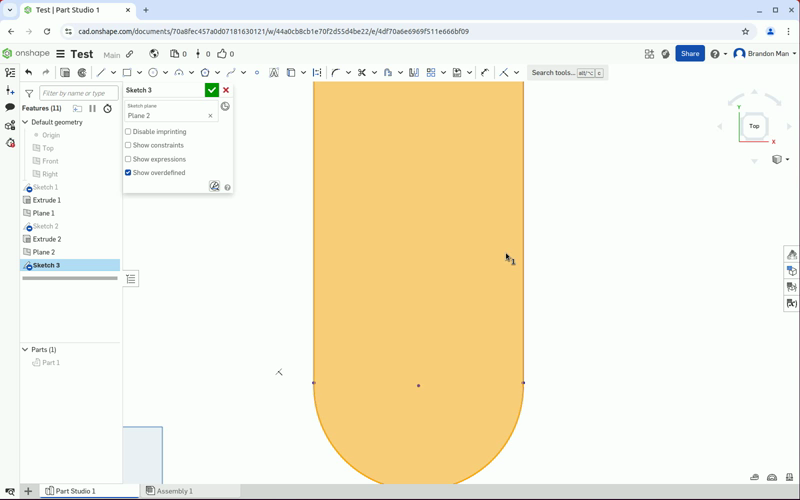
scroll(-6)
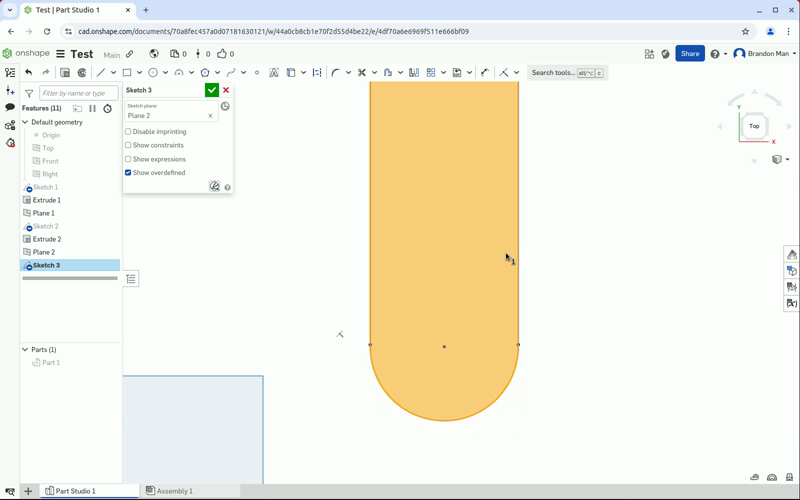
scroll(-6)
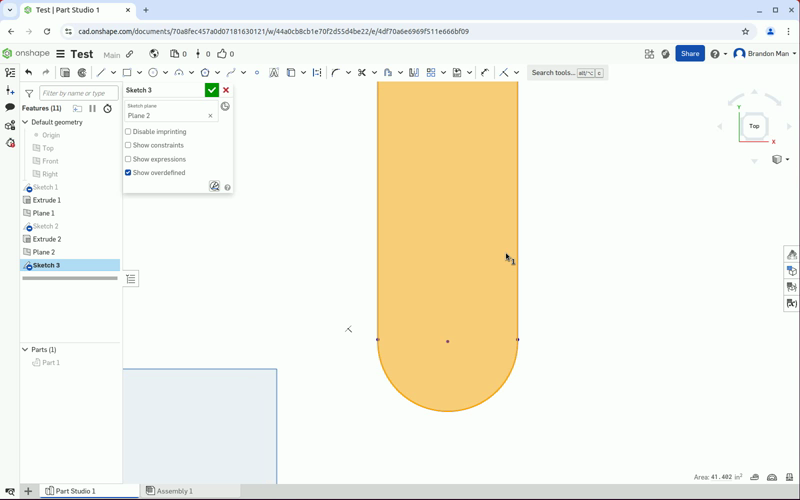
scroll(-6)
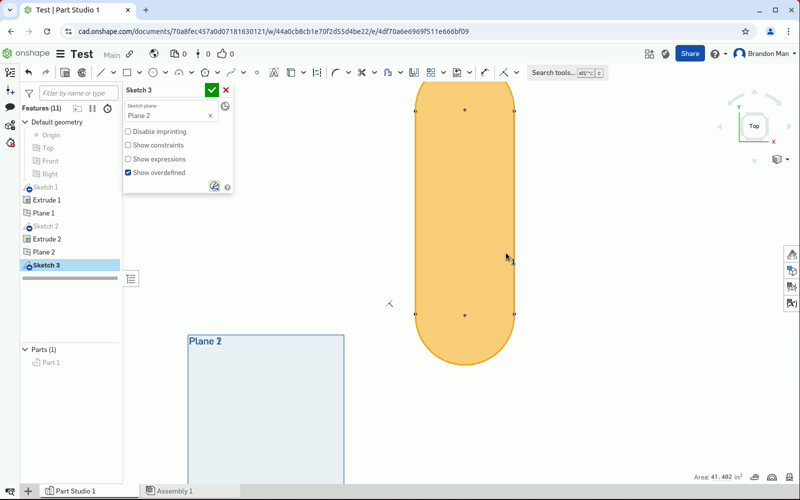
scroll(-6)
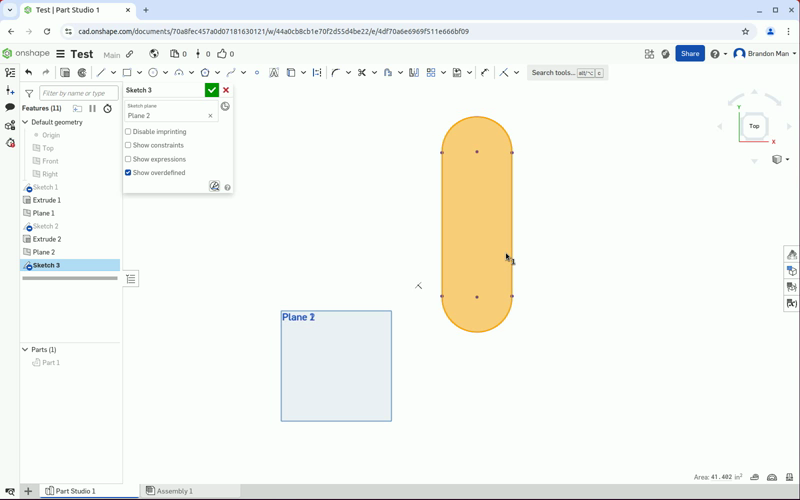
scroll(-6)
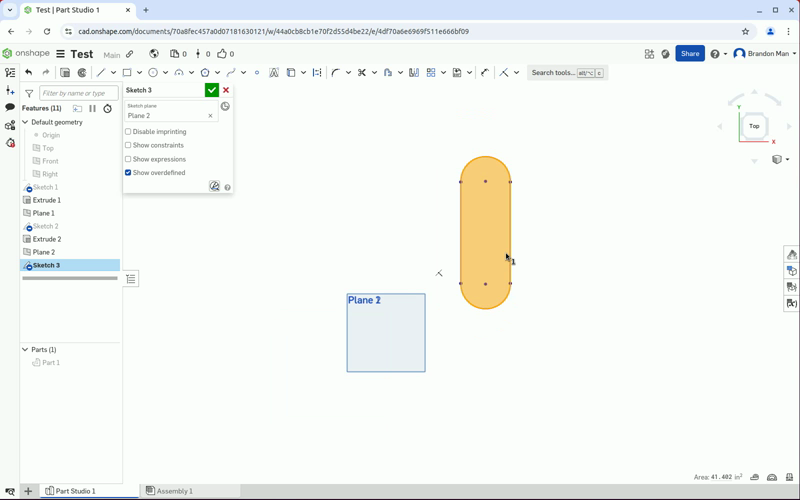
scroll(-6)
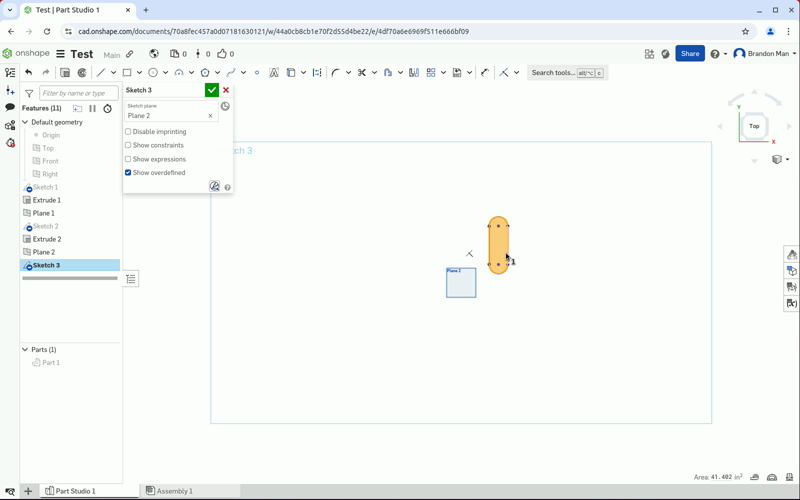
mouse_move(73, 352)
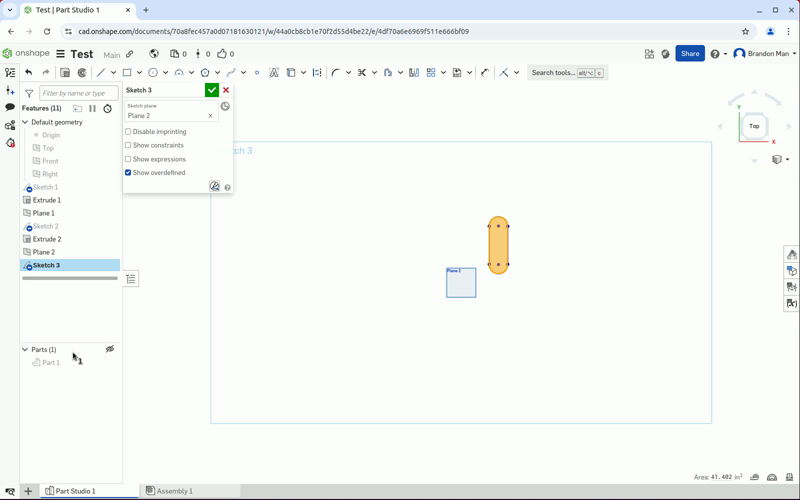
key(shift+y)
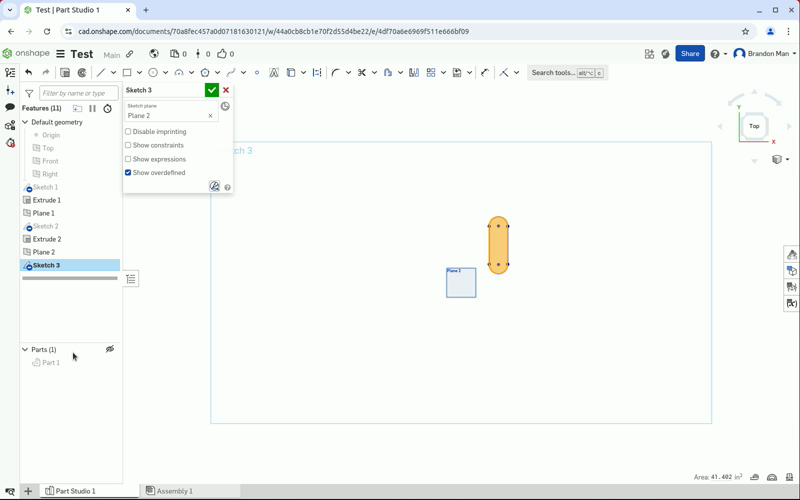
key(shift+e)
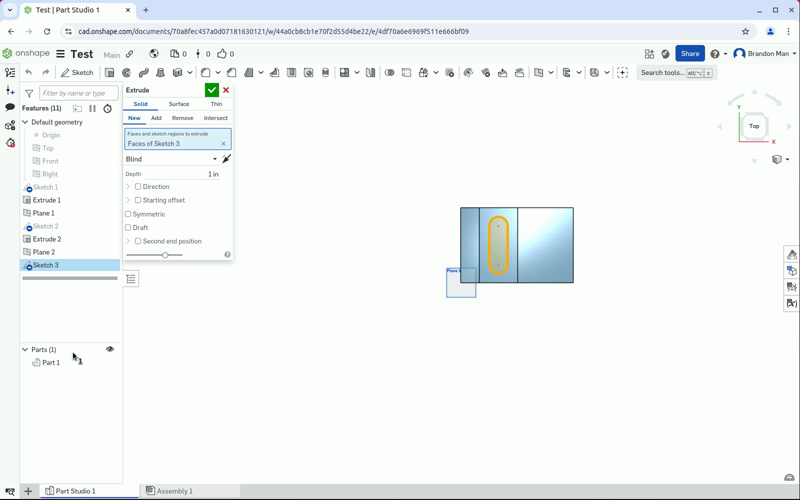
mouse_move(143, 106)
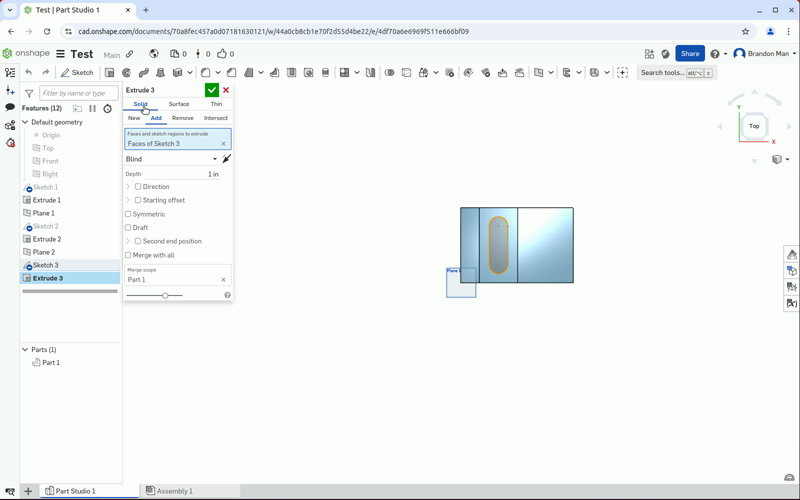
click(143, 106)
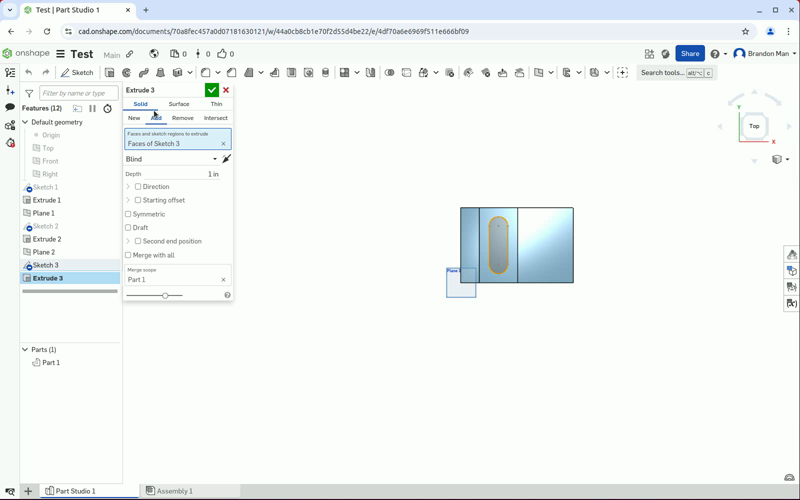
mouse_move(186, 120)
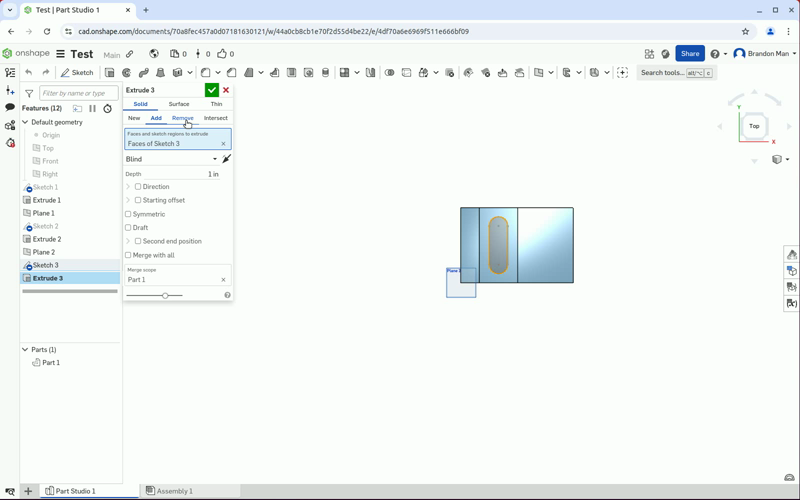
click(186, 120)
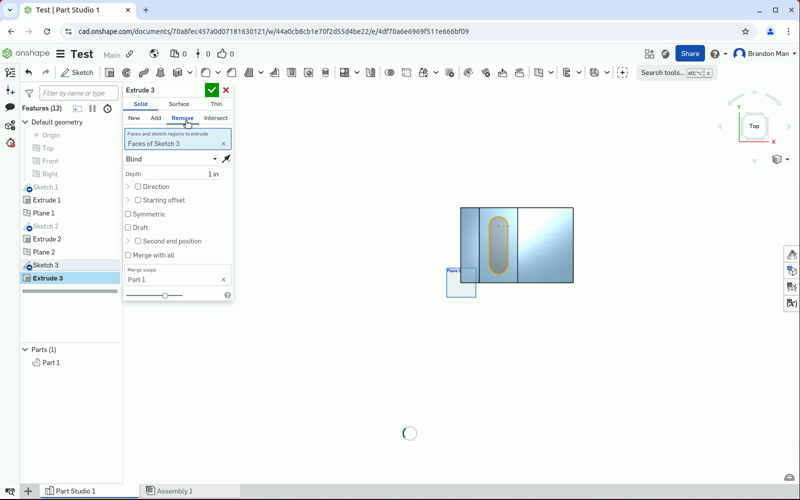
key(tab, 4)
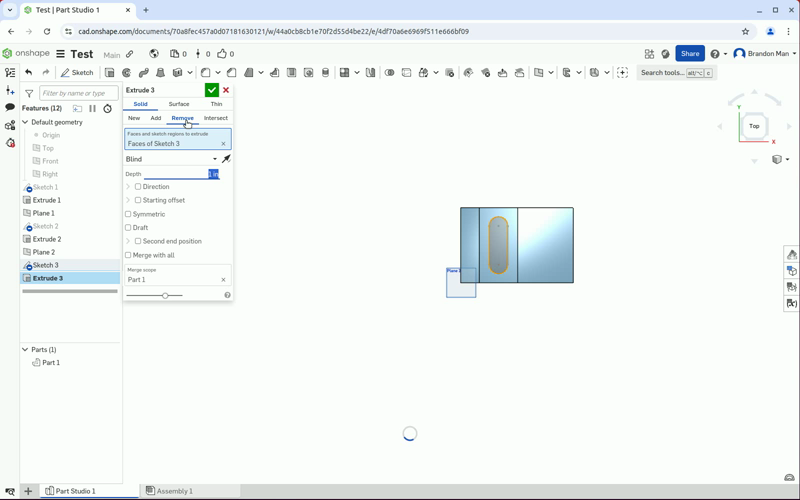
text(15.405)
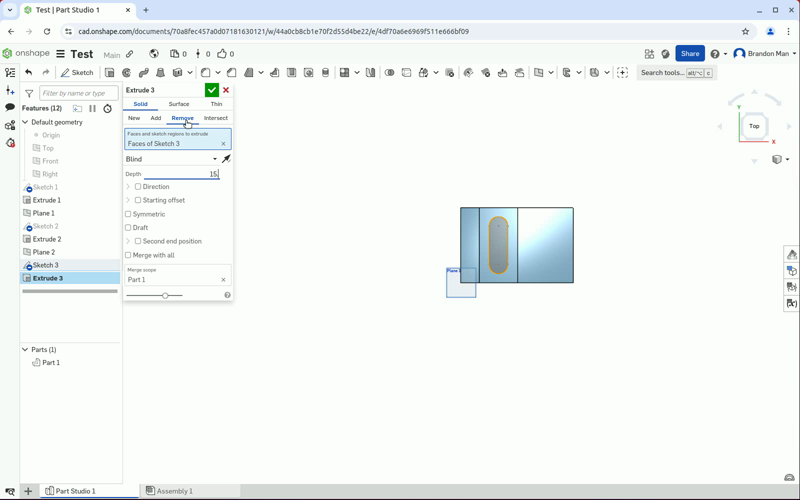
key(tab, 6)
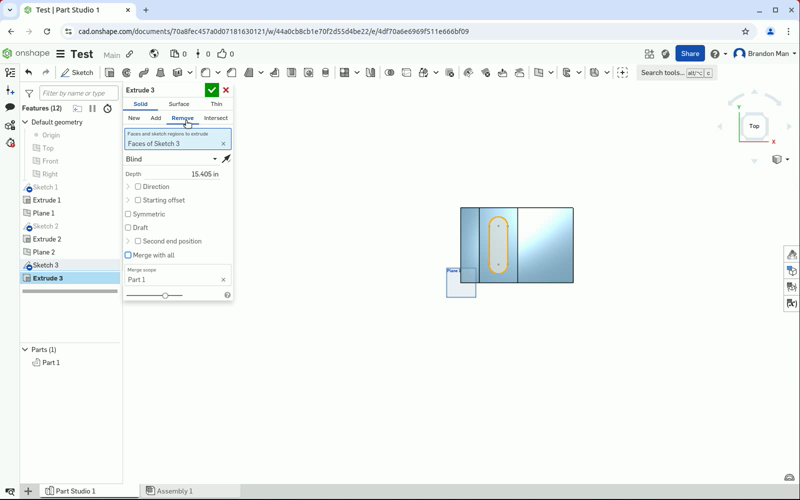
key(space)
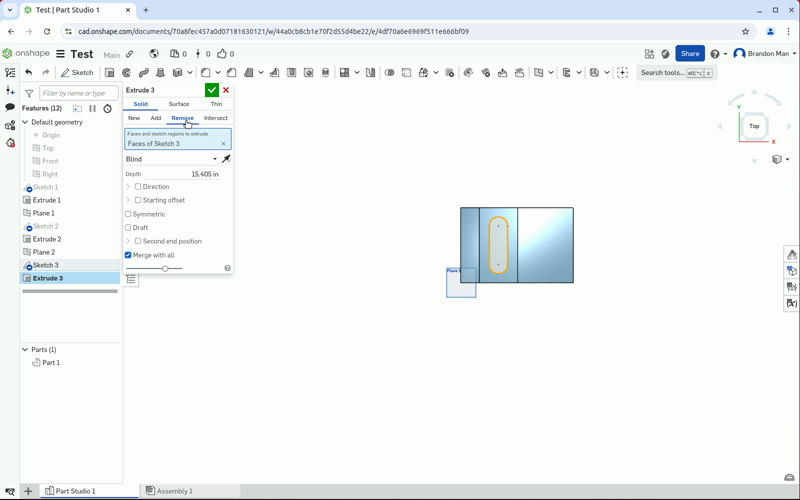
key(enter)
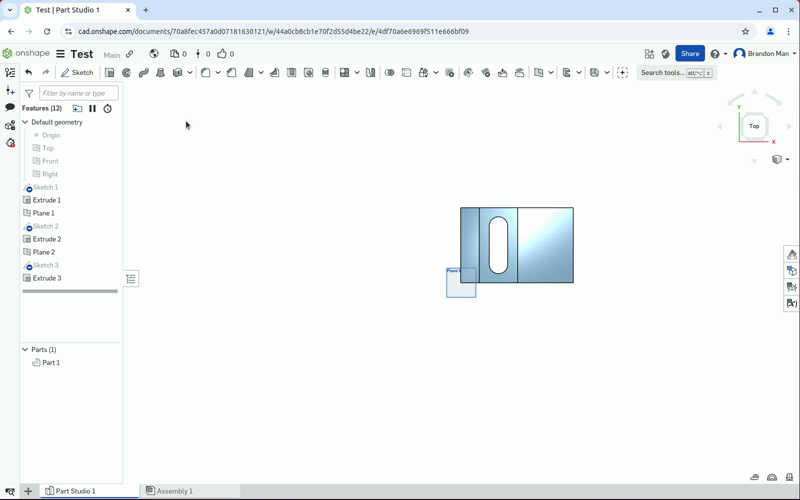
key(shift+h)
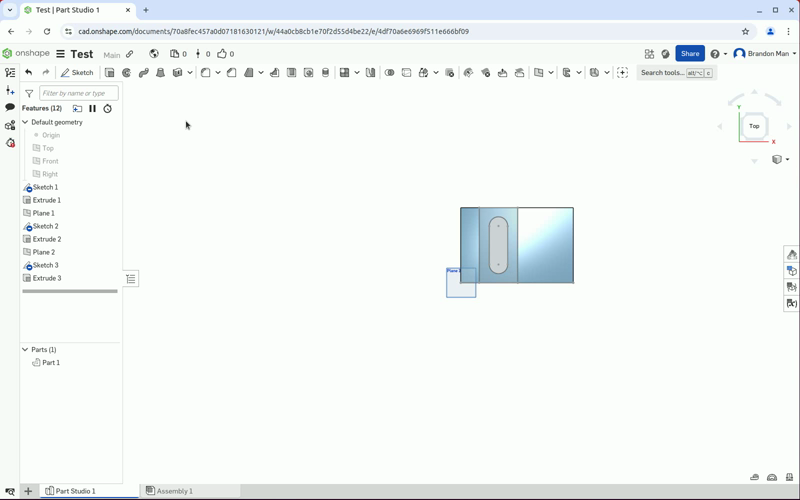
key(shift+h)
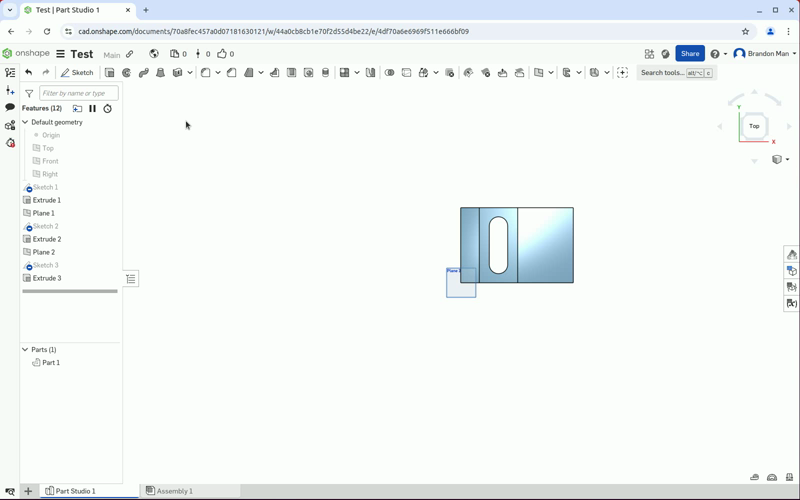
mouse_move(73, 189)
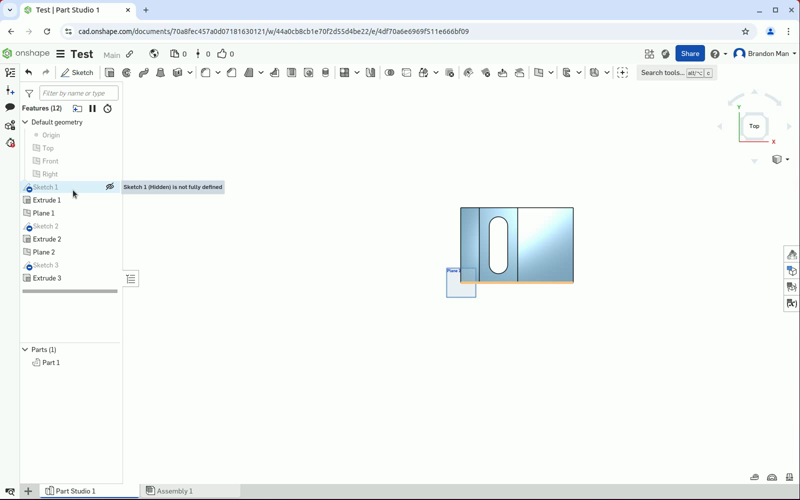
click(73, 189)
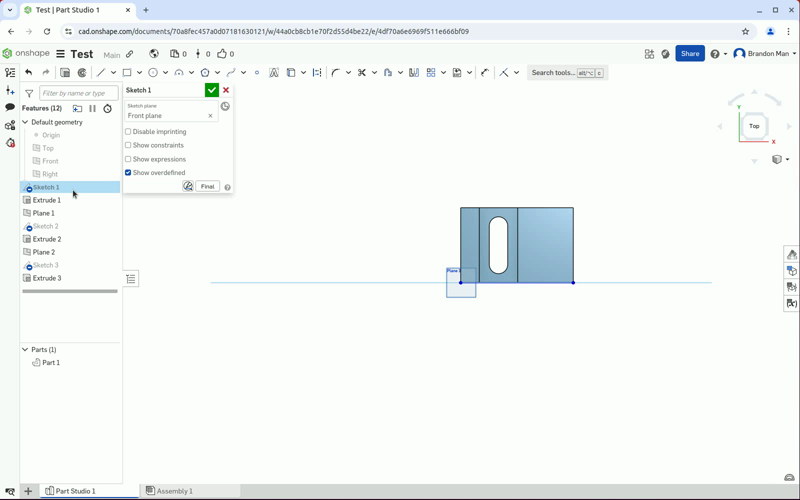
mouse_move(229, 92)
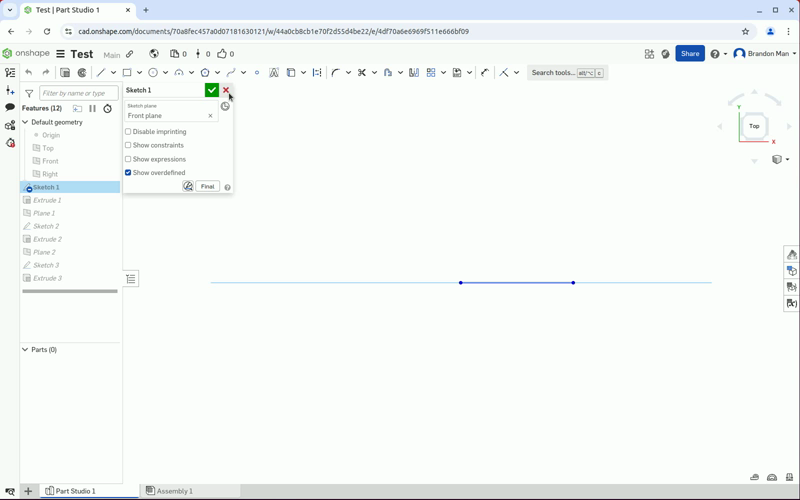
click(229, 92)
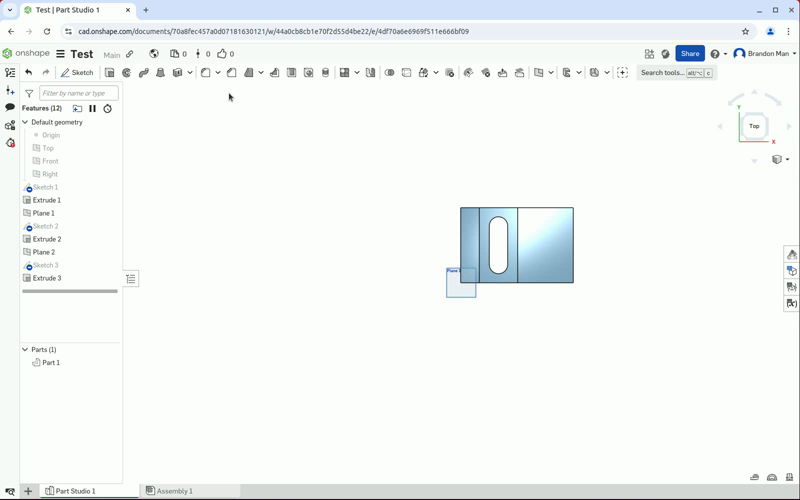
mouse_move(73, 352)
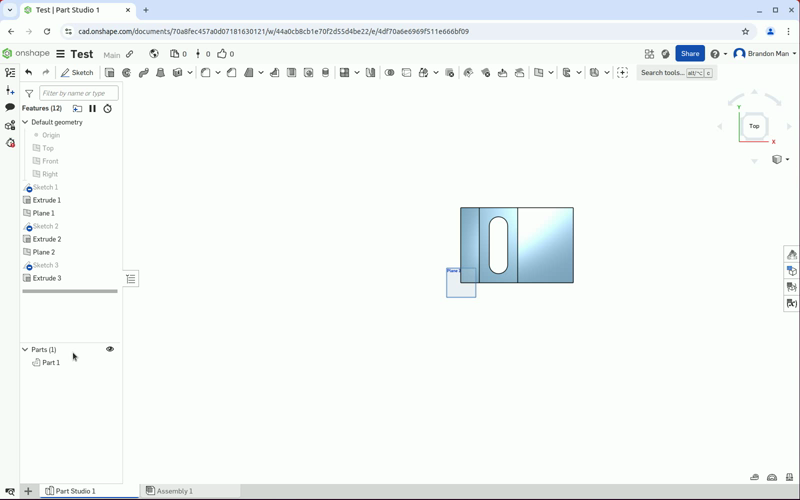
key(y)
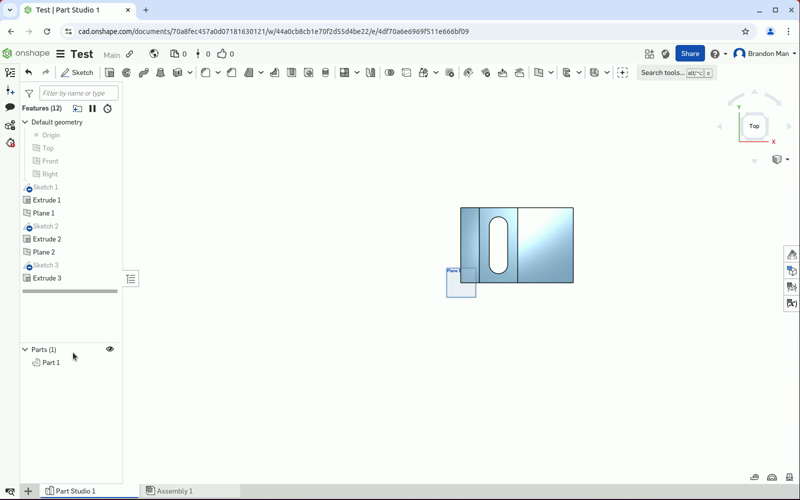
key(shift+p)
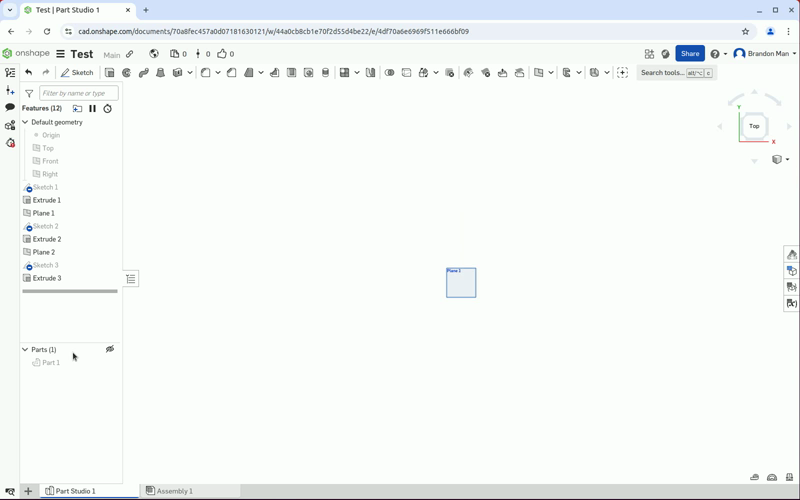
key(space)
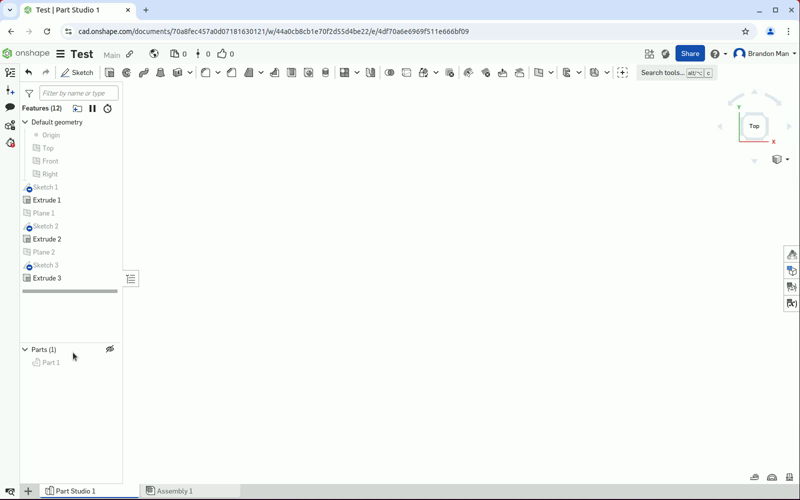
key_down(shift)
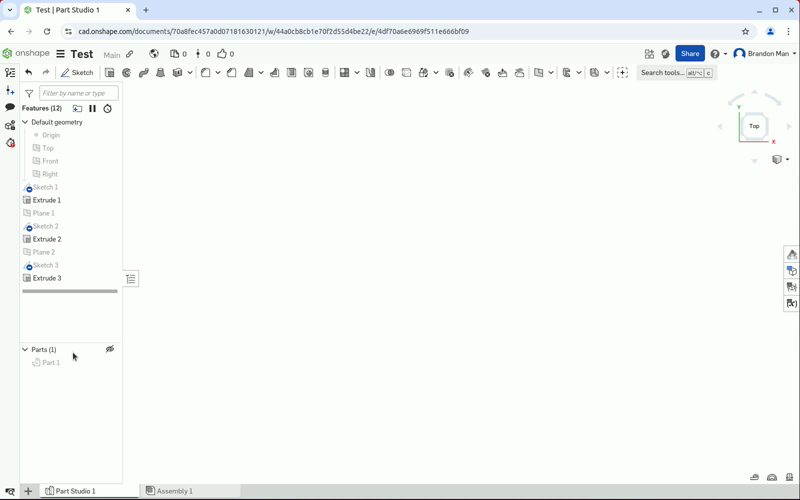
key(up)
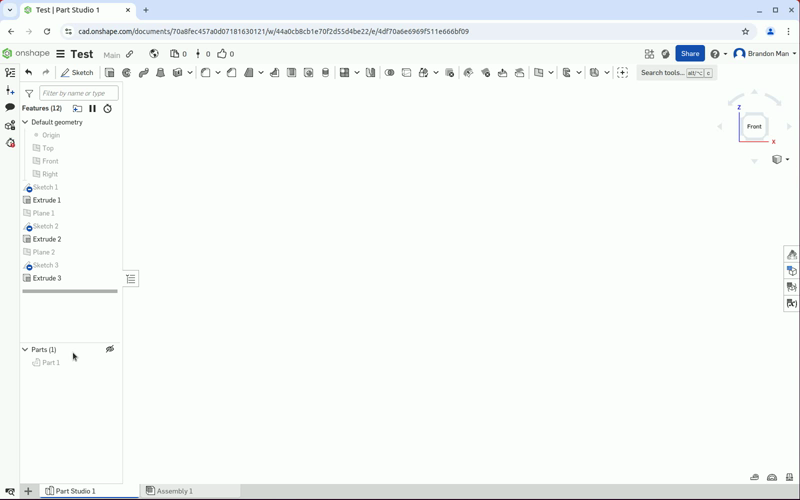
key_up(shift)
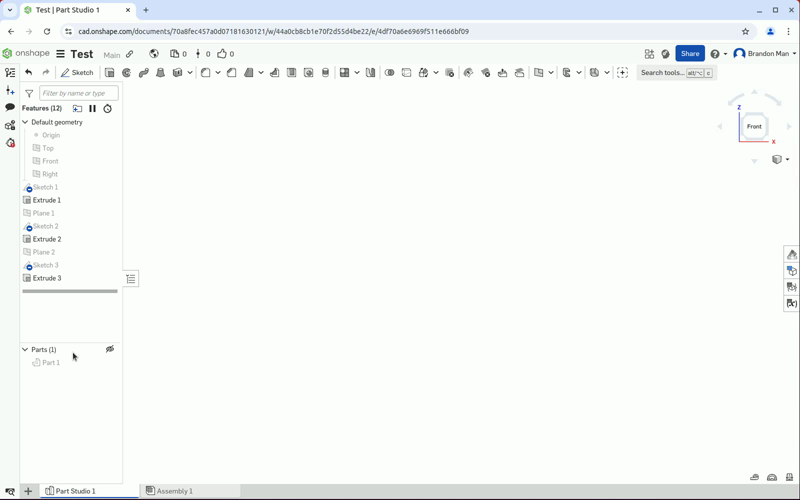
key(space)
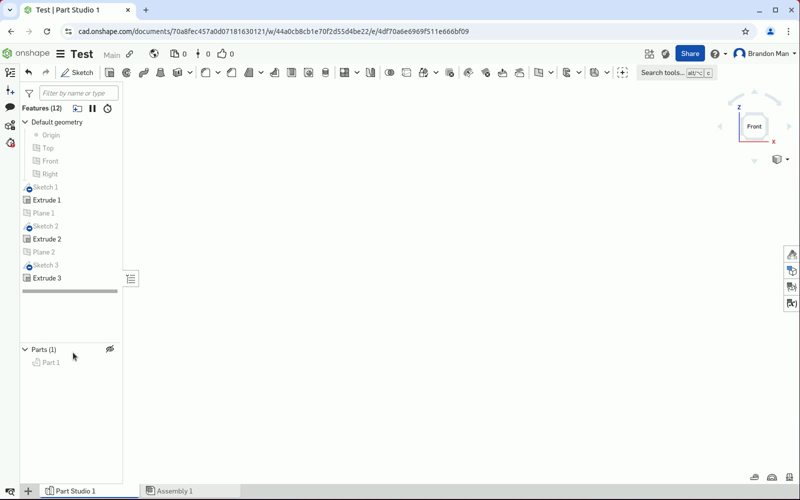
key_down(shift)
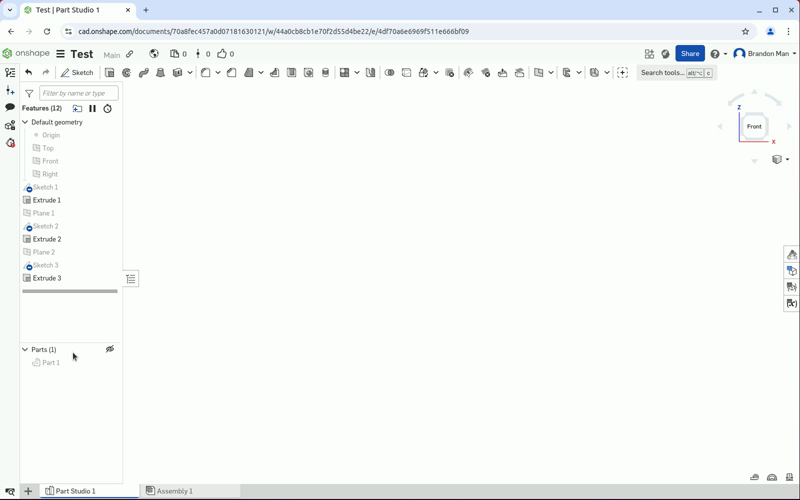
key(left)
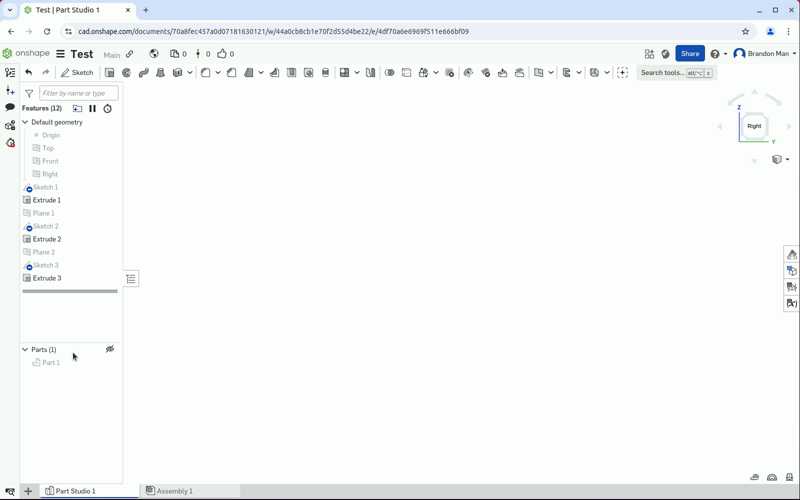
key_up(shift)
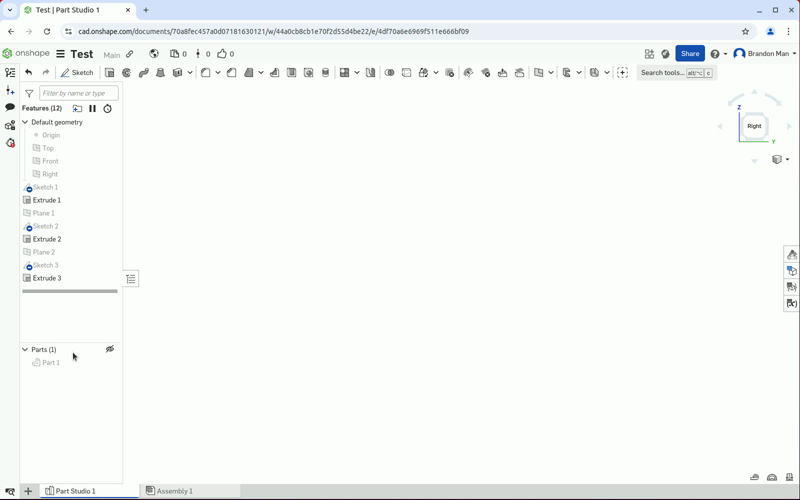
mouse_move(73, 352)
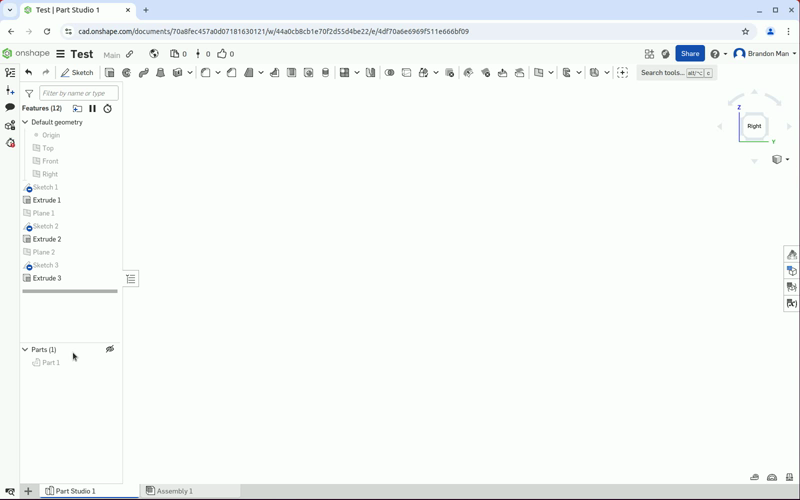
key(shift+y)
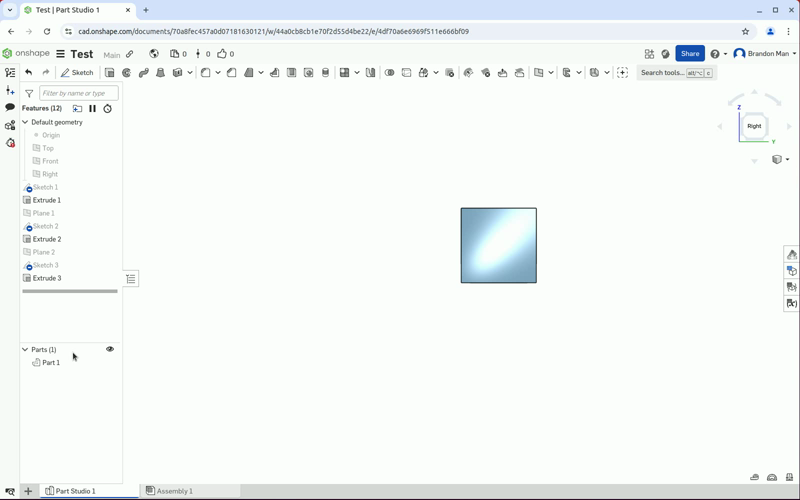
mouse_move(541, 75)
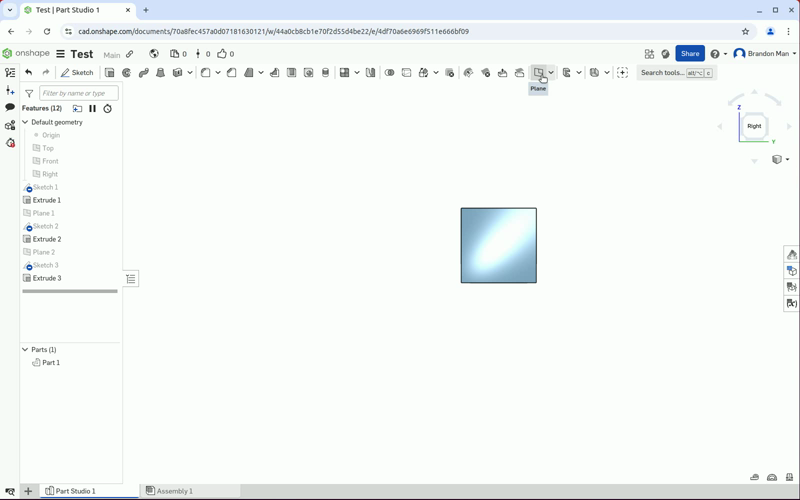
click(541, 75)
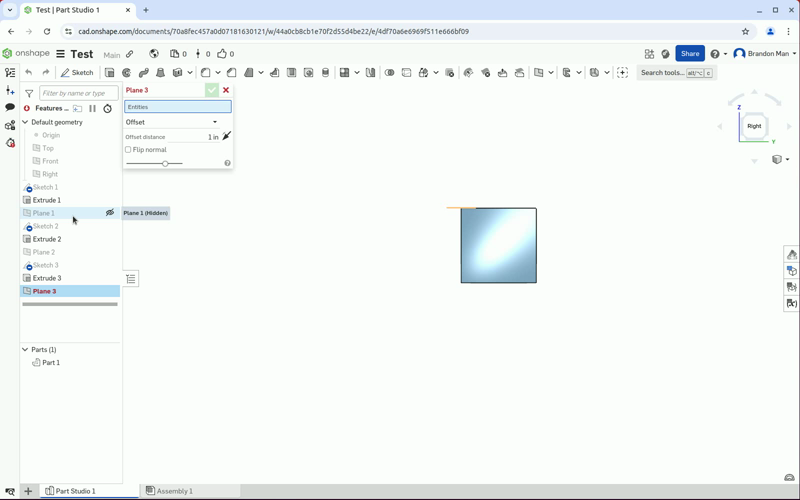
scroll(3)
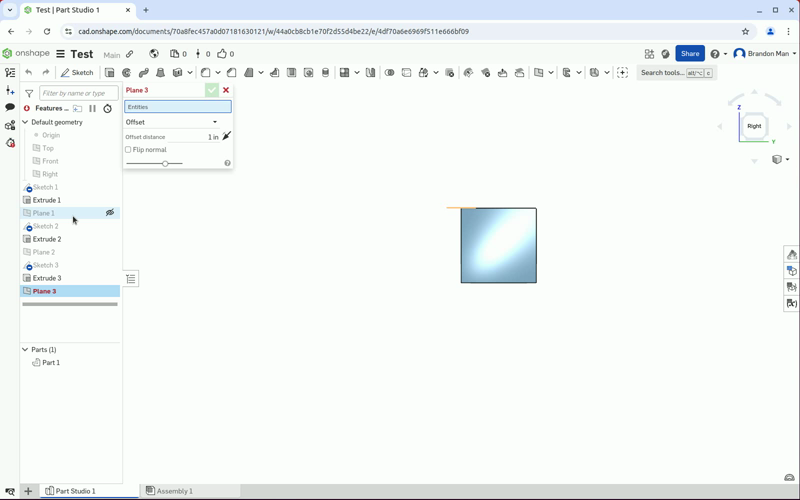
mouse_move(73, 176)
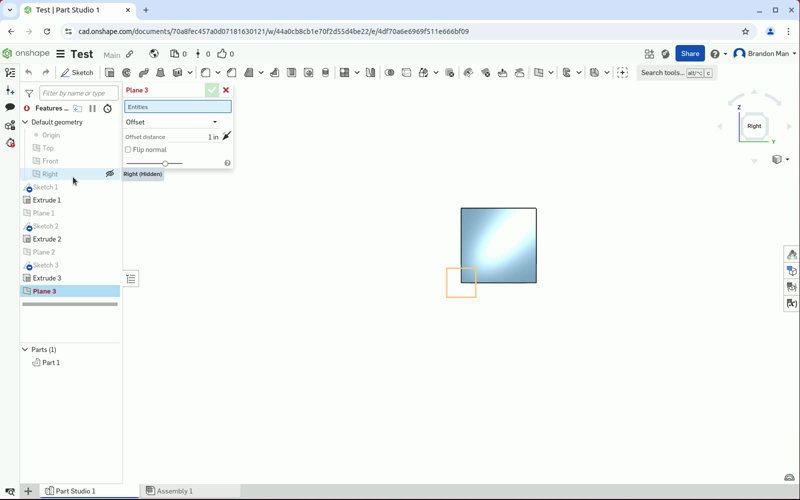
click(73, 176)
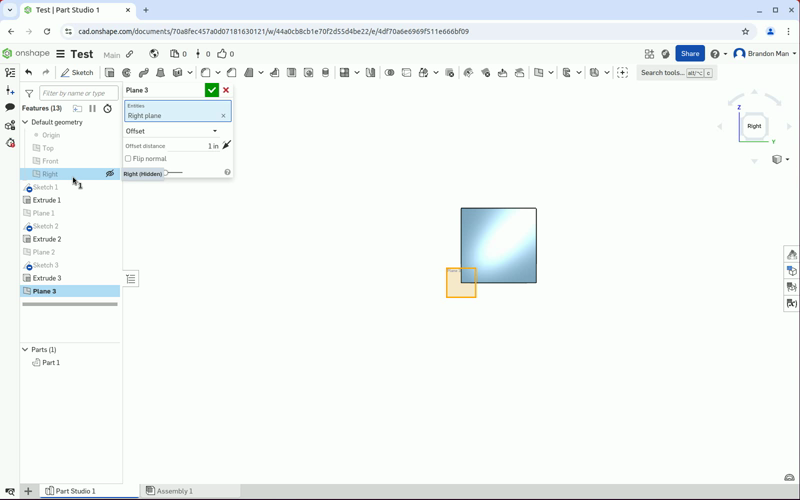
key(tab, 2)
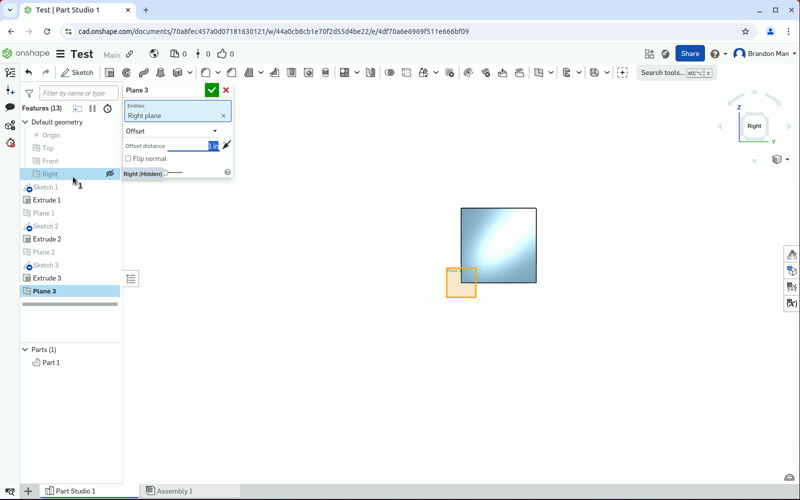
text(23.108)
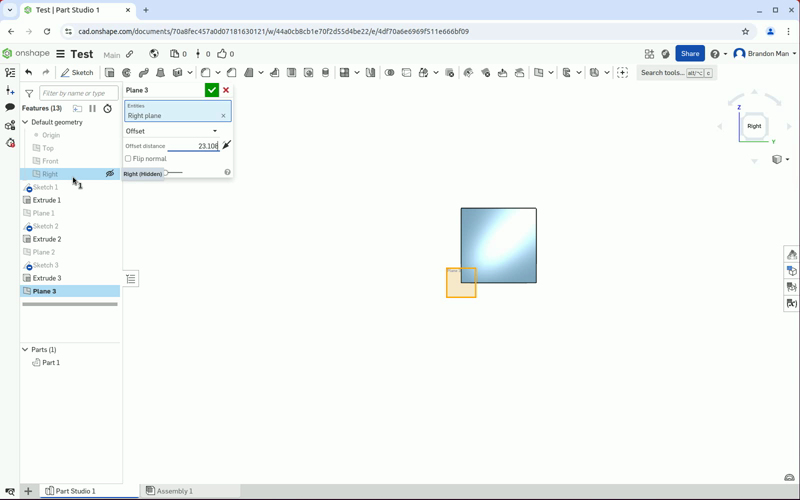
key(enter, 2)
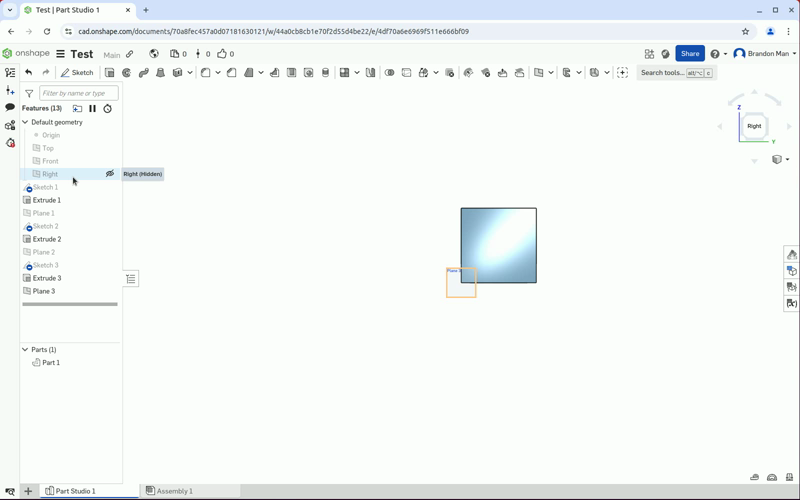
key(shift+s)
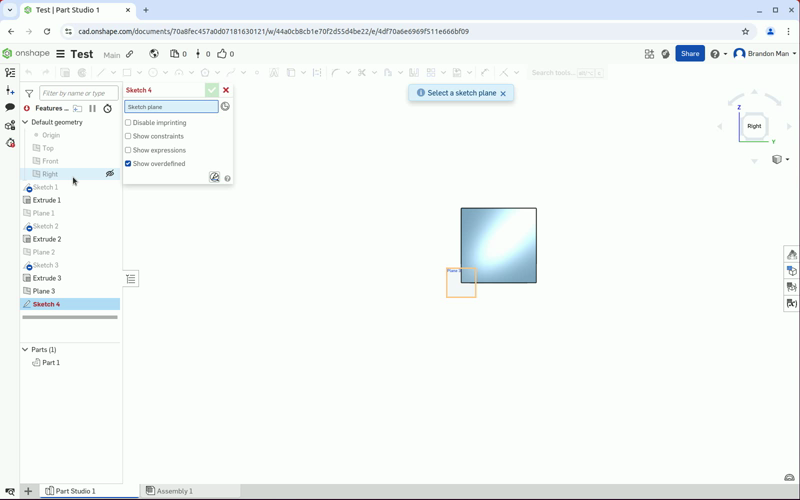
mouse_move(73, 293)
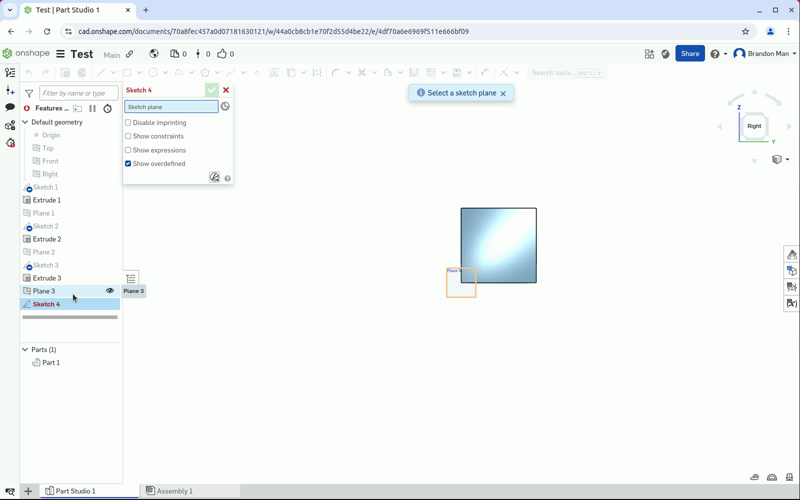
click(73, 293)
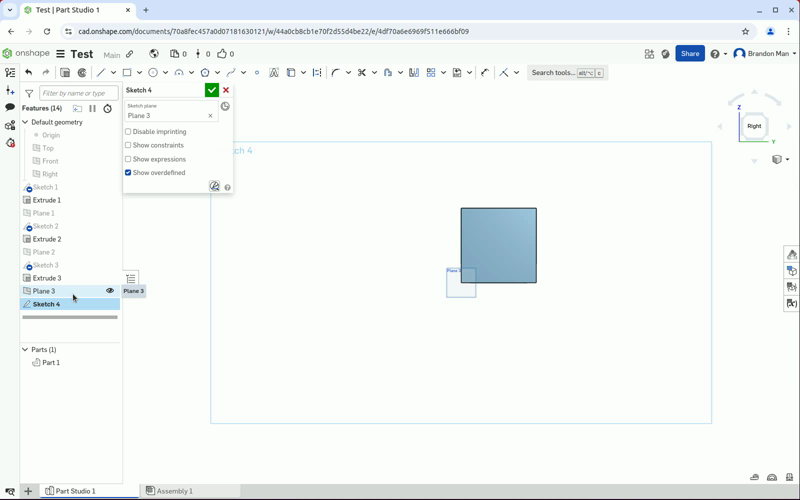
mouse_move(73, 352)
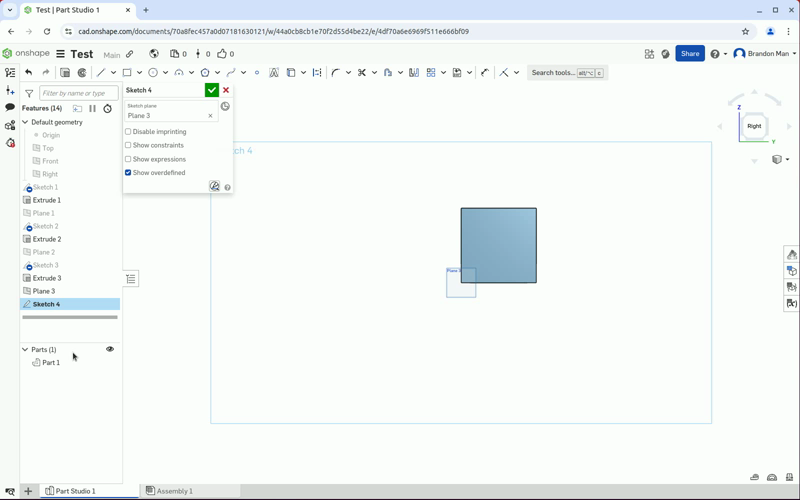
key(y)
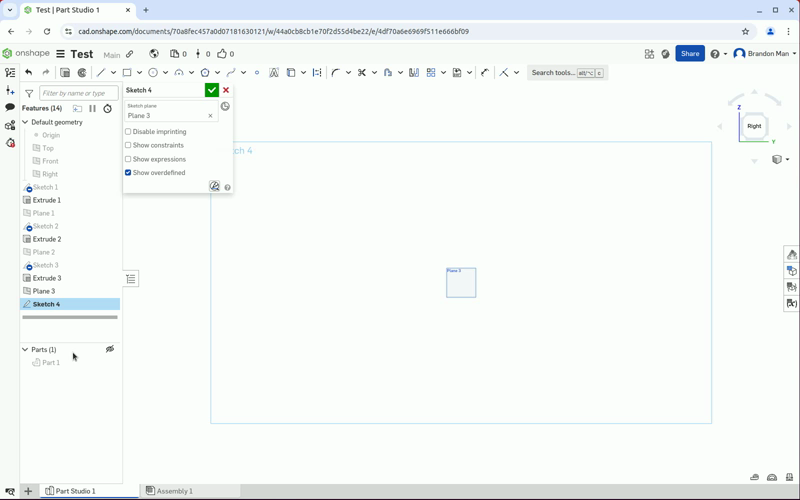
key(l)
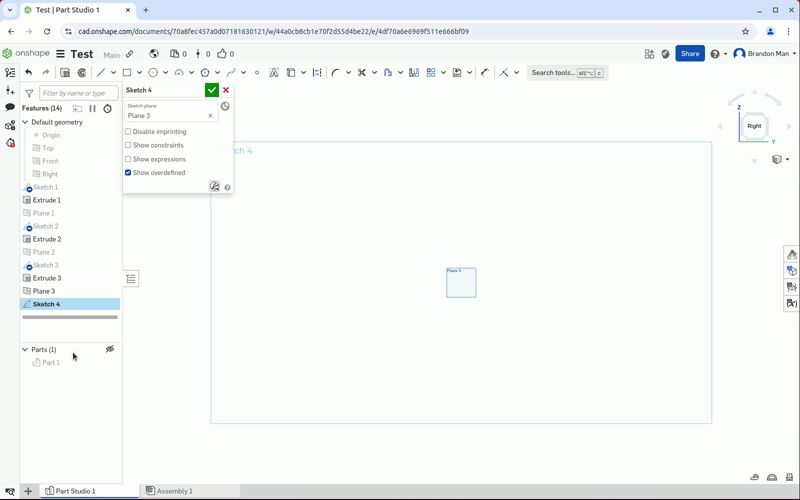
key_down(shift)
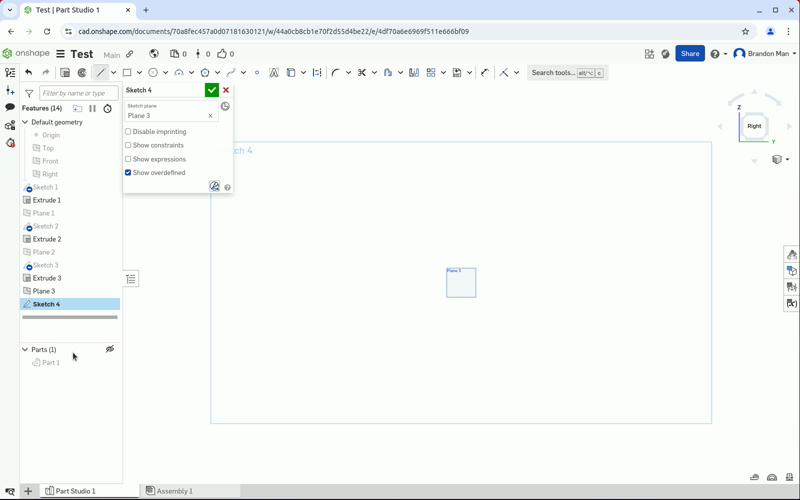
mouse_move(460, 282)
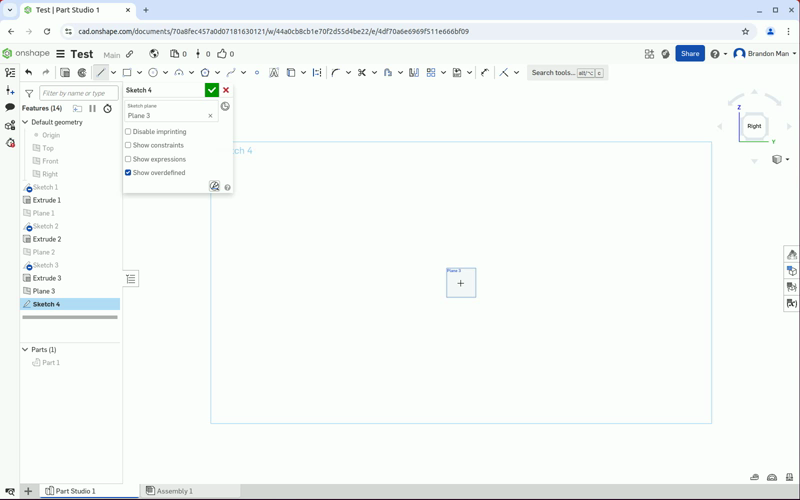
click(460, 282)
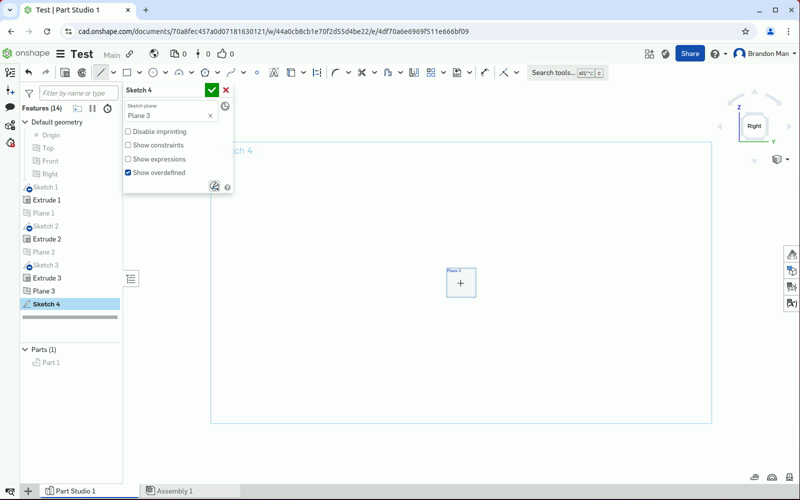
key_up(shift)
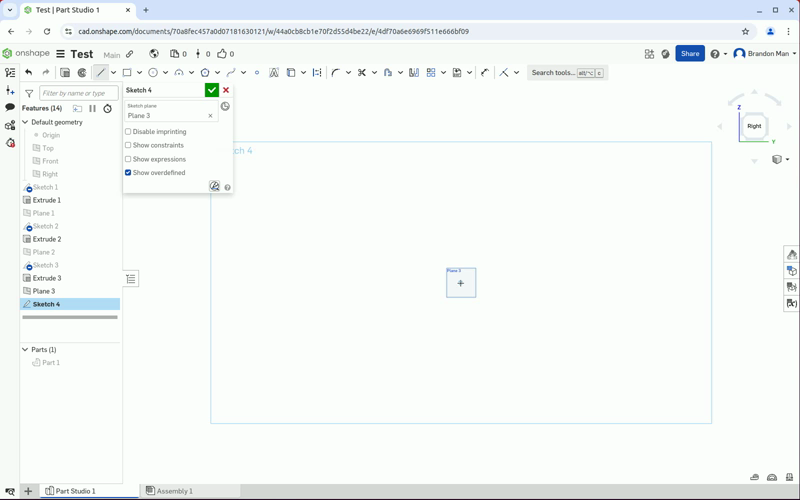
key_down(shift)
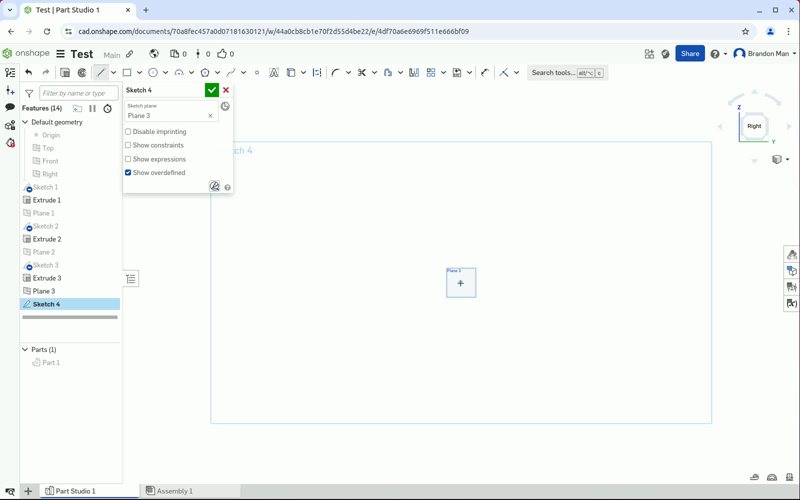
mouse_move(490, 282)
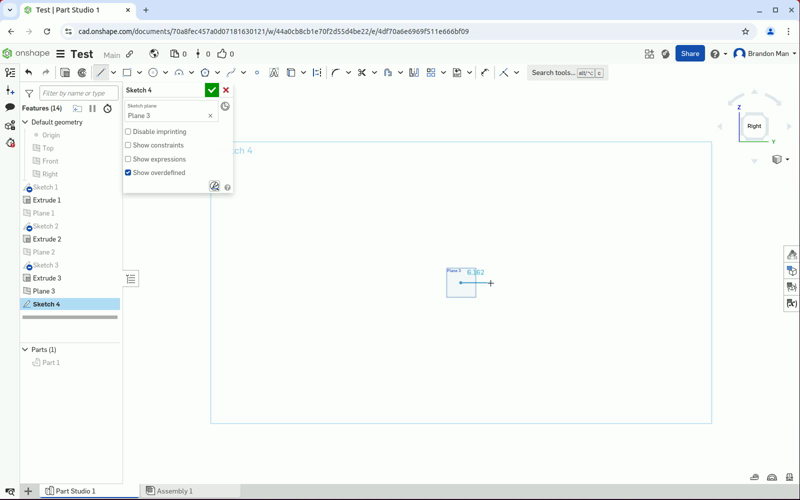
mouse_move(498, 282)
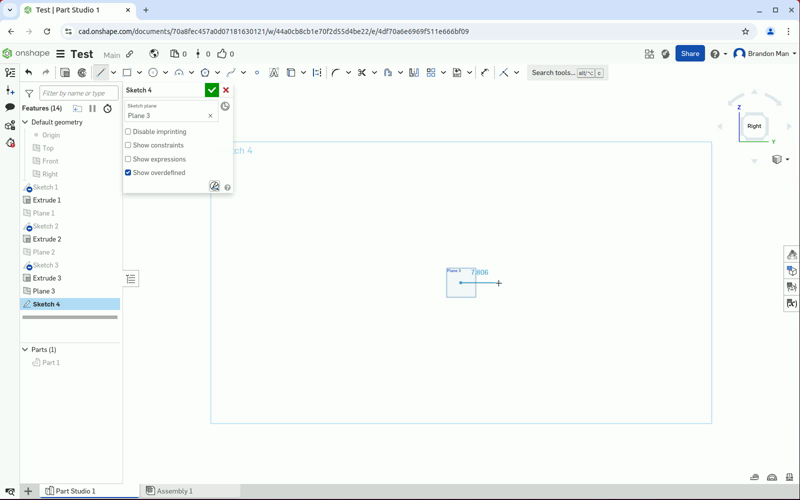
click(498, 282)
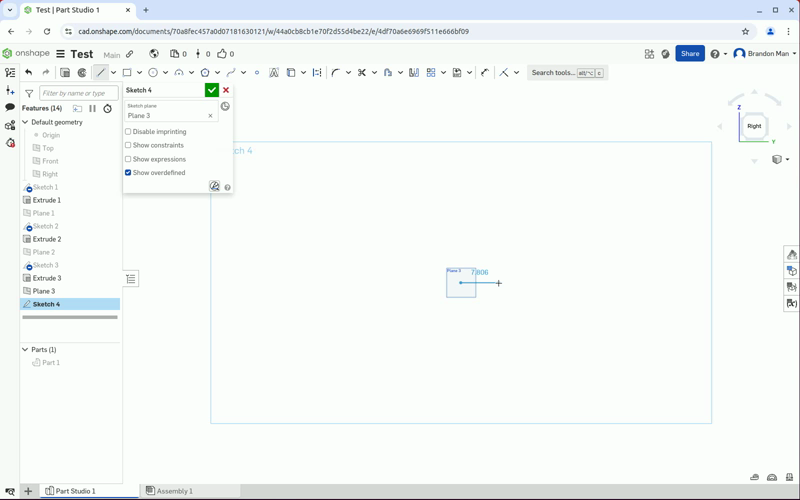
key_up(shift)
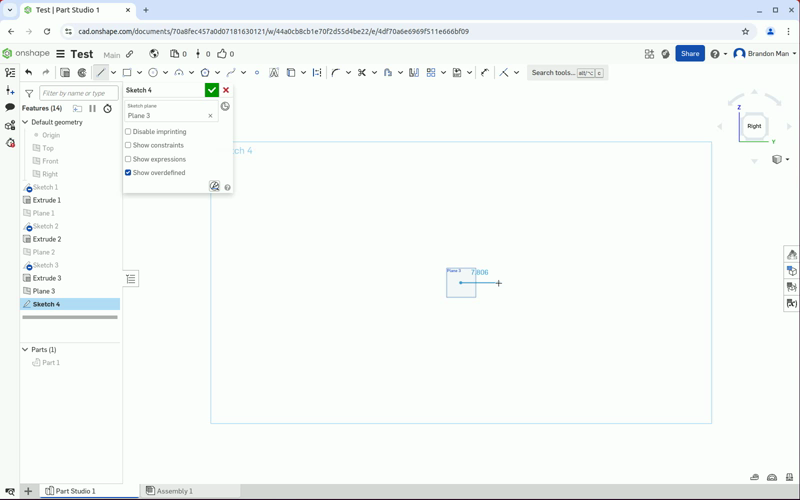
key_down(shift)
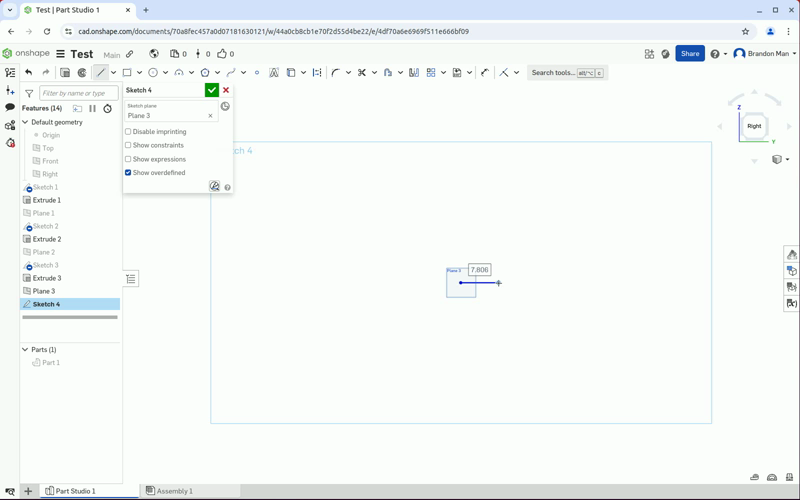
mouse_move(528, 282)
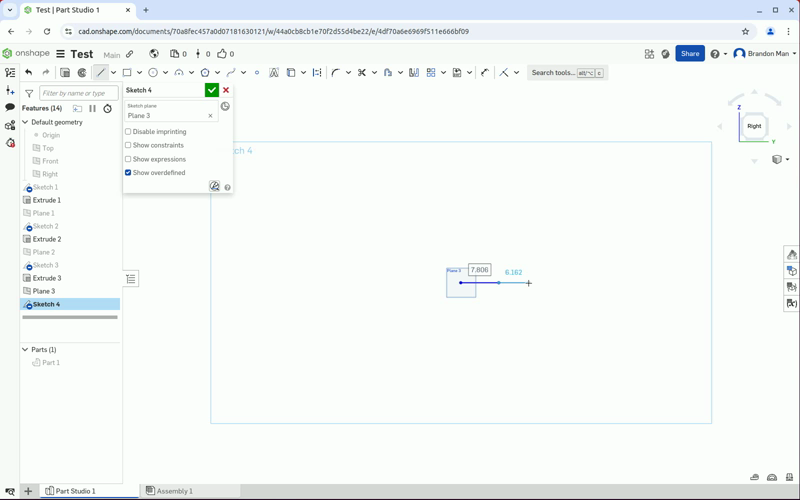
mouse_move(498, 244)
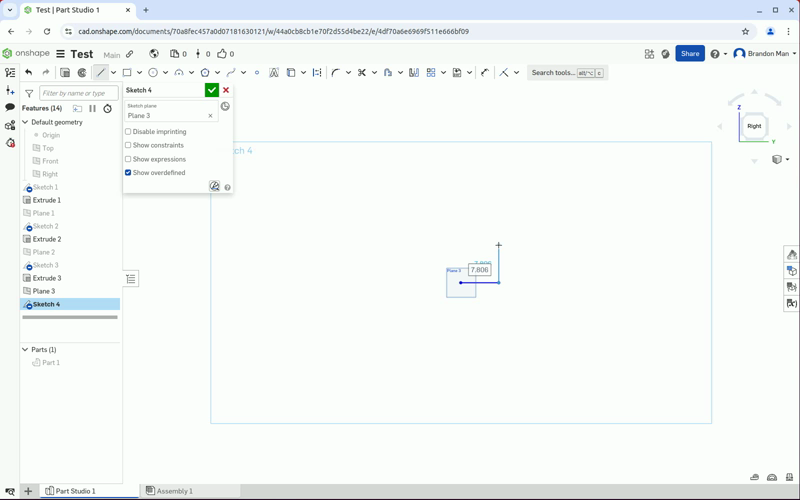
click(498, 244)
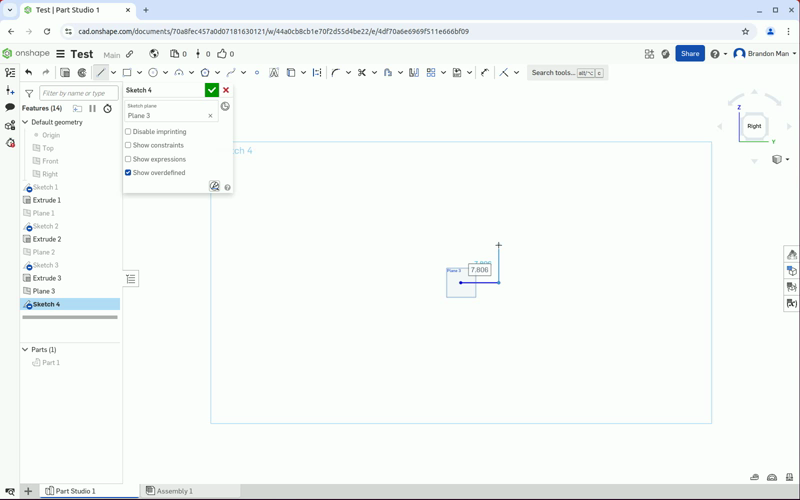
key_up(shift)
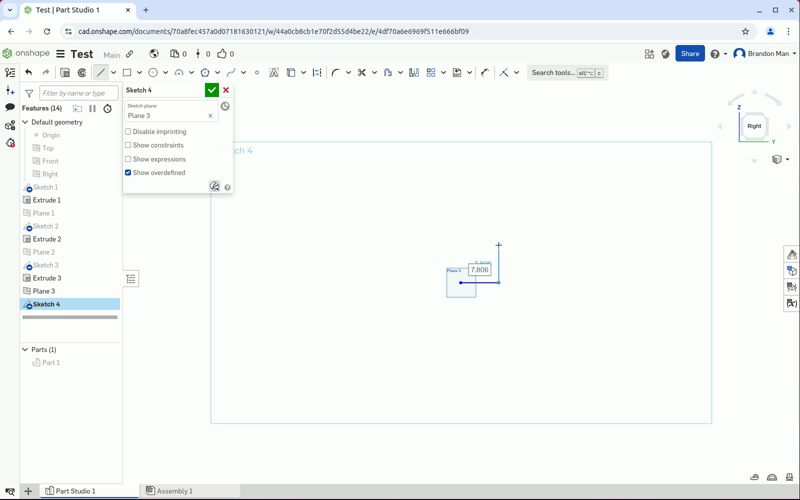
key_down(shift)
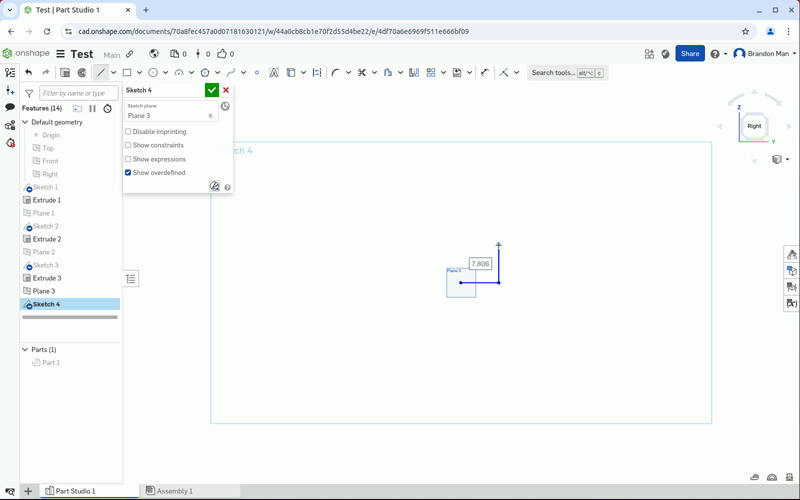
mouse_move(528, 244)
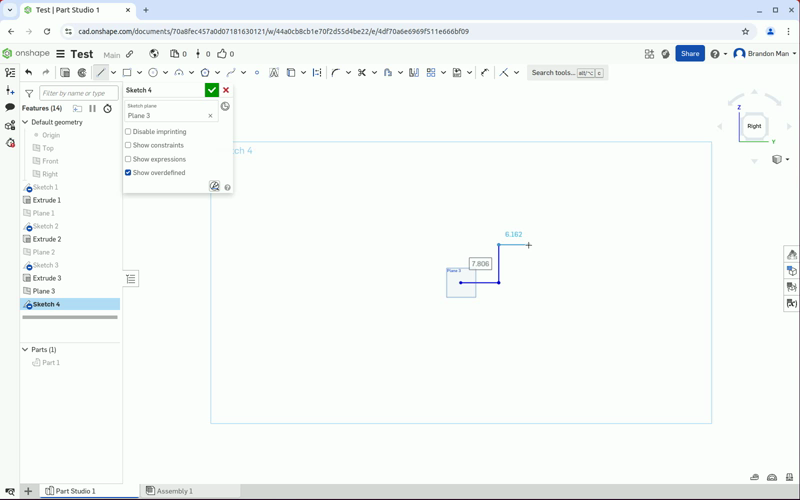
mouse_move(536, 207)
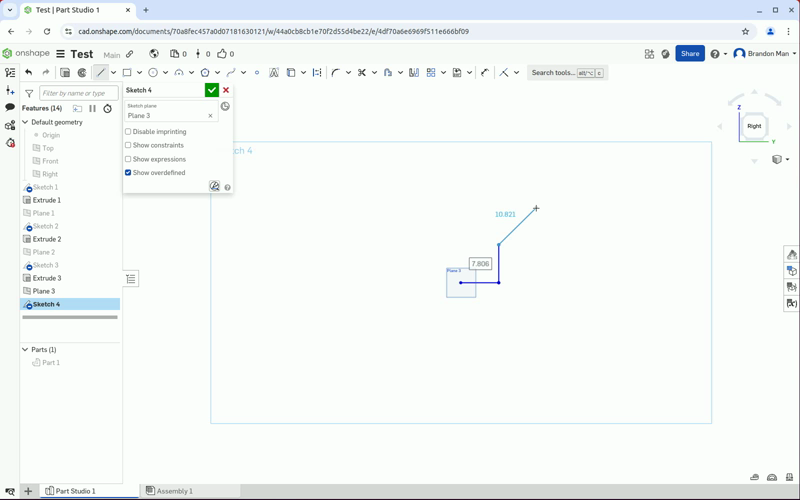
click(536, 207)
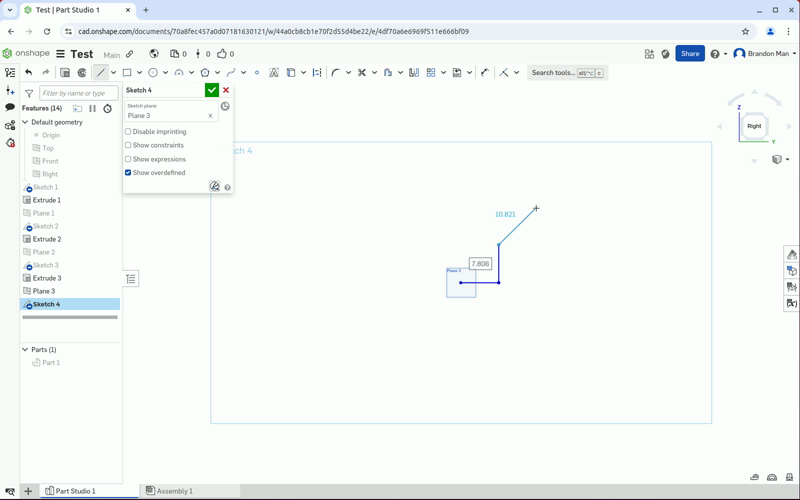
key_up(shift)
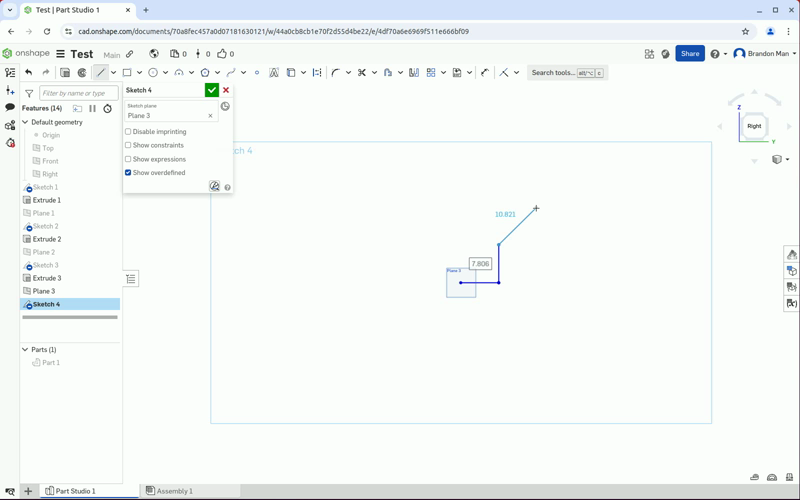
key_down(shift)
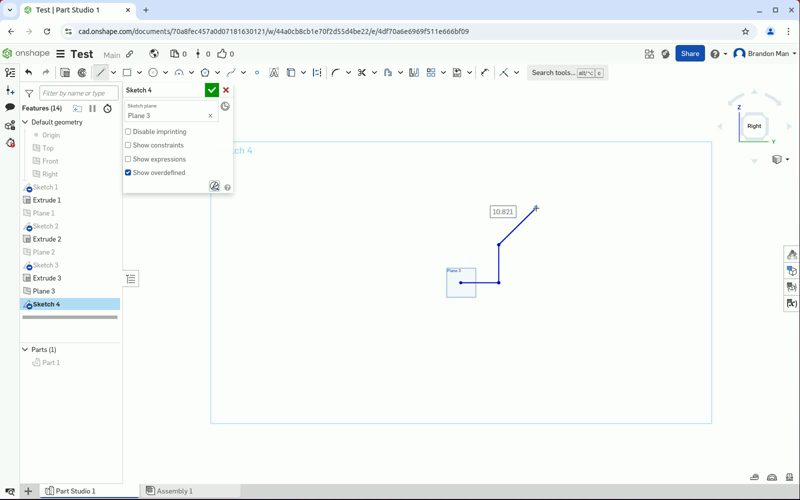
mouse_move(460, 207)
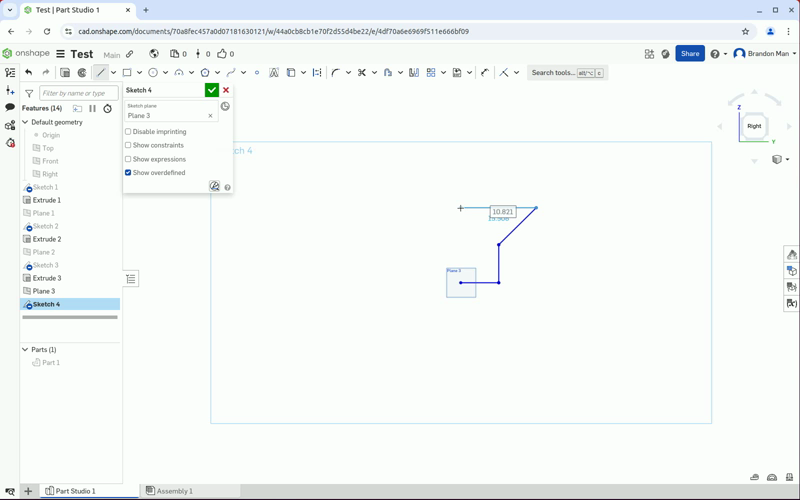
click(460, 207)
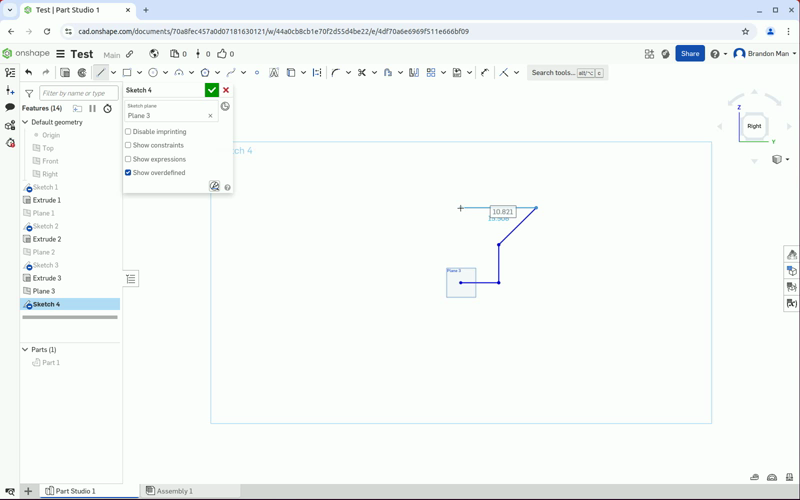
key_up(shift)
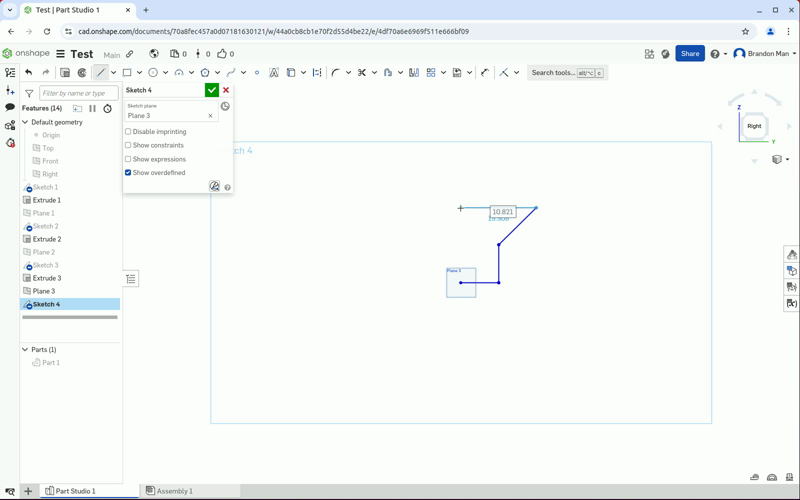
key_down(shift)
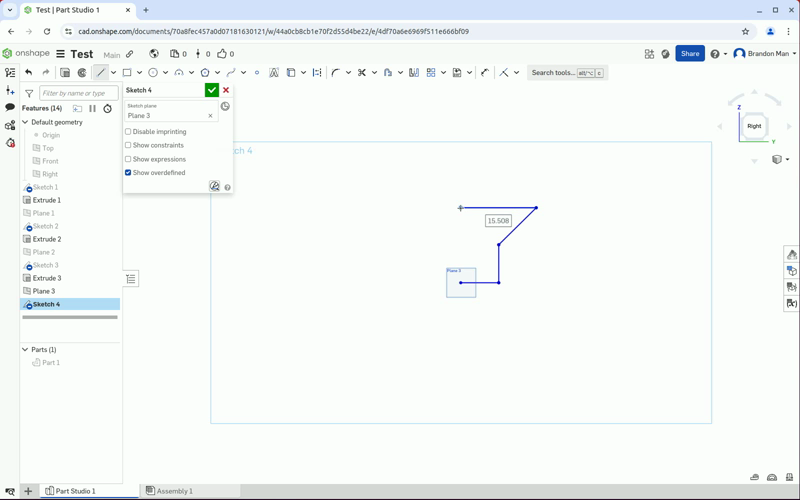
mouse_move(460, 282)
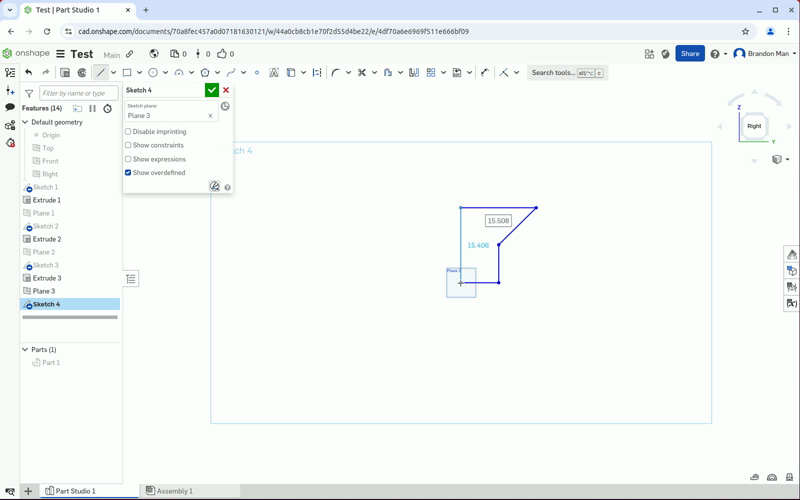
key_up(shift)
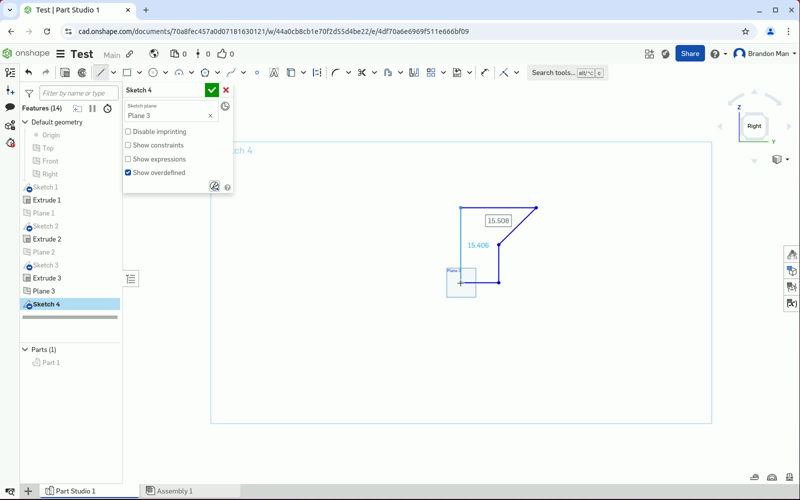
click(460, 282)
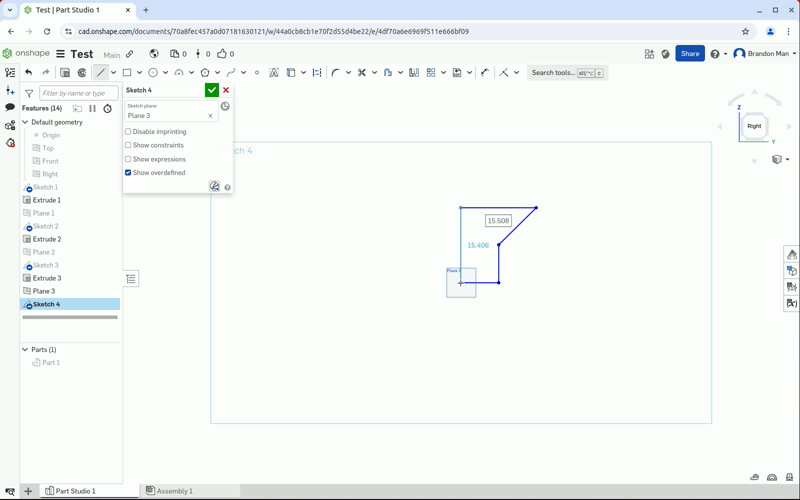
key(esc)
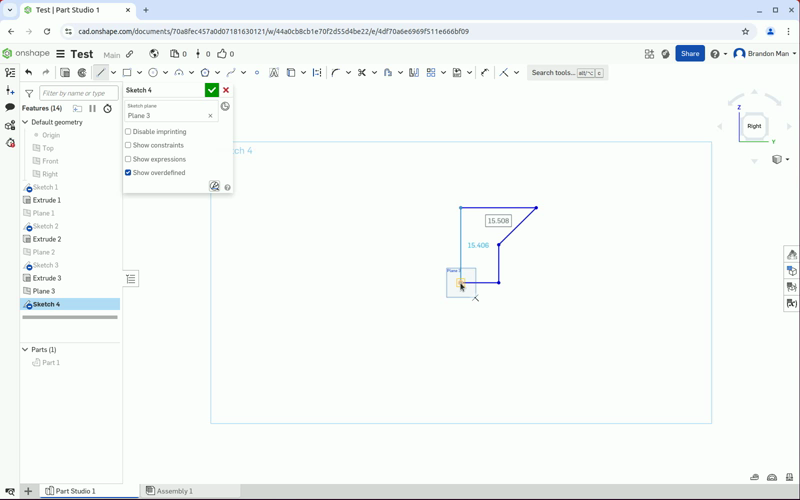
mouse_move(471, 255)
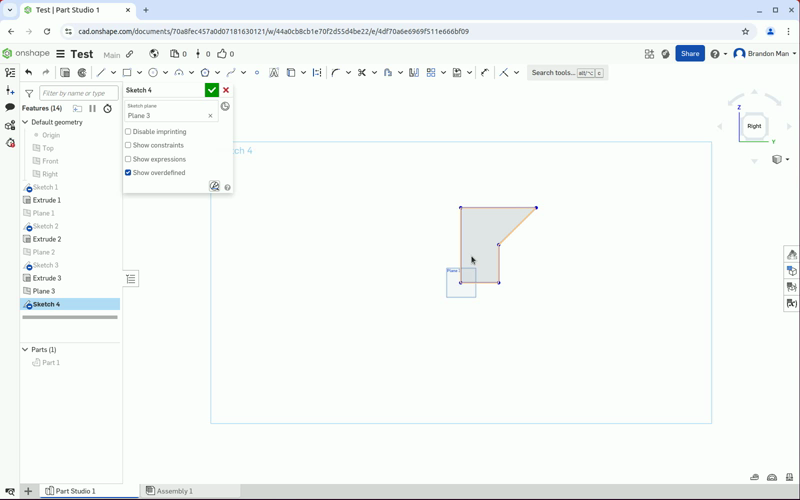
click(471, 255)
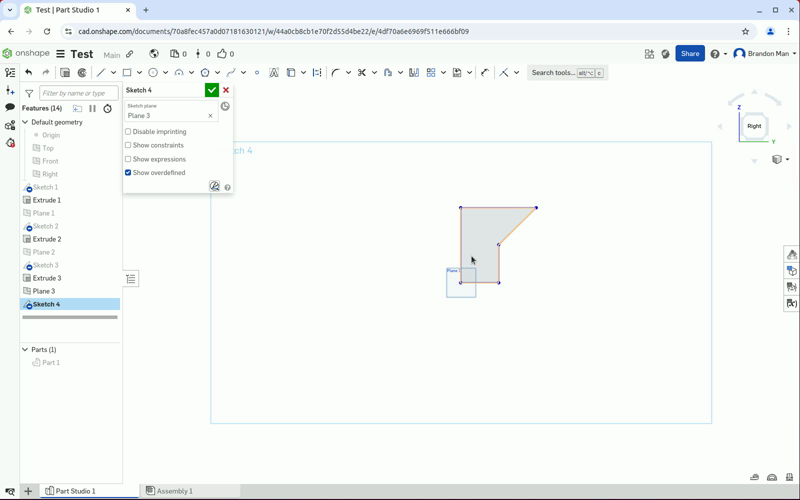
mouse_move(73, 352)
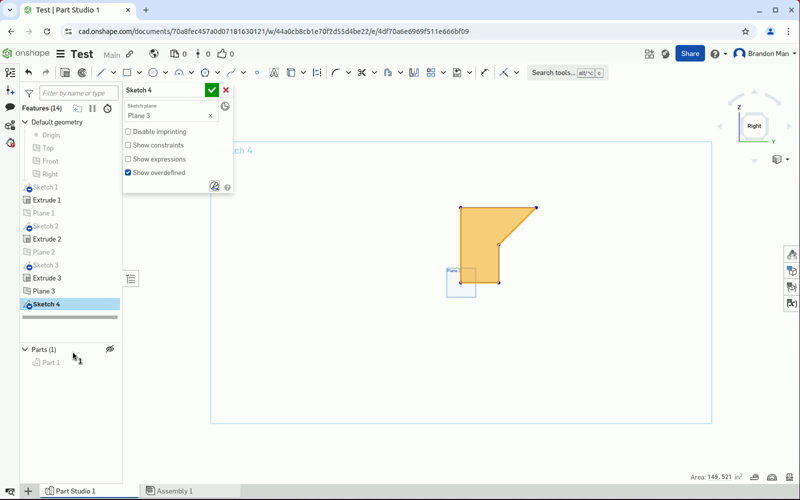
key(shift+y)
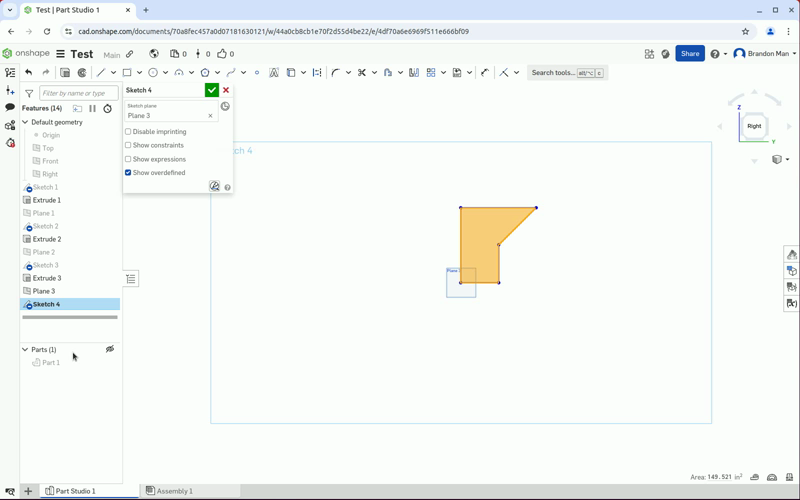
key(shift+e)
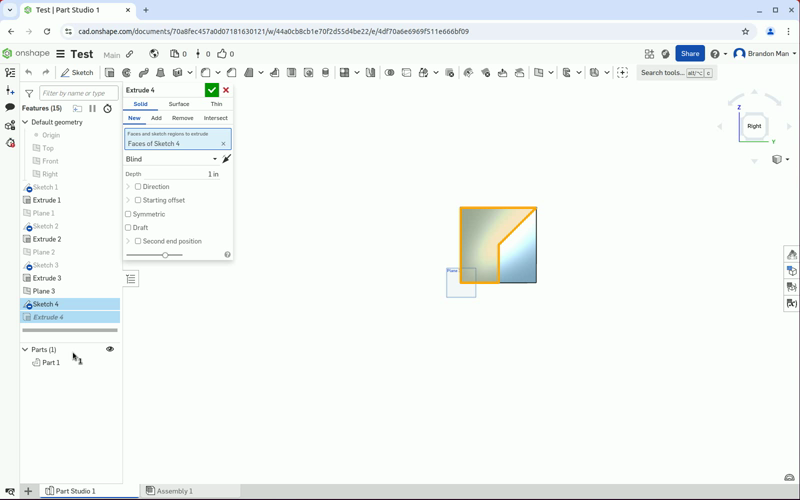
mouse_move(143, 106)
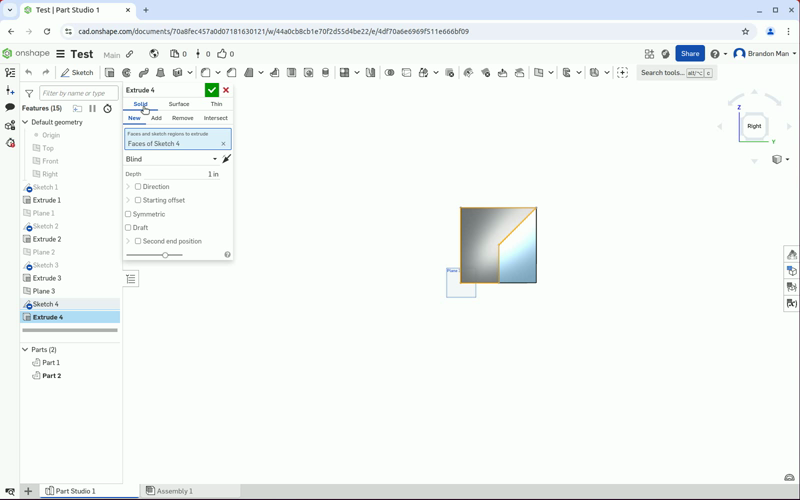
click(143, 106)
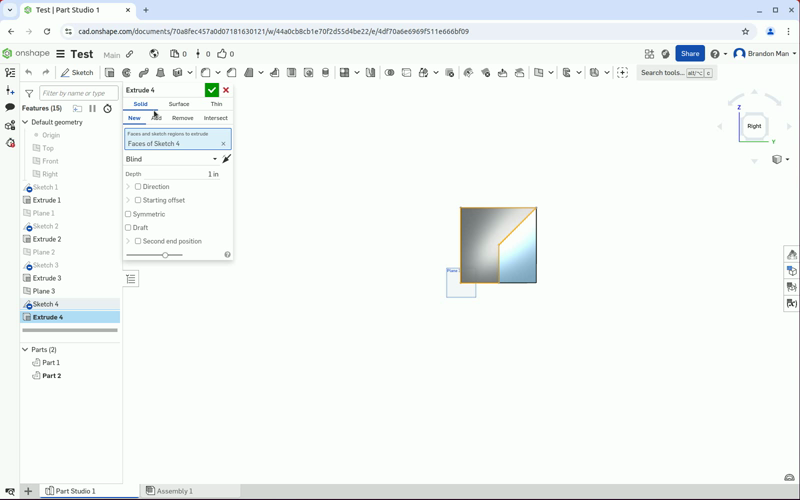
mouse_move(186, 120)
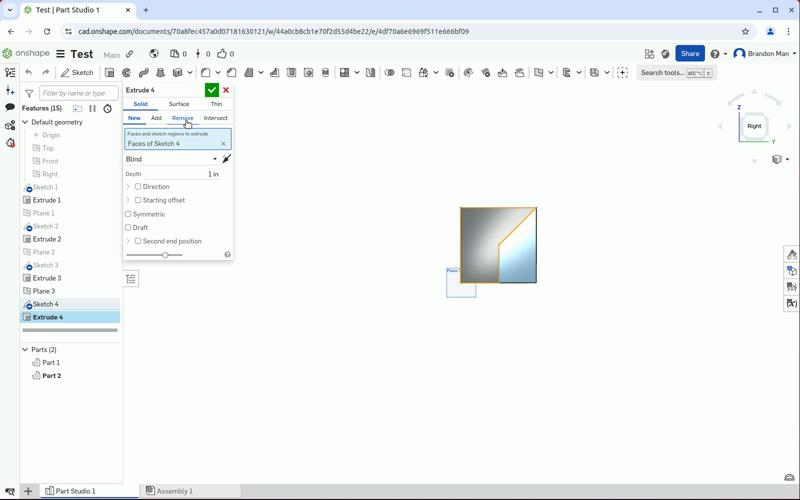
click(186, 120)
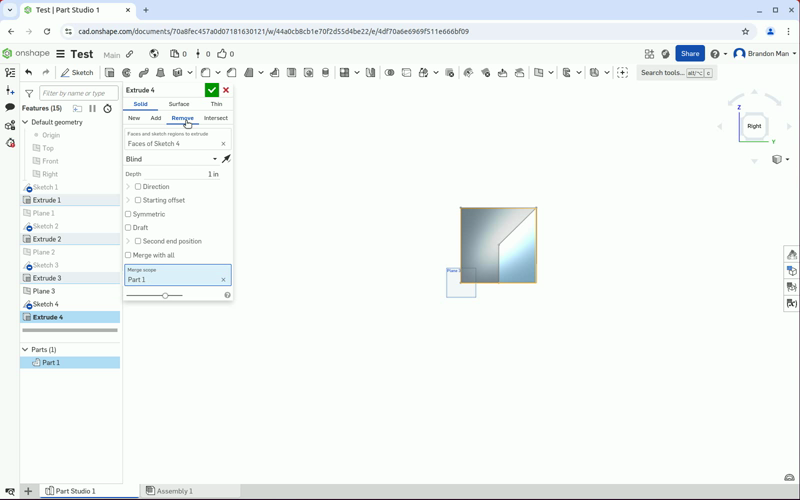
key(tab, 4)
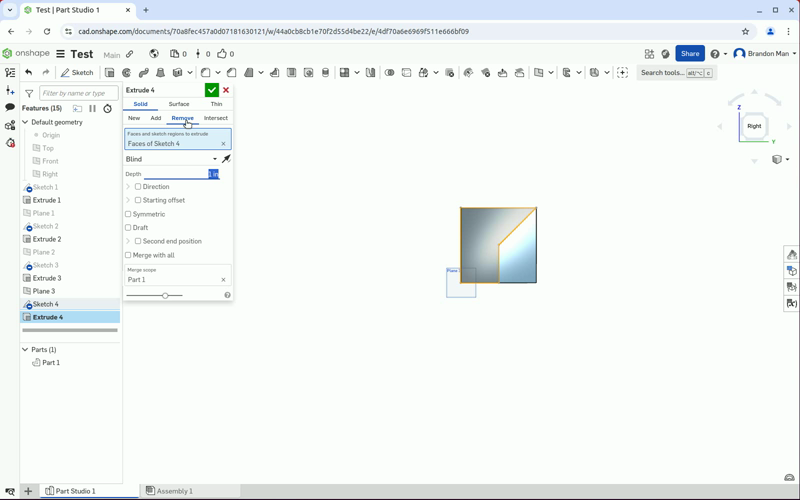
text(11.554)
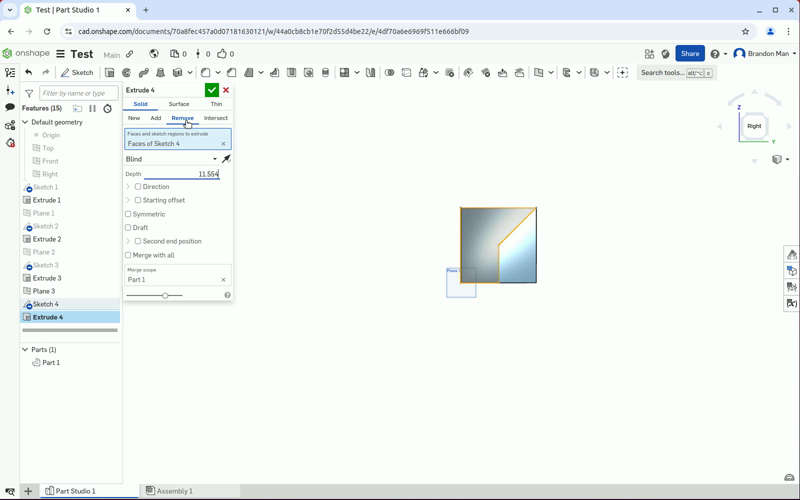
key(tab, 6)
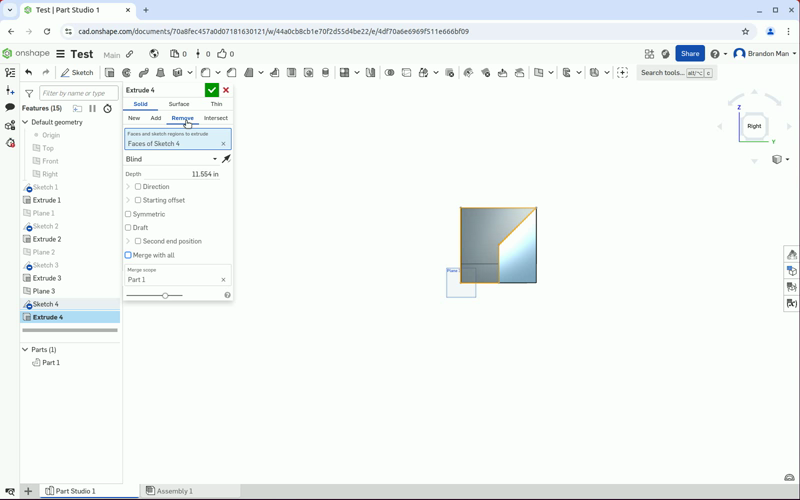
key(space)
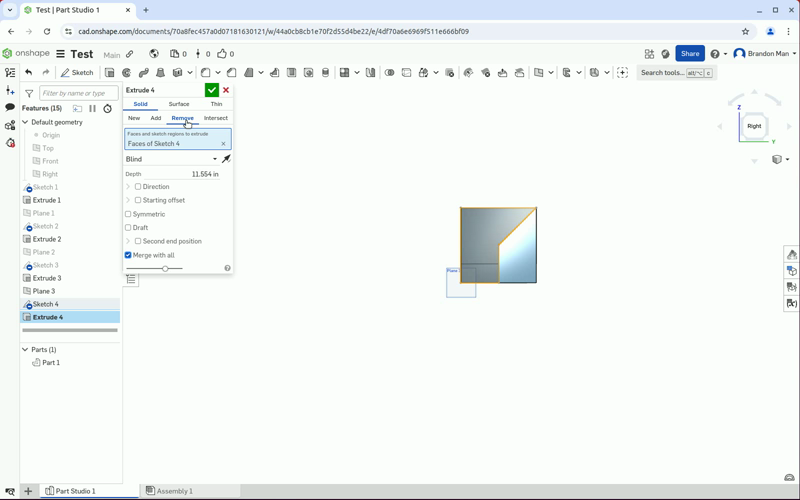
key(enter)
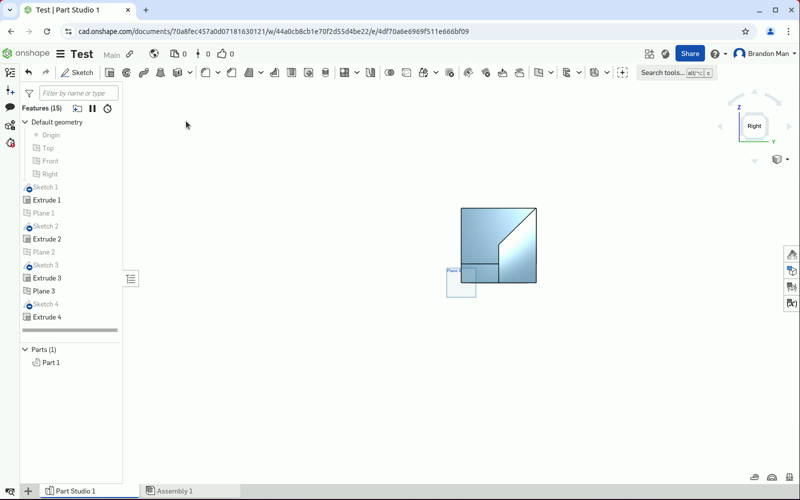
key(shift+h)
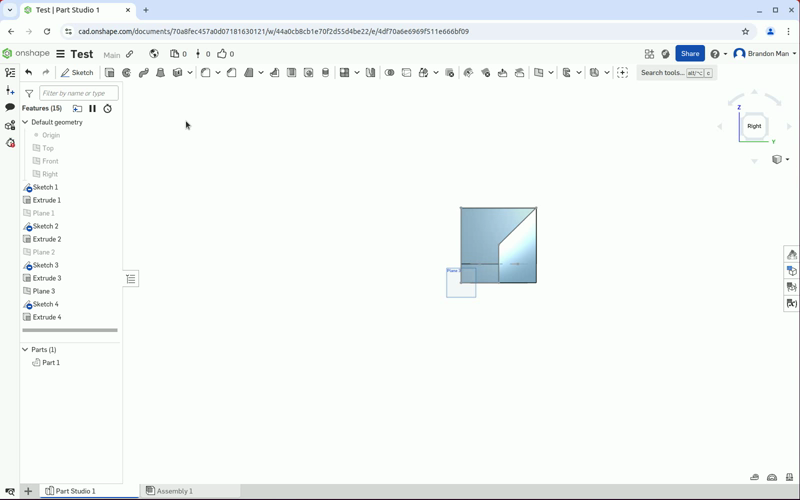
key(shift+h)
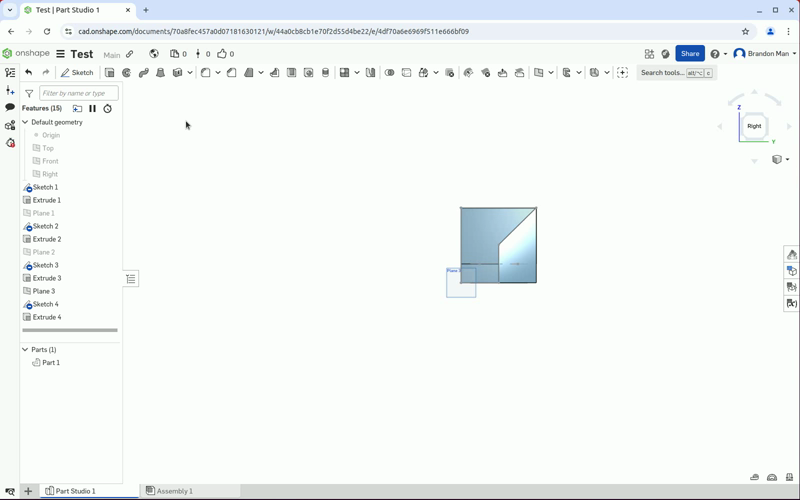
key(shift+7)
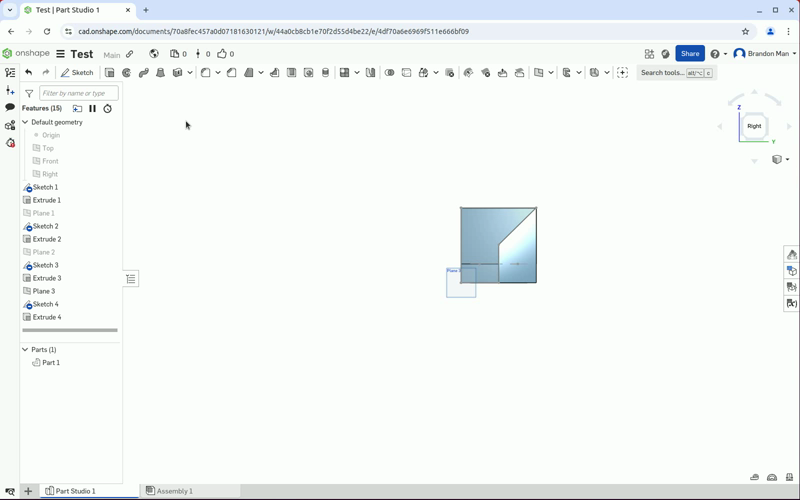
key(right, 2)
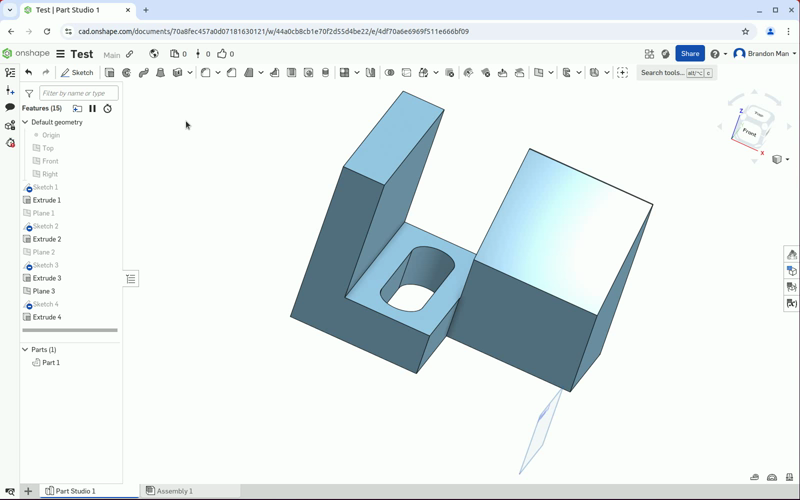
key(down, 2)
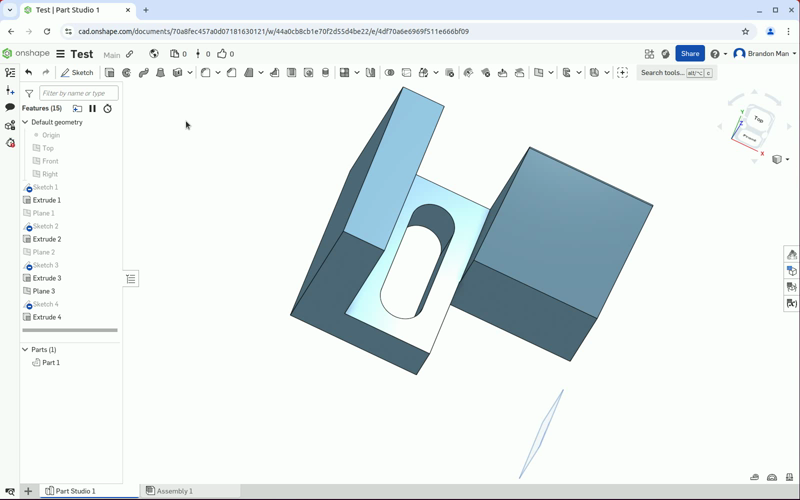
key(up, 2)
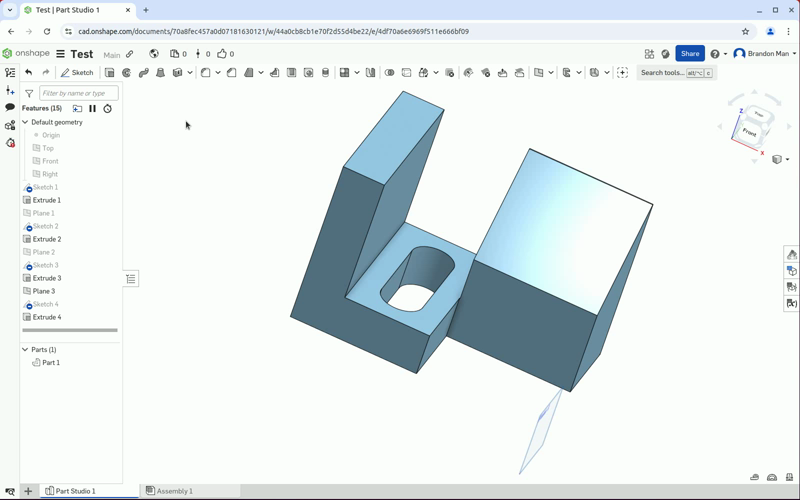
key(left, 2)
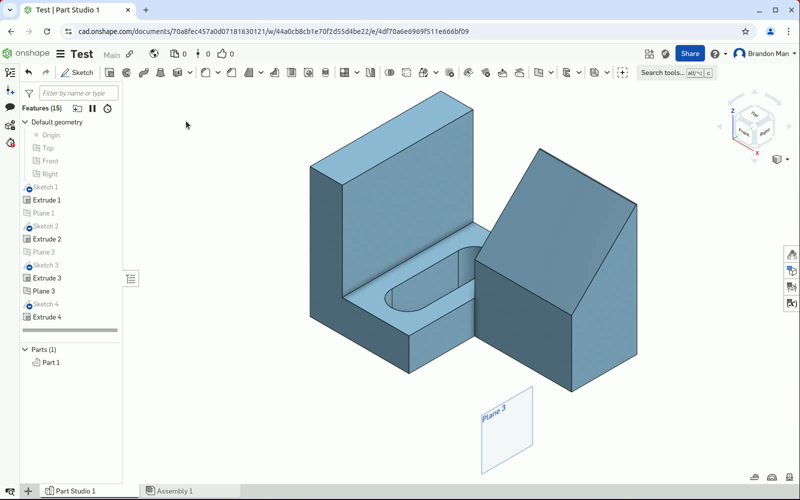
mouse_move(73, 189)
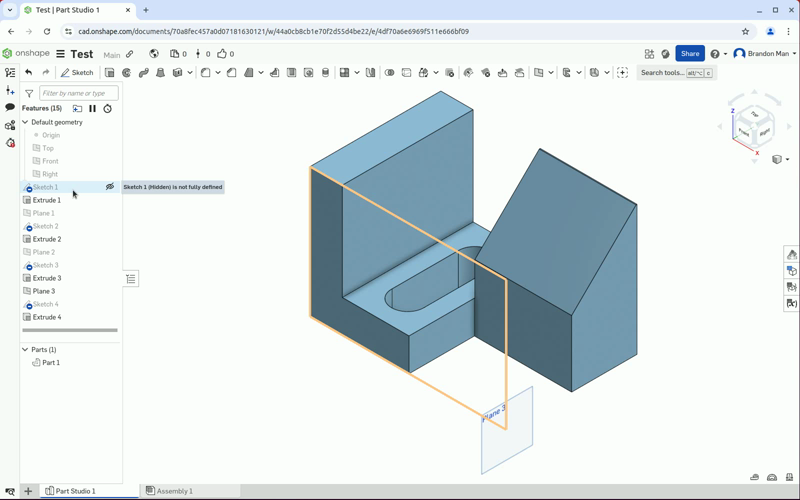
click(73, 189)